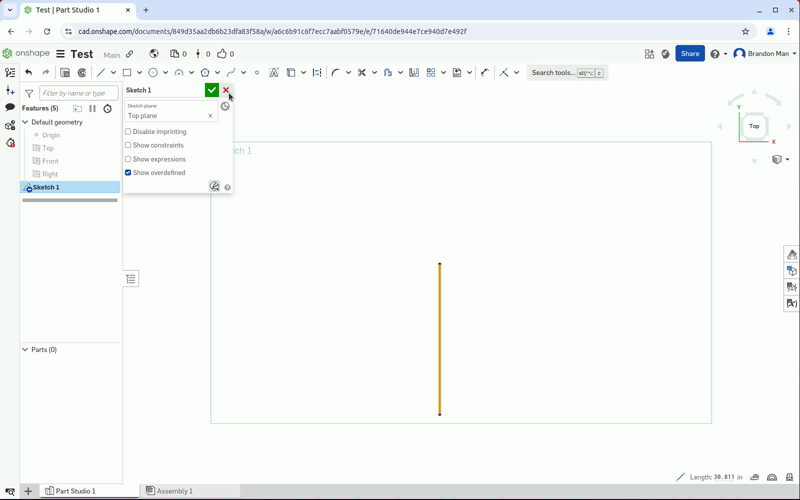
key(shift+h)
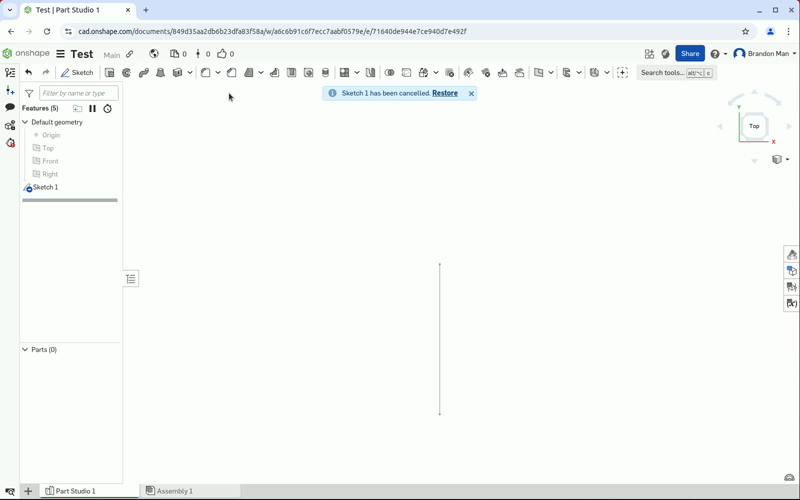
key(shift+s)
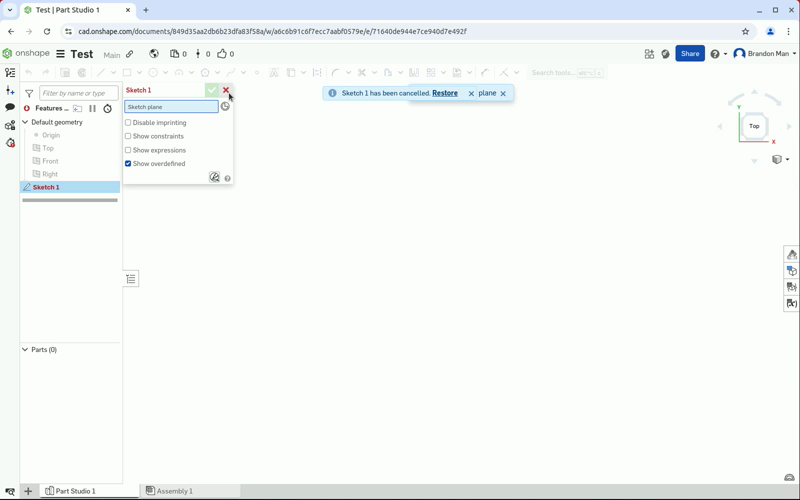
mouse_move(73, 150)
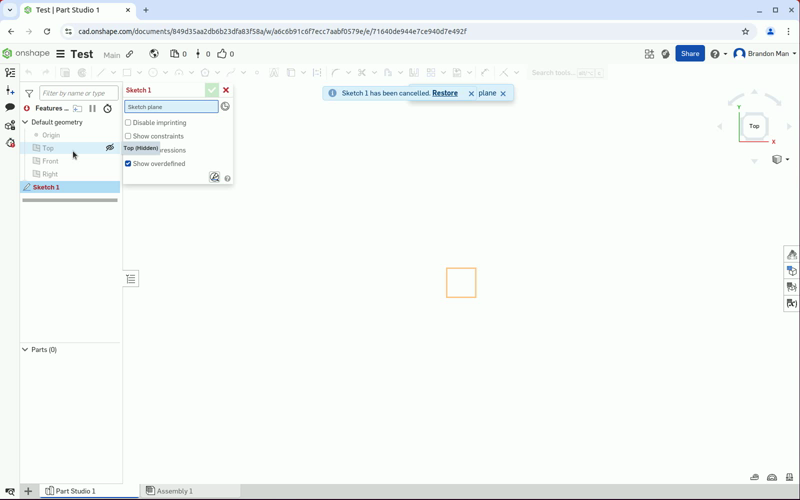
click(73, 150)
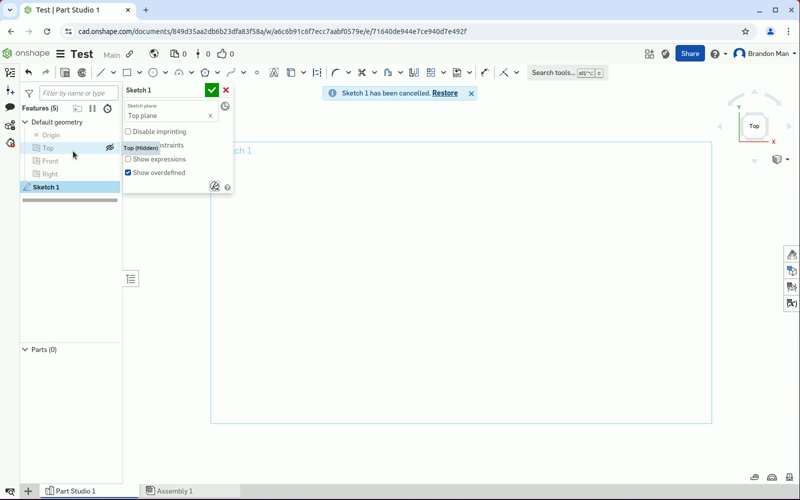
mouse_move(73, 352)
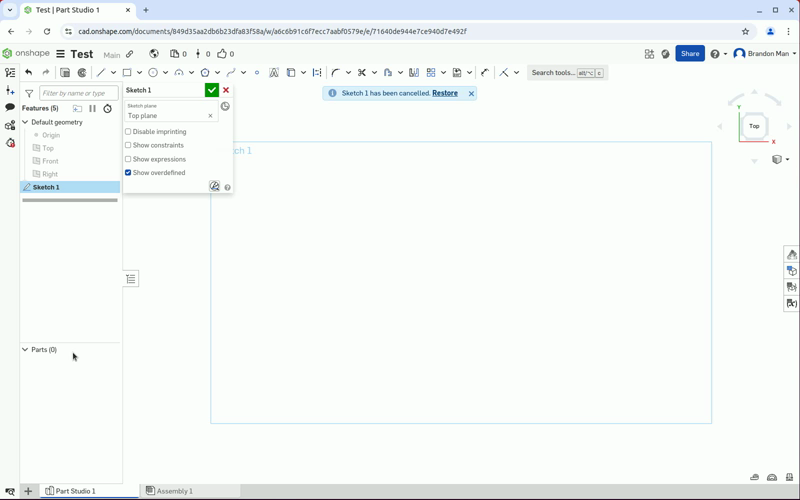
key(y)
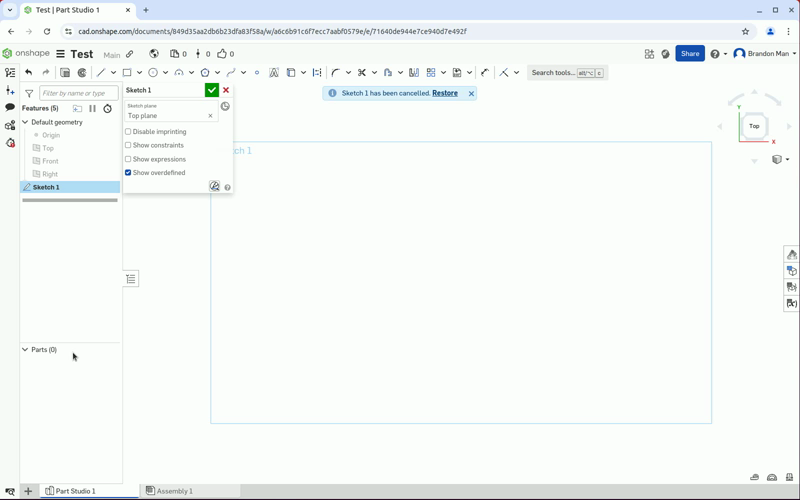
key(l)
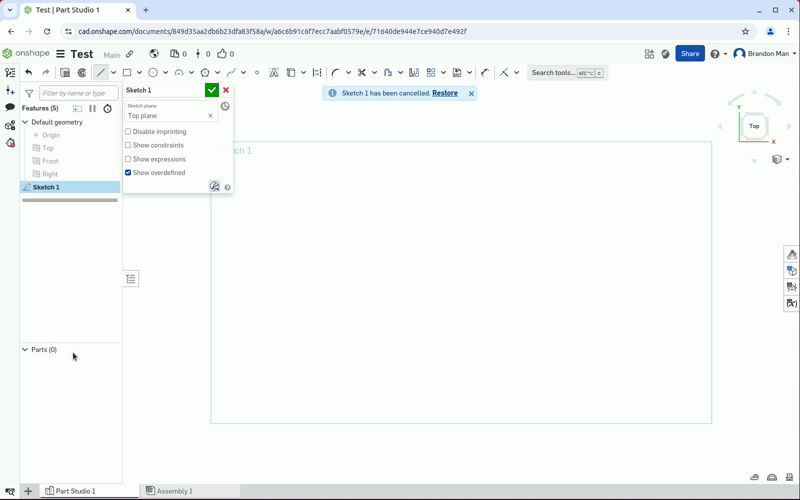
key_down(shift)
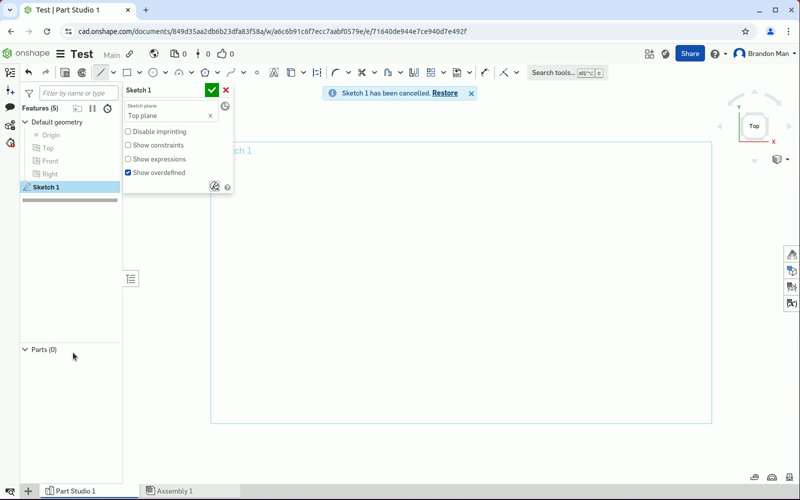
mouse_move(445, 330)
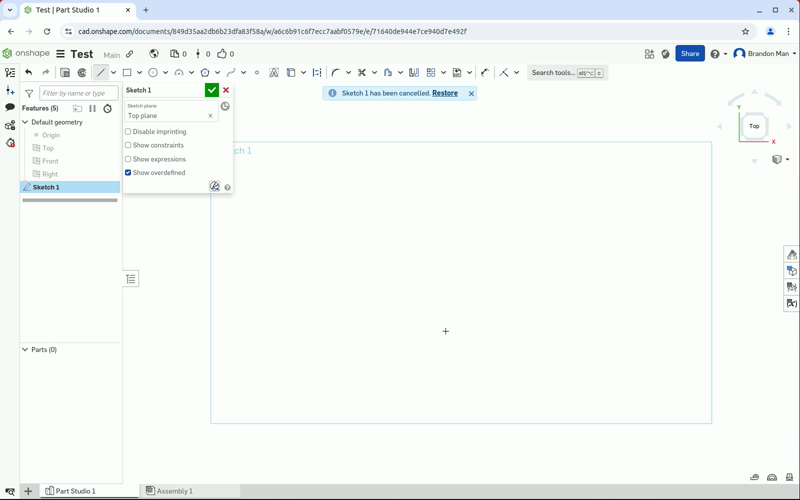
click(445, 330)
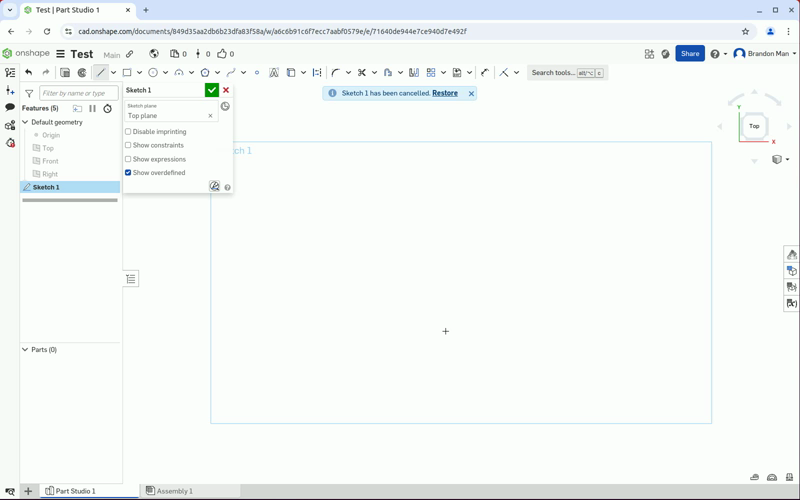
key_up(shift)
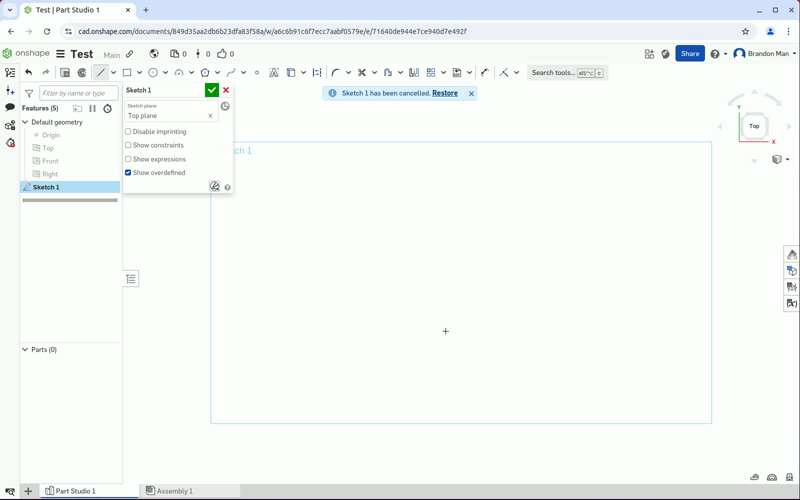
key_down(shift)
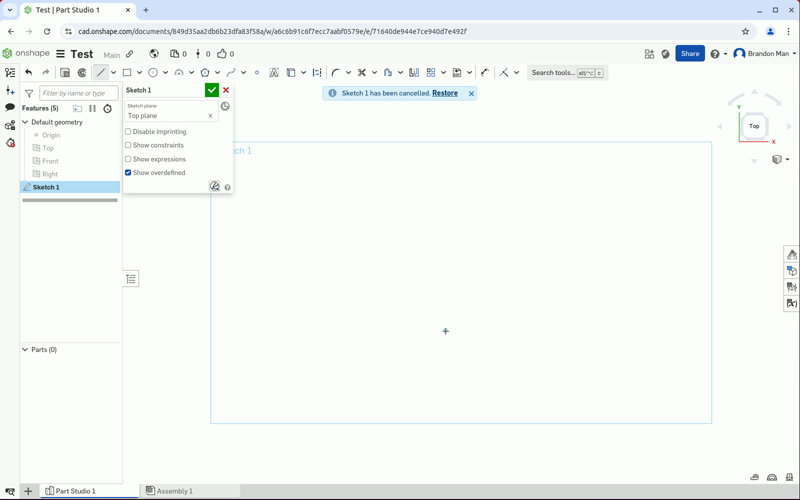
mouse_move(475, 330)
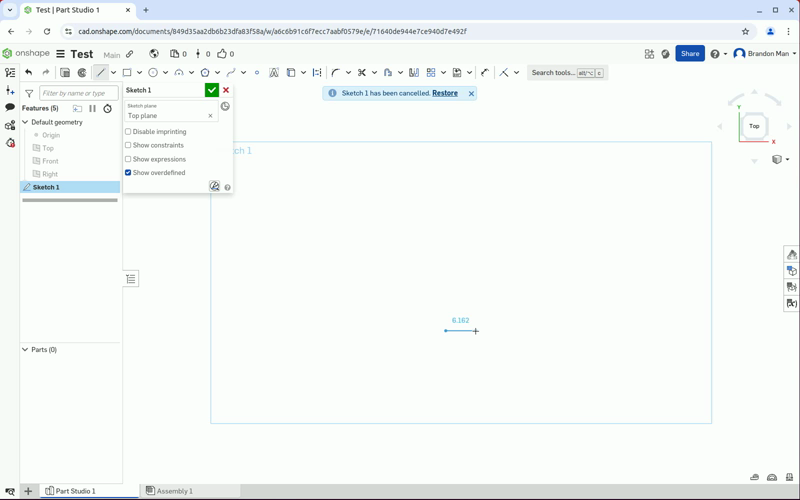
mouse_move(446, 330)
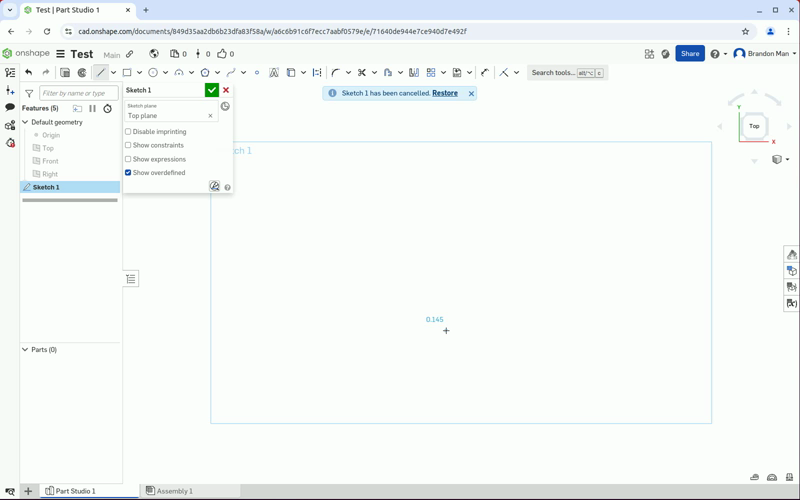
scroll(6)
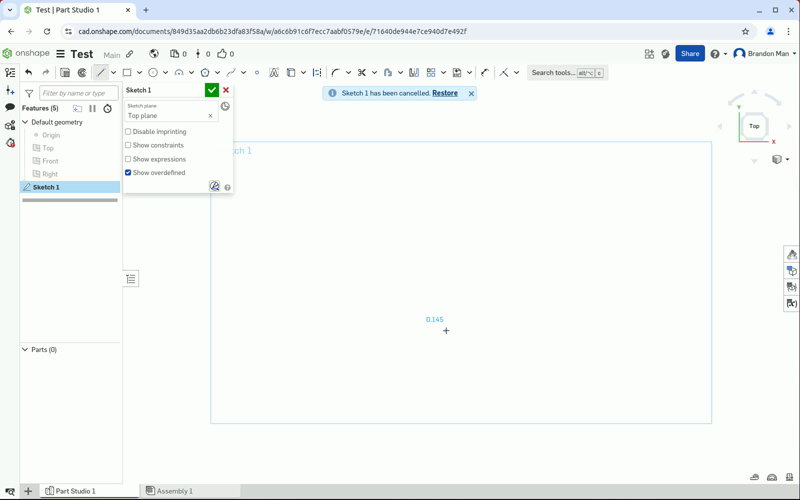
scroll(6)
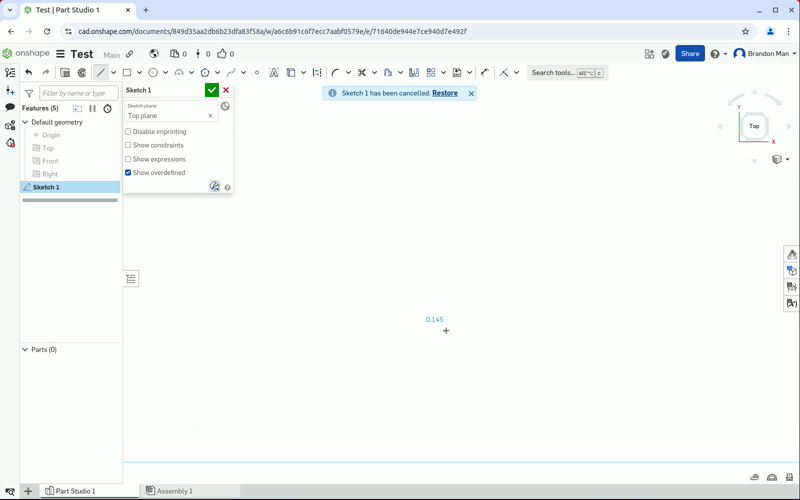
scroll(6)
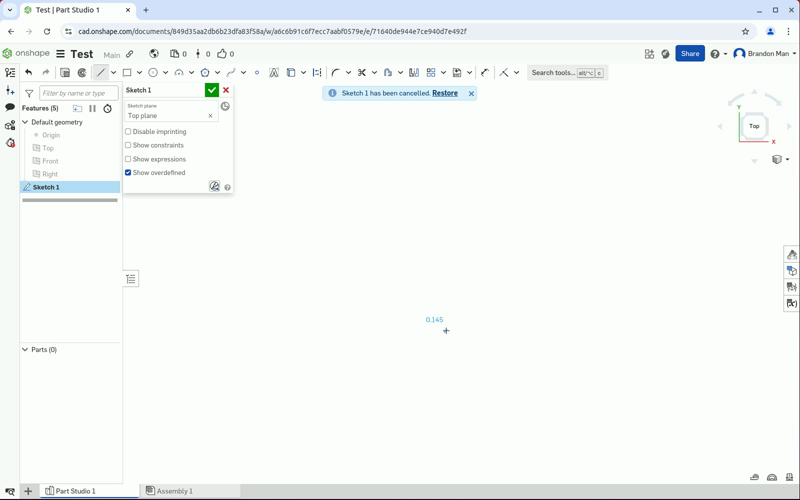
scroll(6)
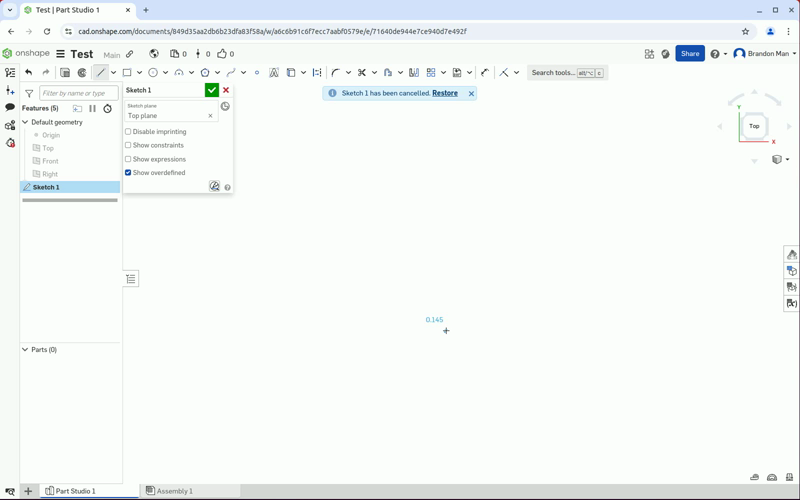
scroll(6)
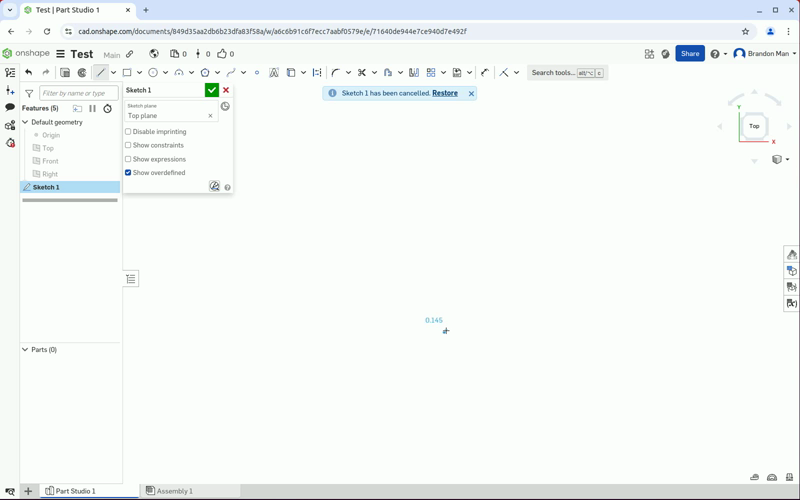
scroll(6)
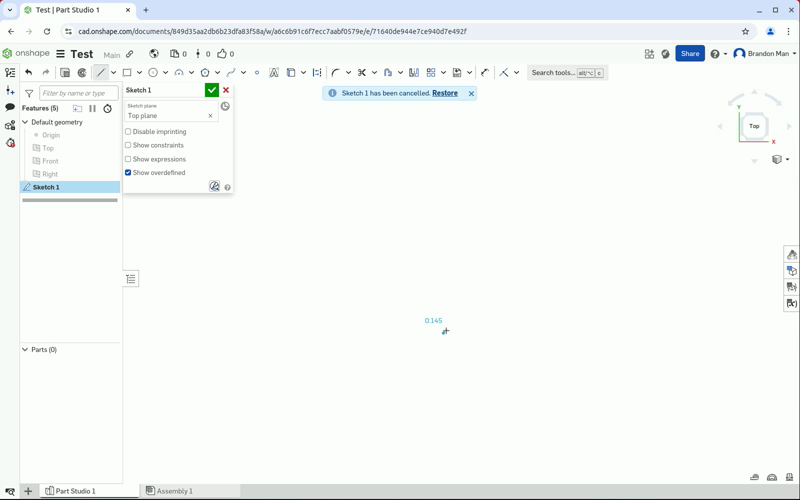
scroll(6)
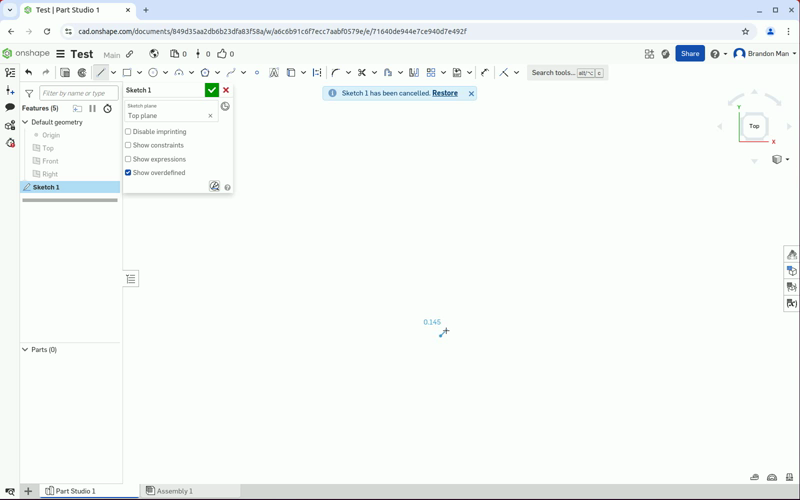
click(446, 330)
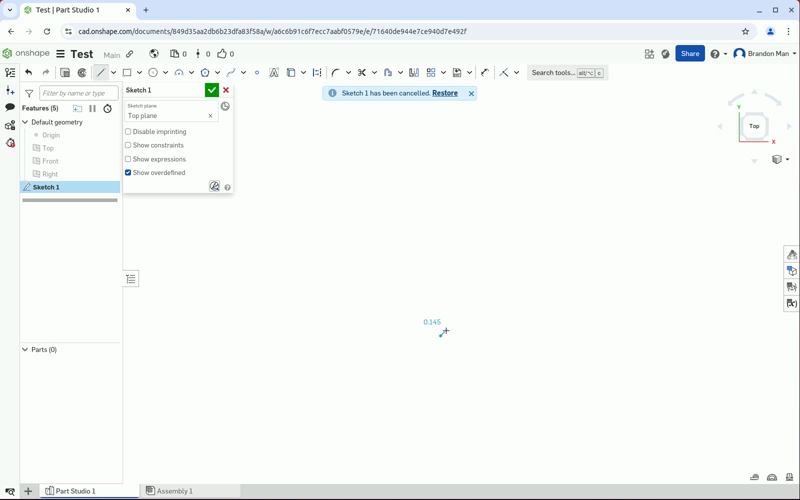
scroll(-6)
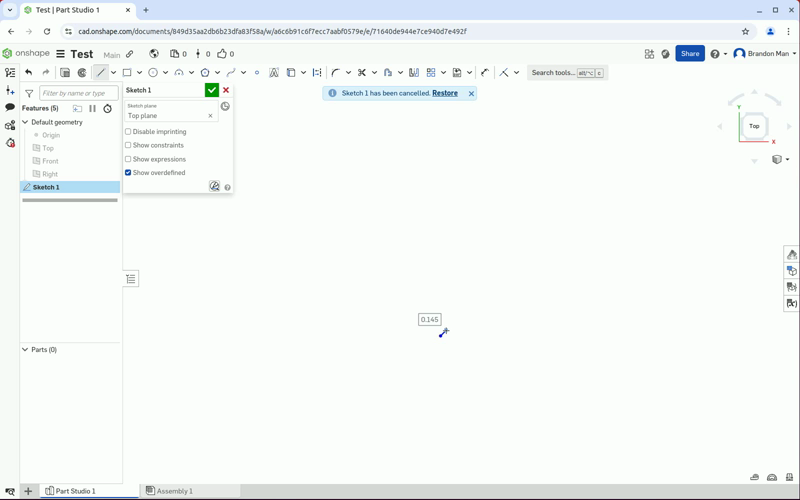
scroll(-6)
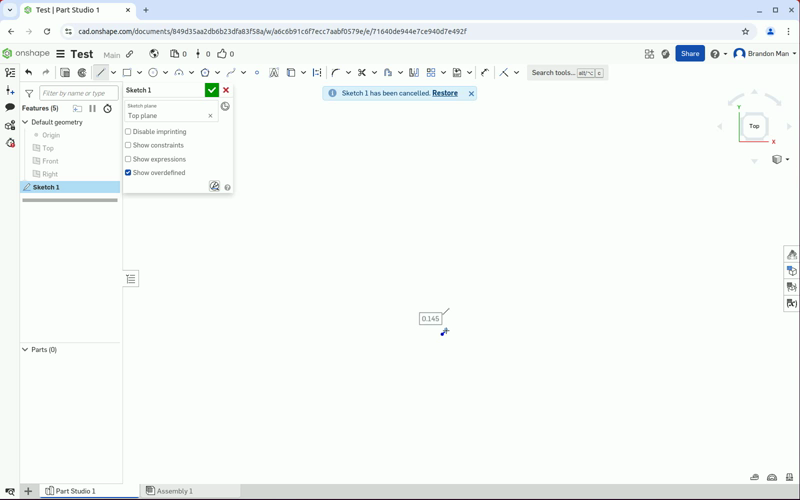
scroll(-6)
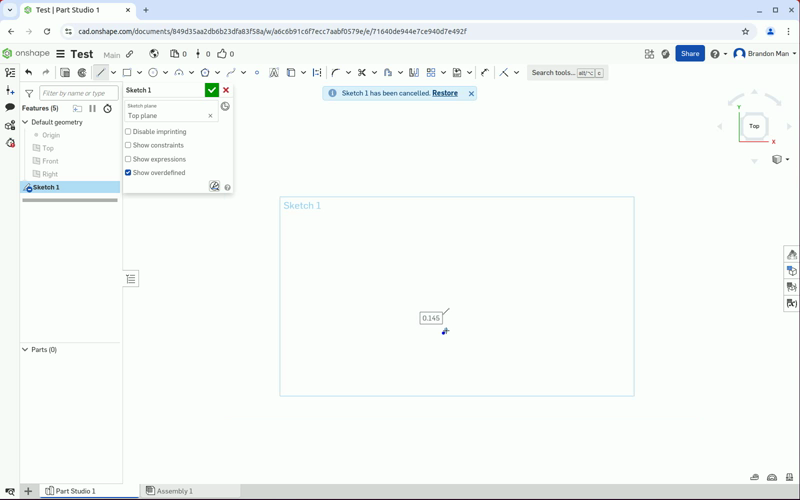
scroll(-6)
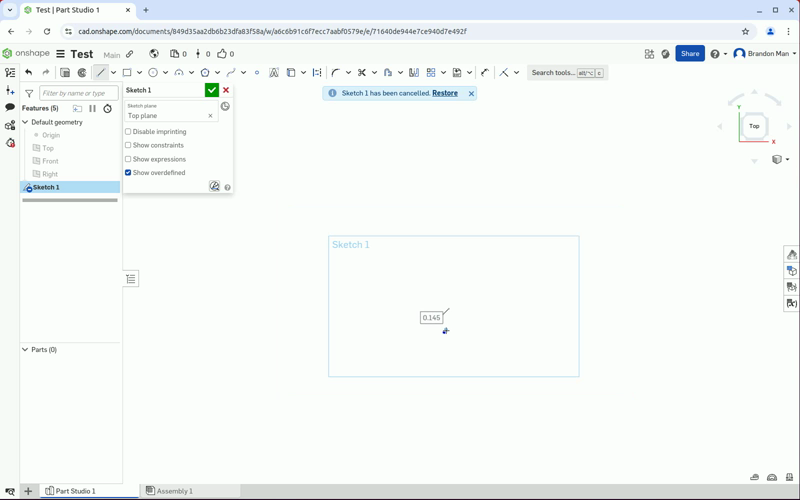
scroll(-6)
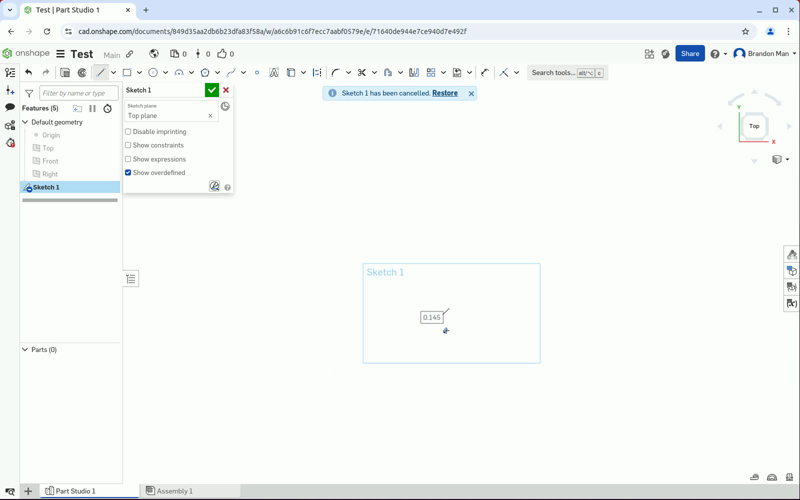
scroll(-6)
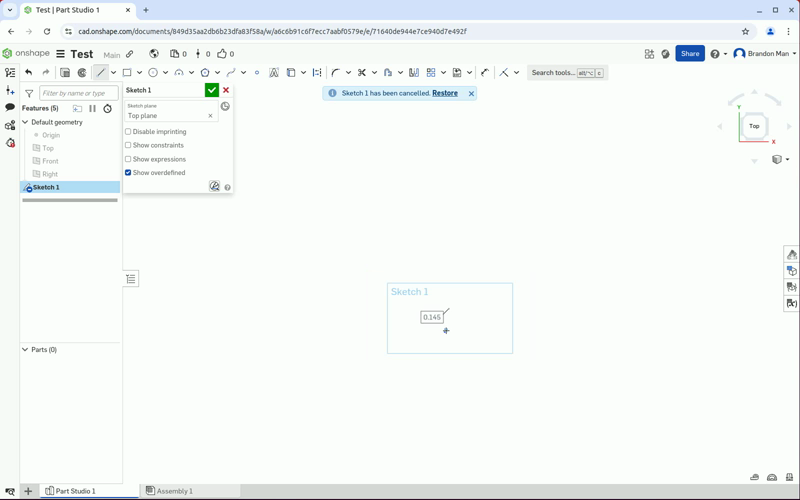
scroll(-6)
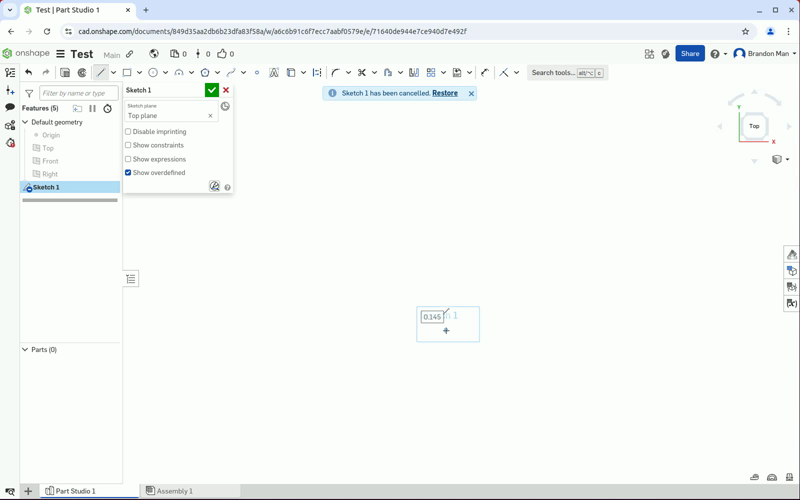
key_up(shift)
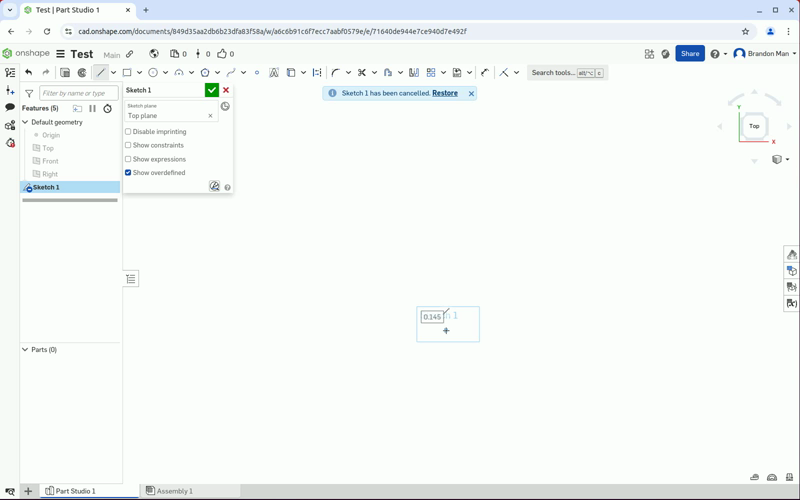
key_down(shift)
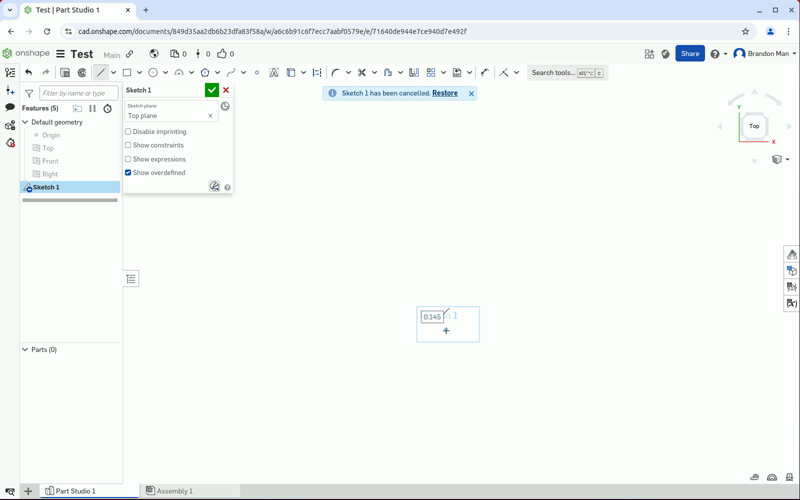
mouse_move(446, 237)
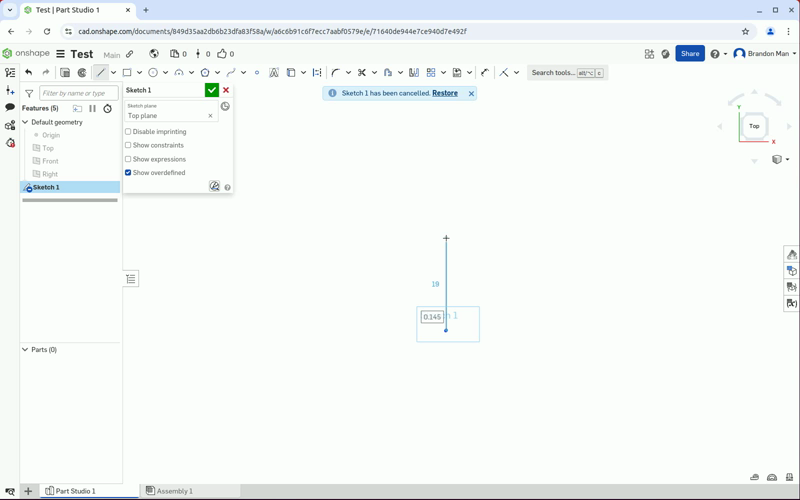
click(446, 237)
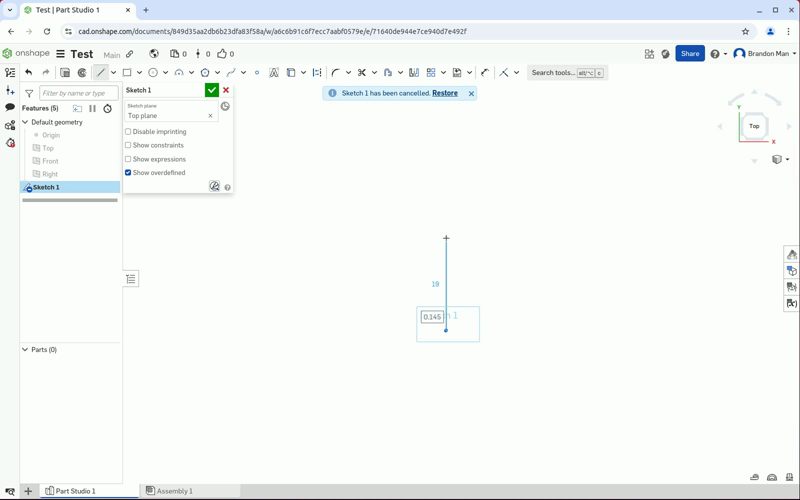
key_up(shift)
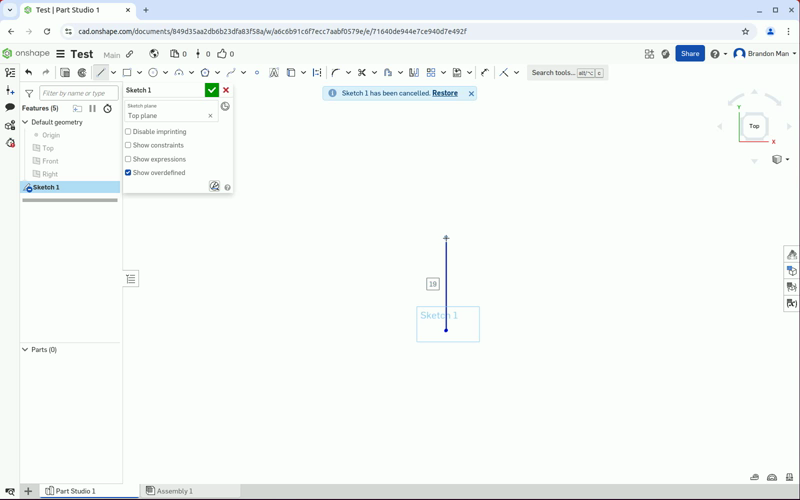
key_down(shift)
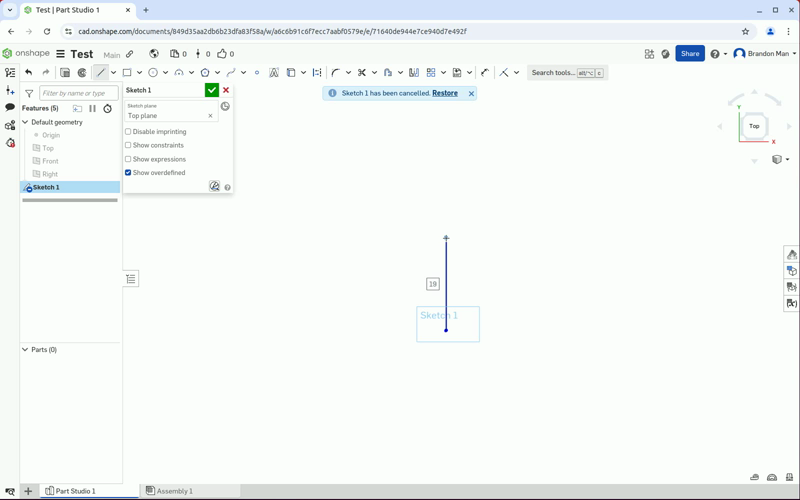
mouse_move(476, 237)
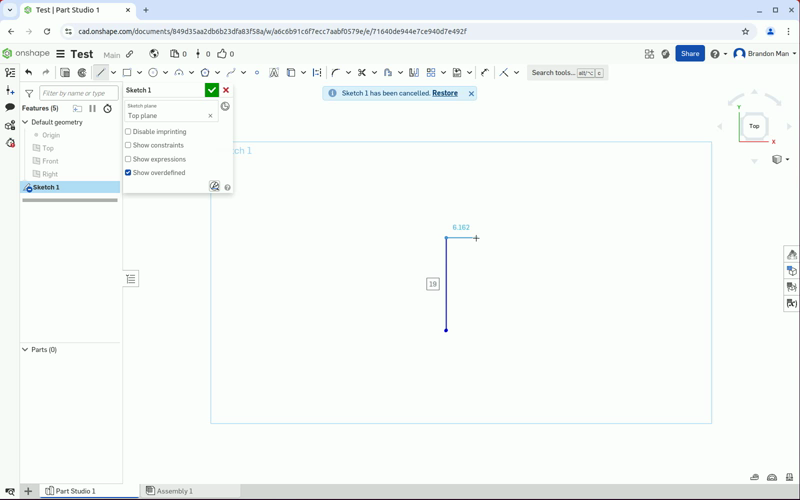
mouse_move(445, 237)
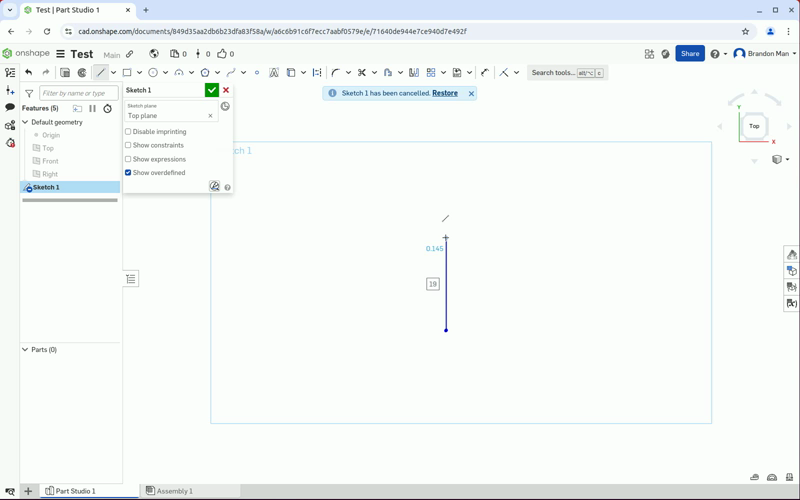
scroll(6)
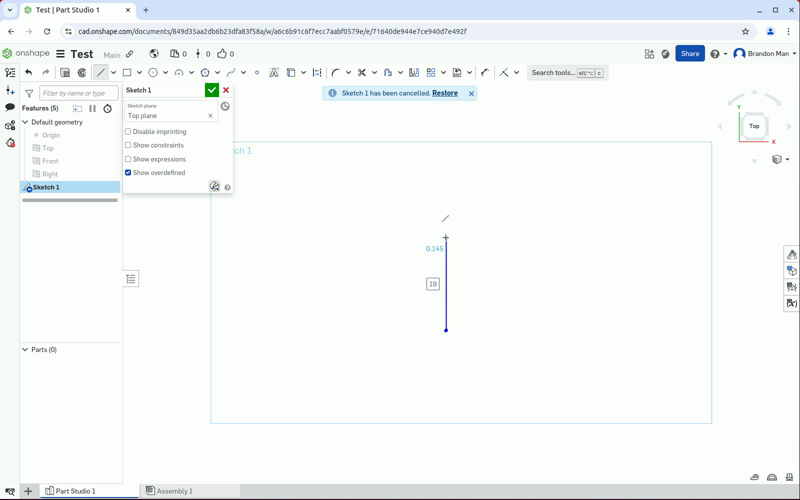
scroll(6)
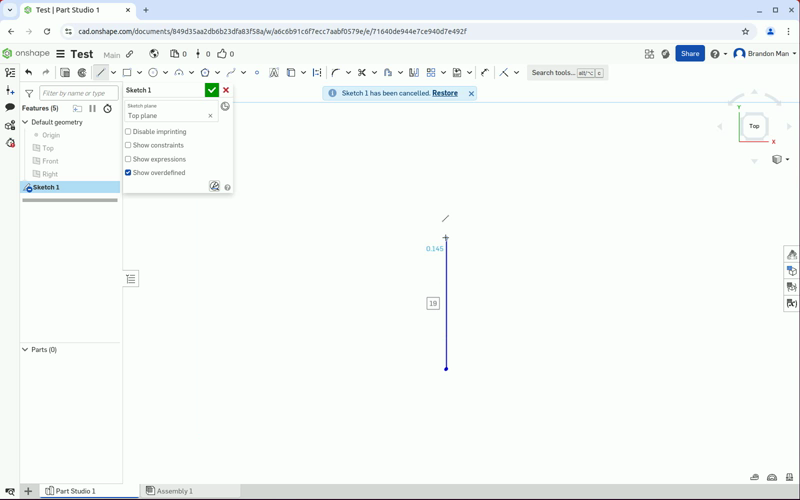
scroll(6)
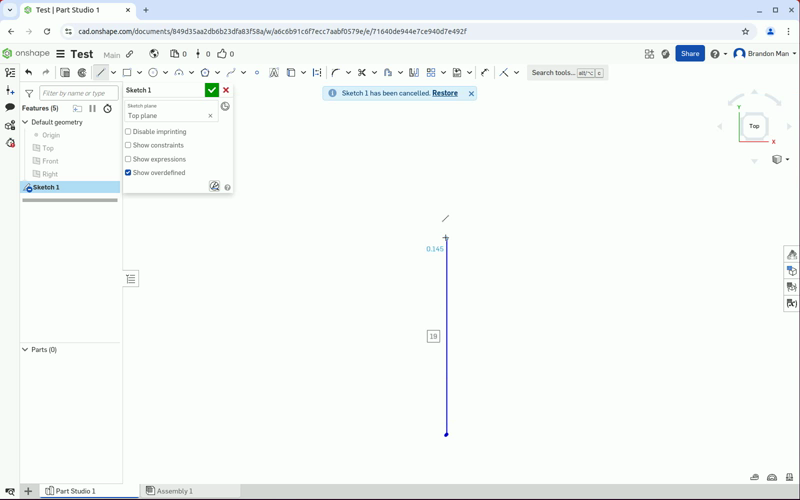
scroll(6)
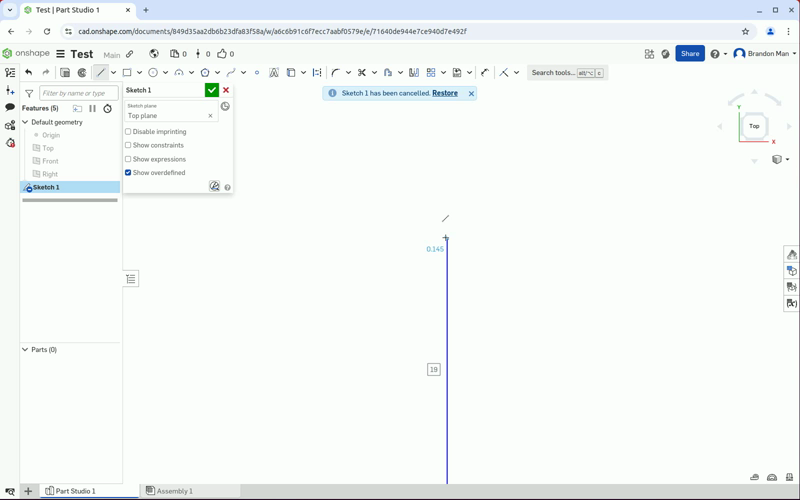
scroll(6)
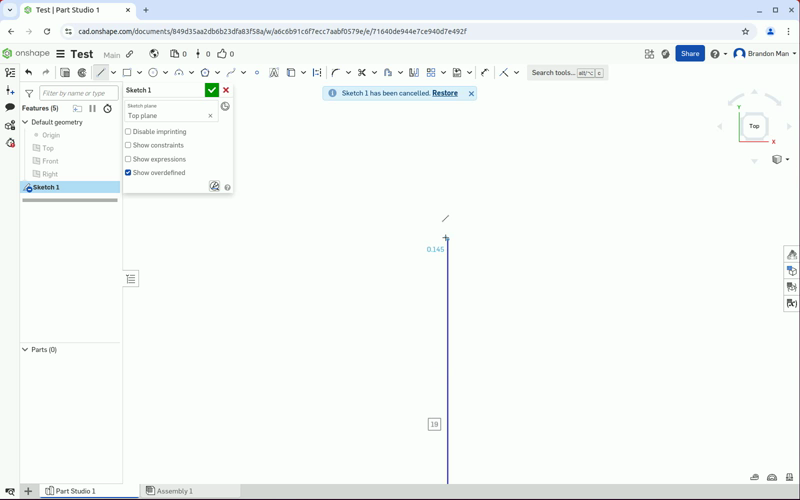
scroll(6)
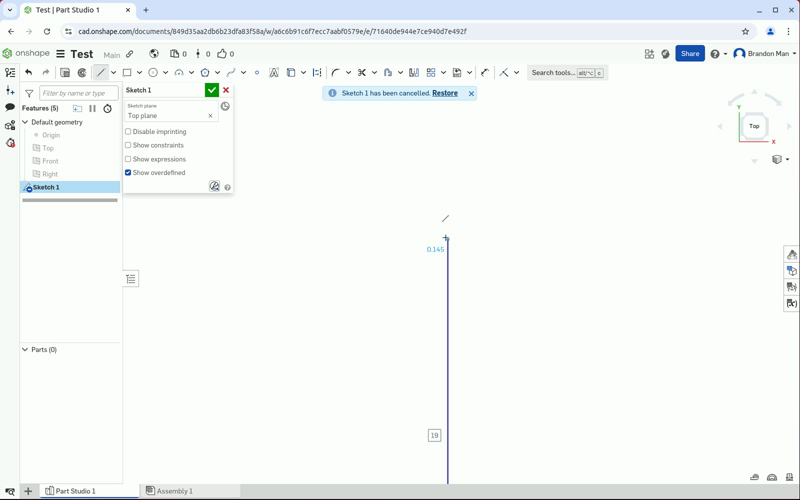
scroll(6)
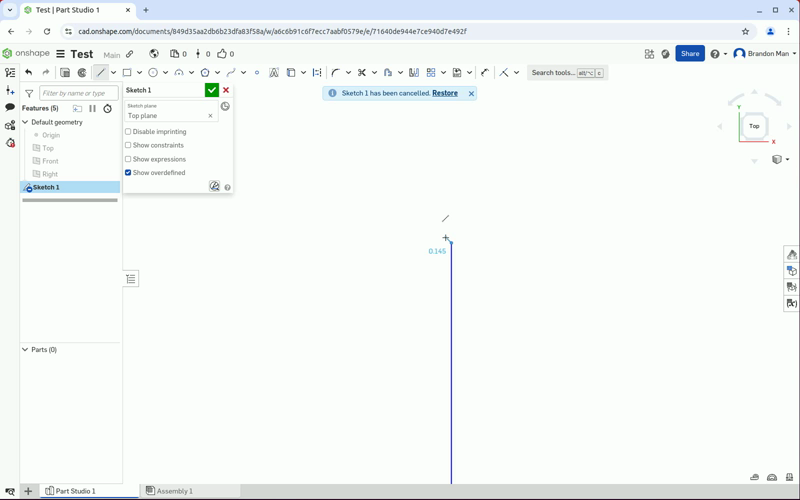
click(445, 237)
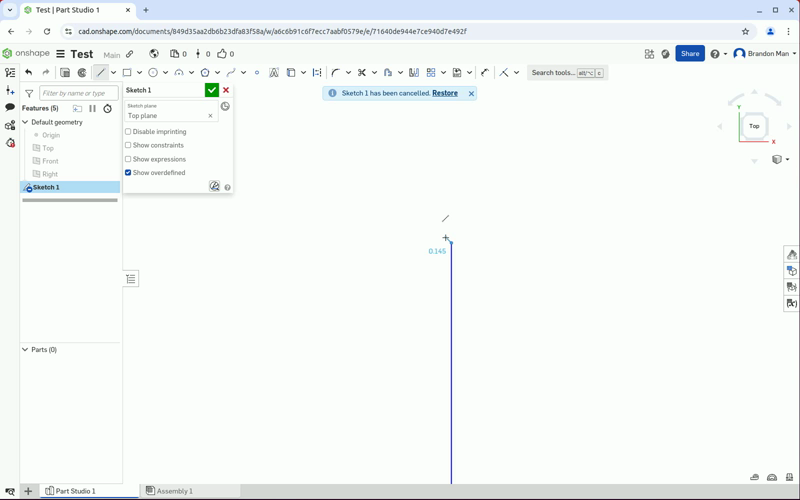
scroll(-6)
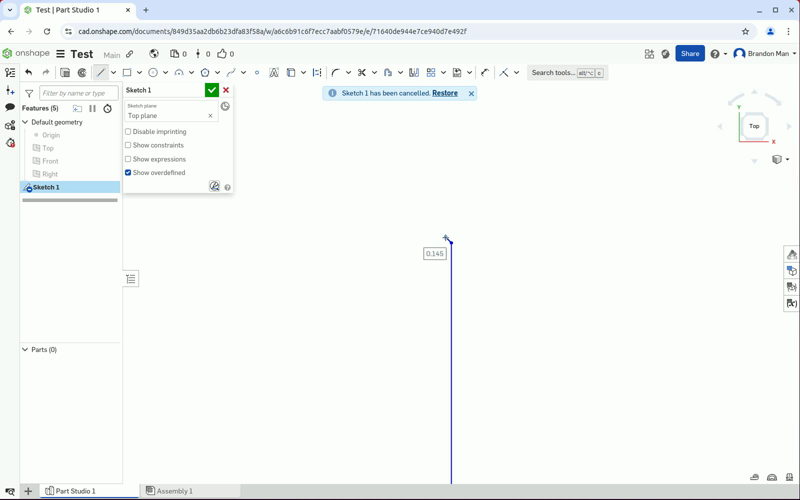
scroll(-6)
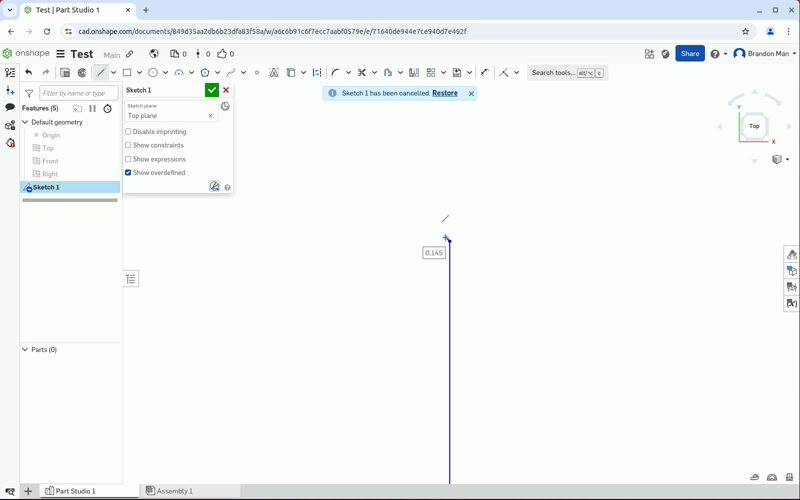
scroll(-6)
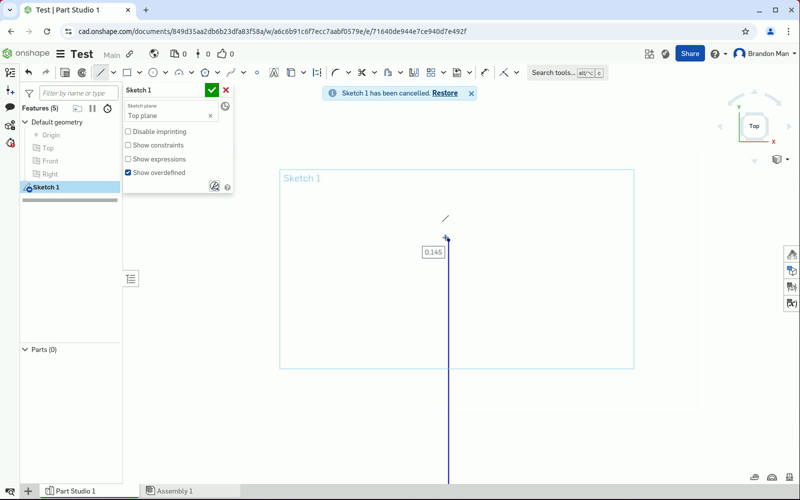
scroll(-6)
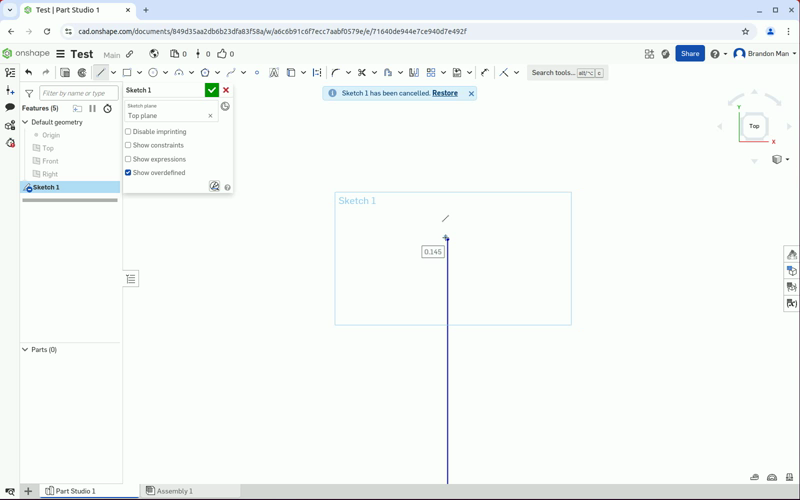
scroll(-6)
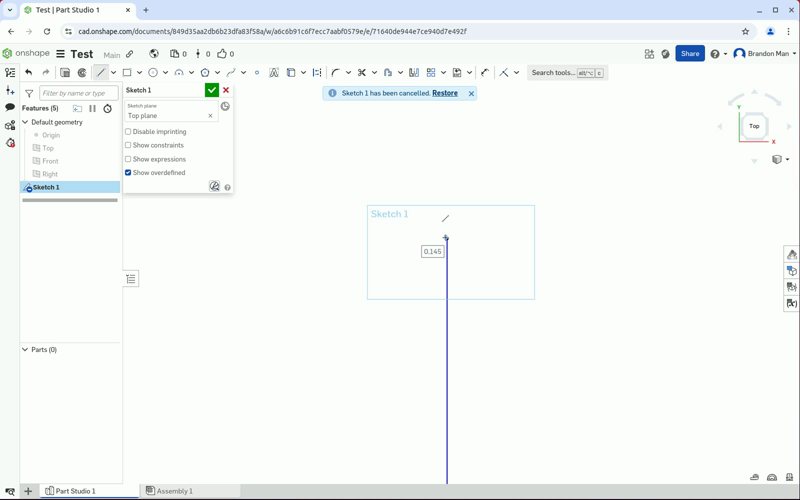
scroll(-6)
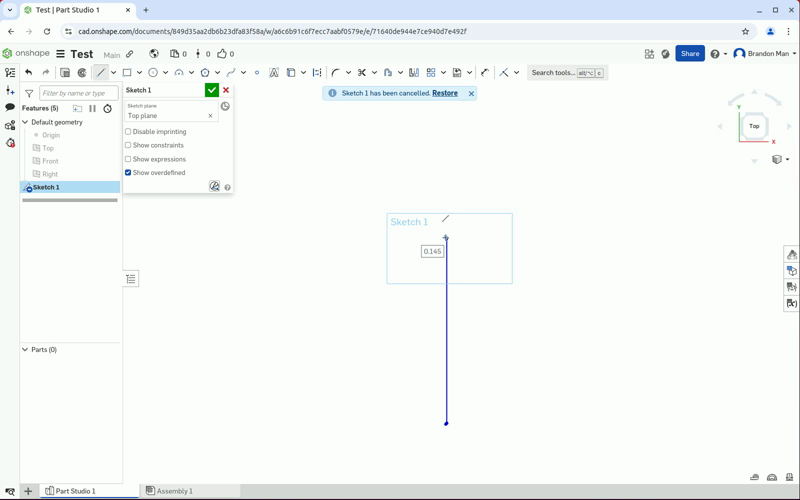
scroll(-6)
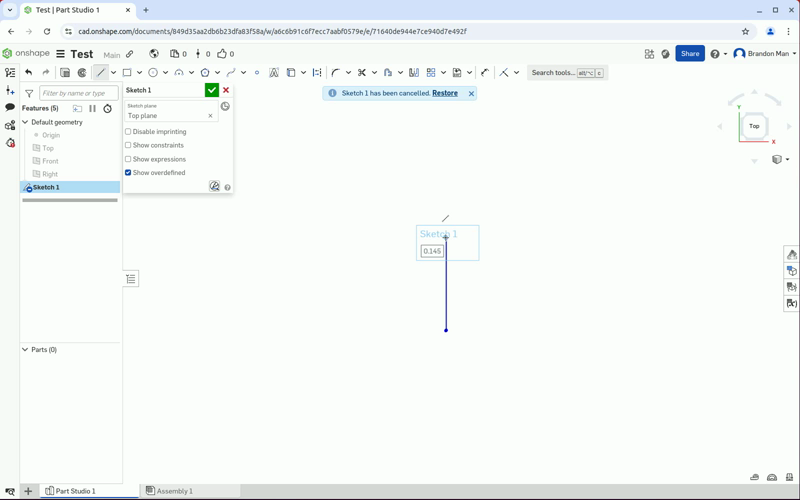
key_up(shift)
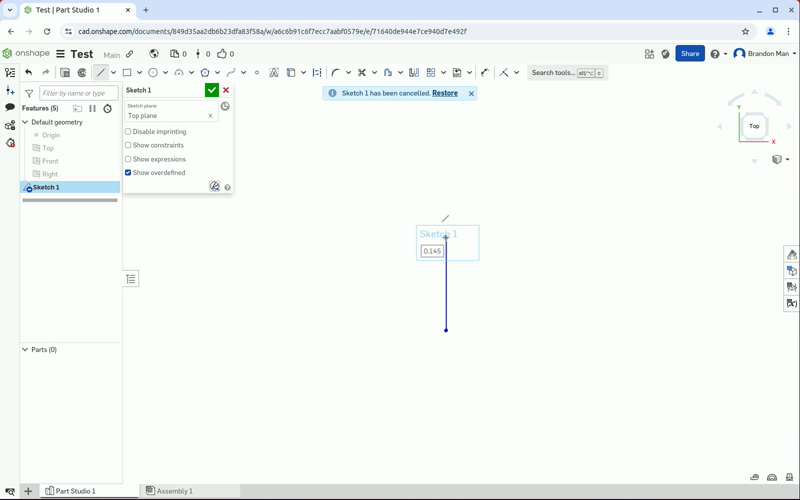
key_down(shift)
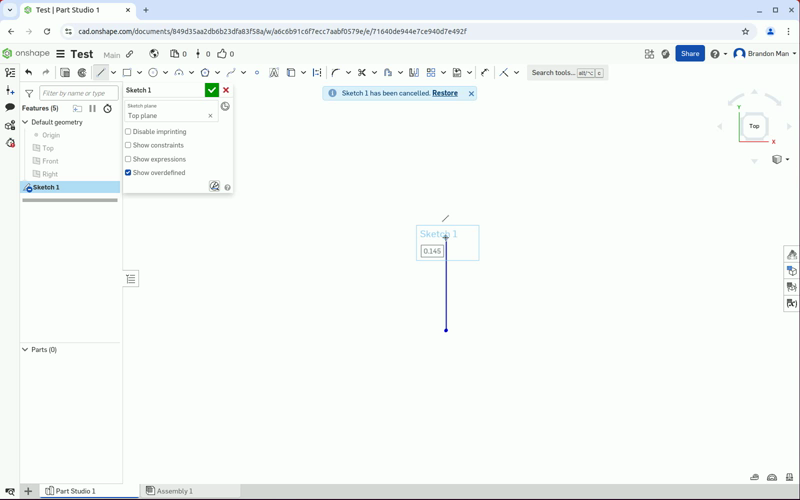
mouse_move(445, 330)
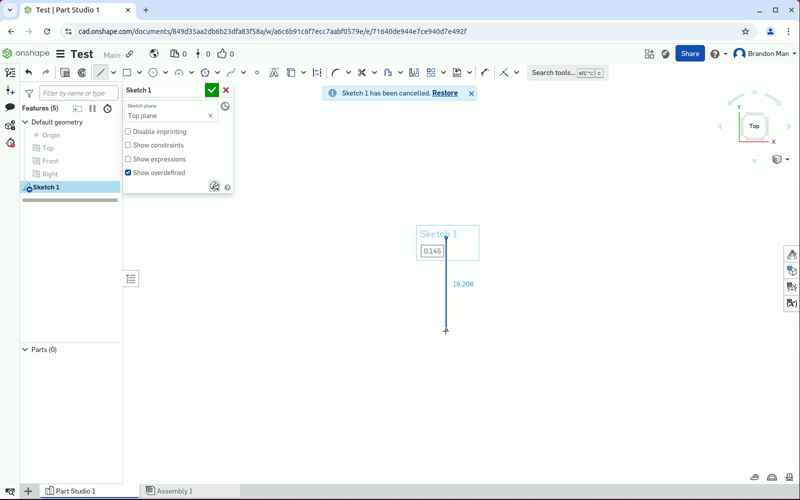
scroll(6)
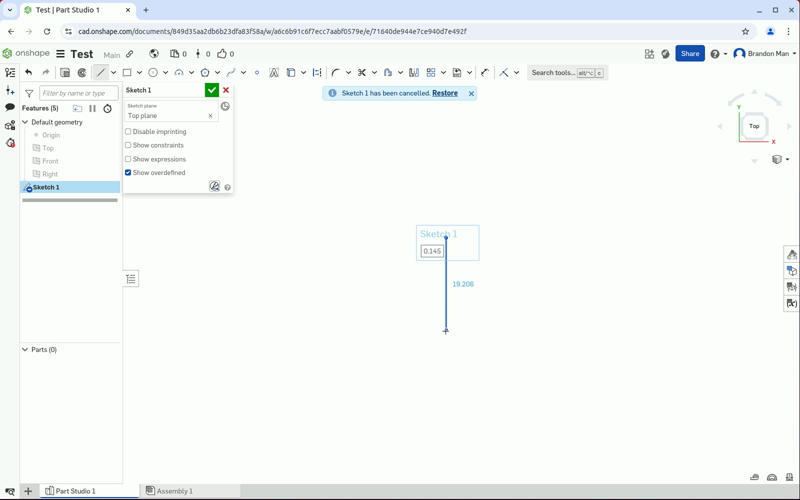
scroll(6)
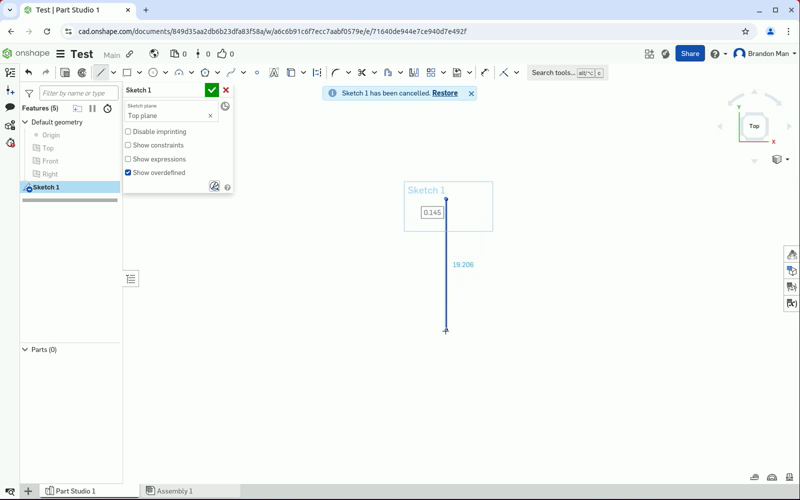
scroll(6)
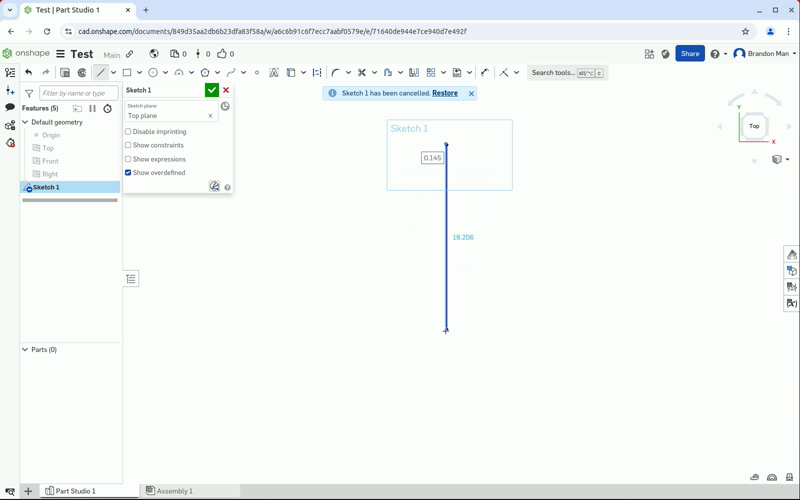
scroll(6)
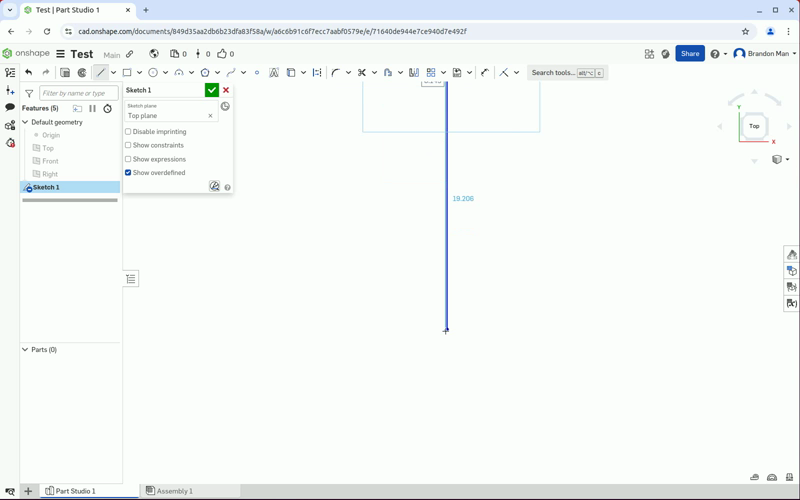
scroll(6)
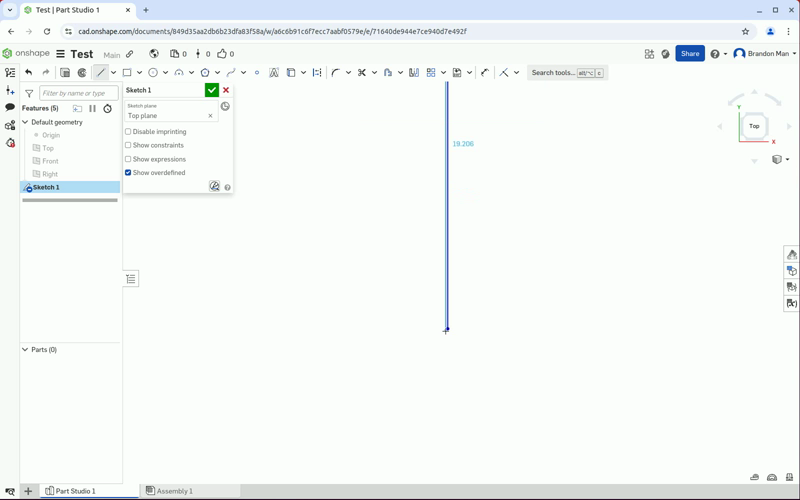
scroll(6)
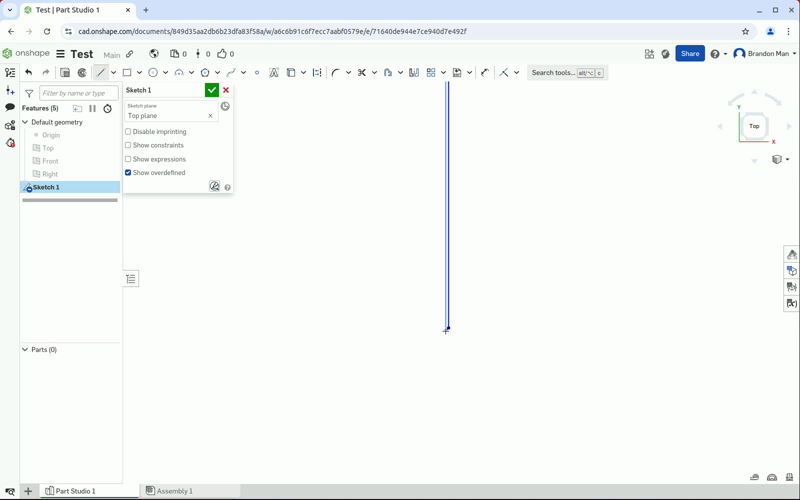
scroll(6)
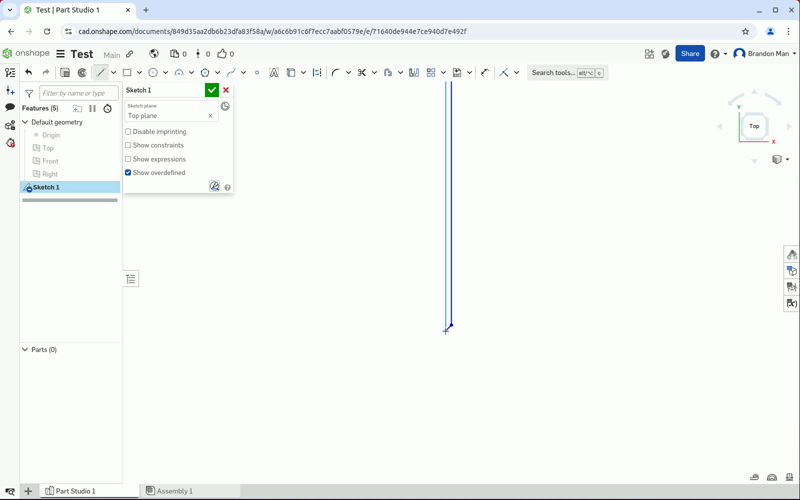
key_up(shift)
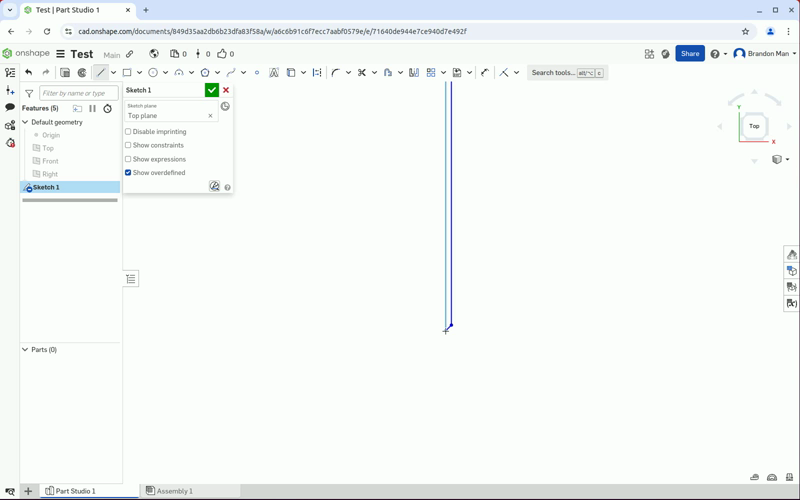
click(445, 330)
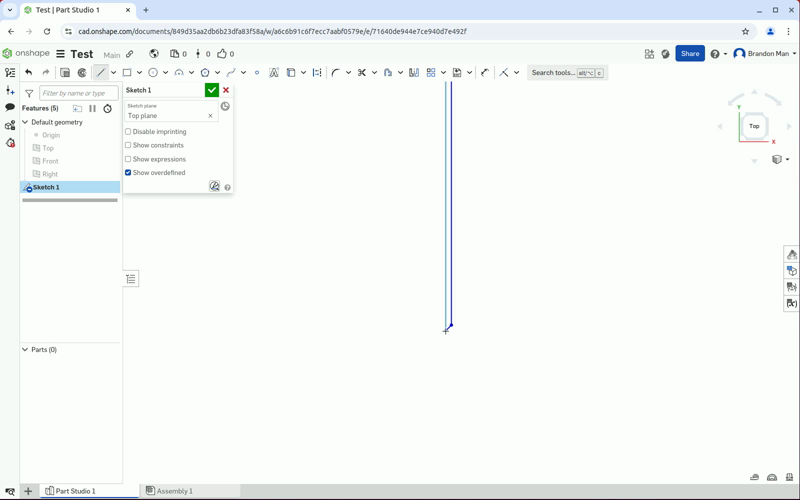
scroll(-6)
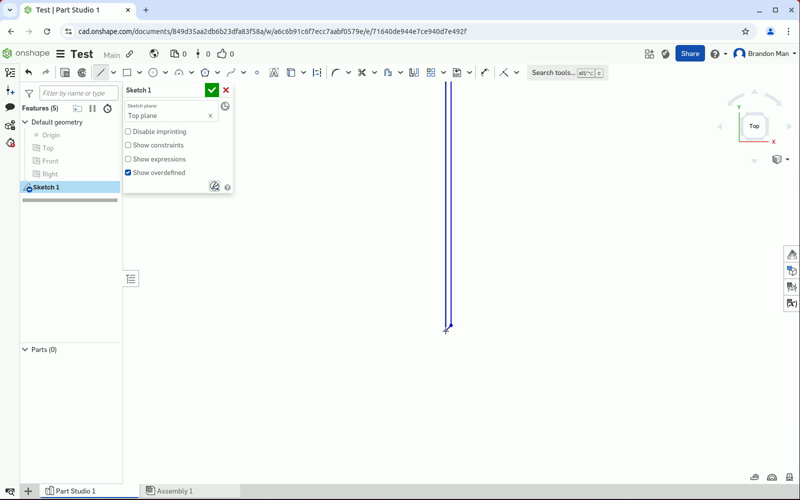
scroll(-6)
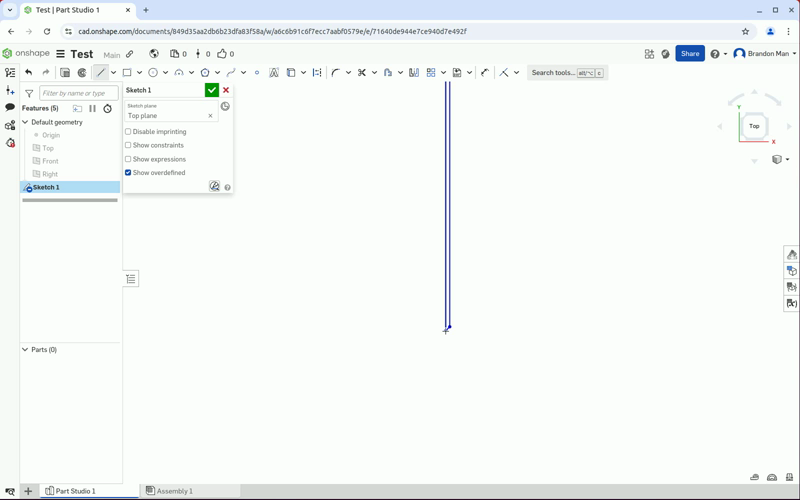
scroll(-6)
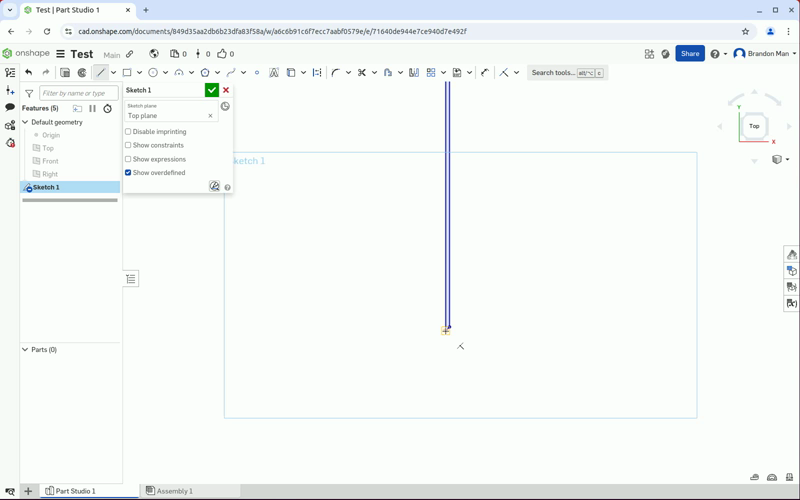
scroll(-6)
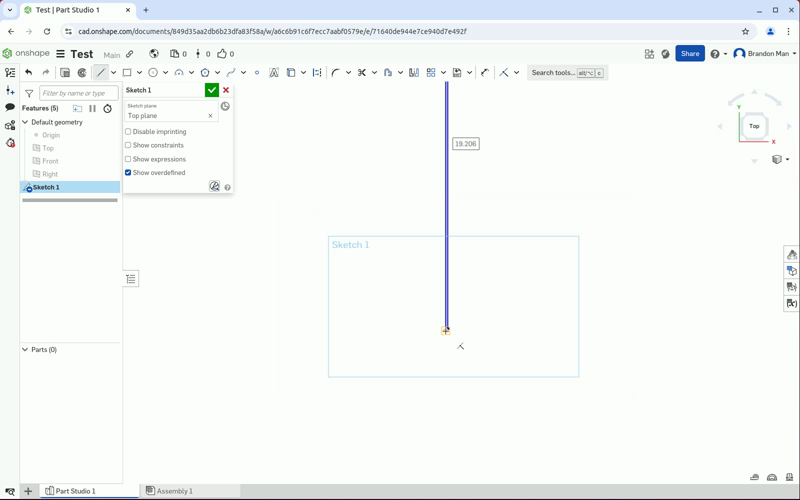
scroll(-6)
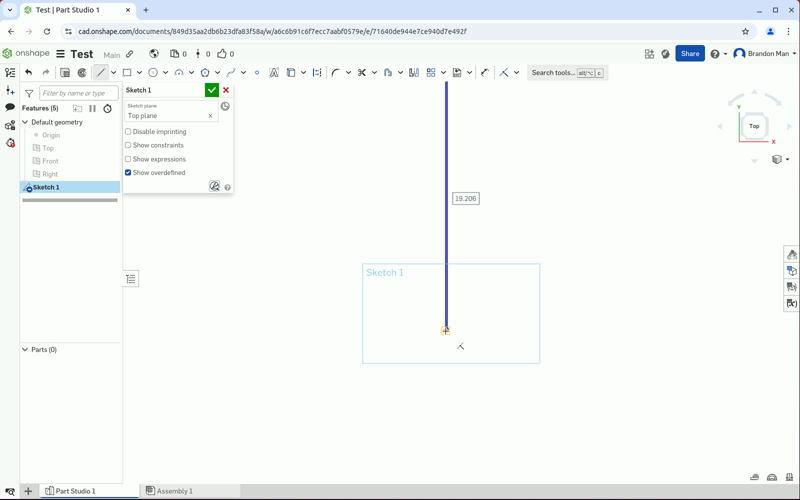
scroll(-6)
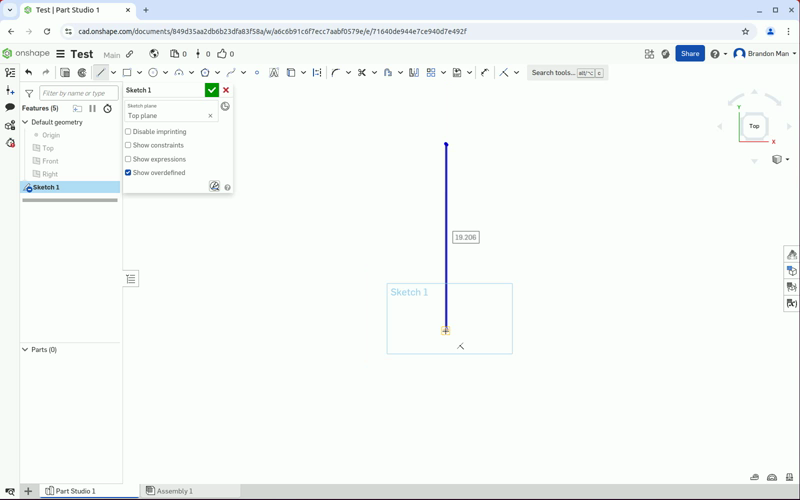
scroll(-6)
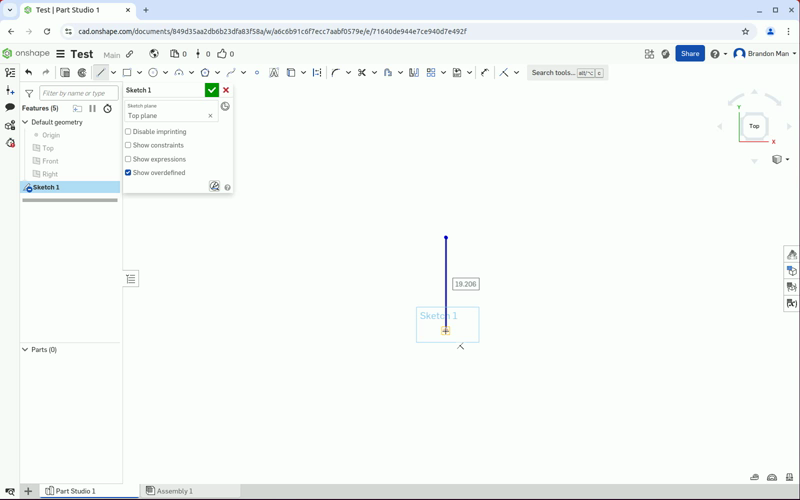
key(esc)
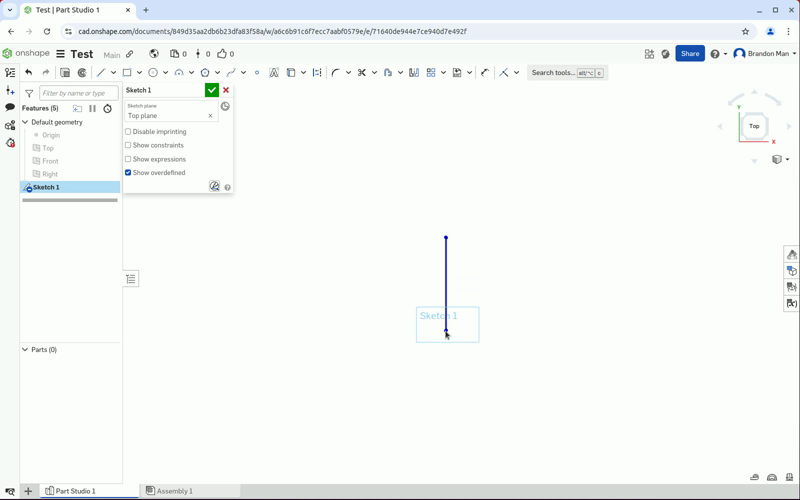
mouse_move(445, 329)
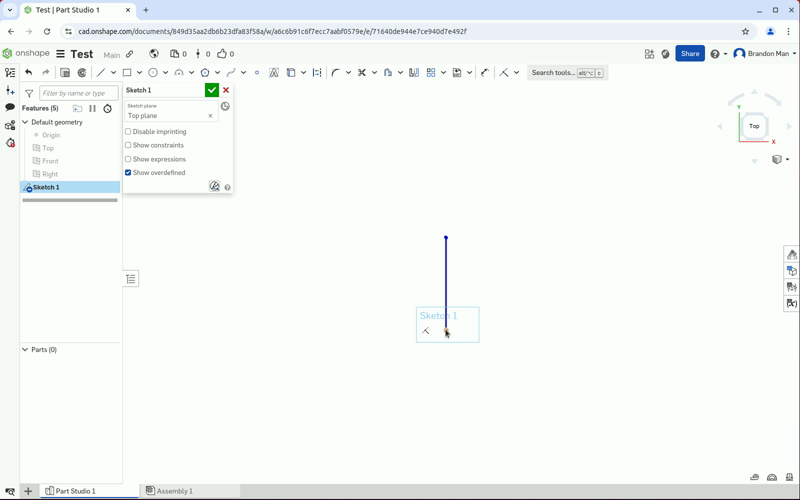
scroll(6)
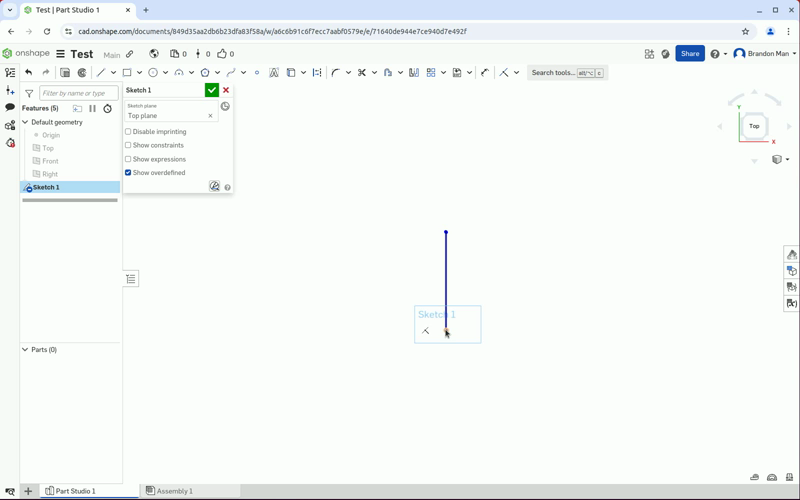
scroll(6)
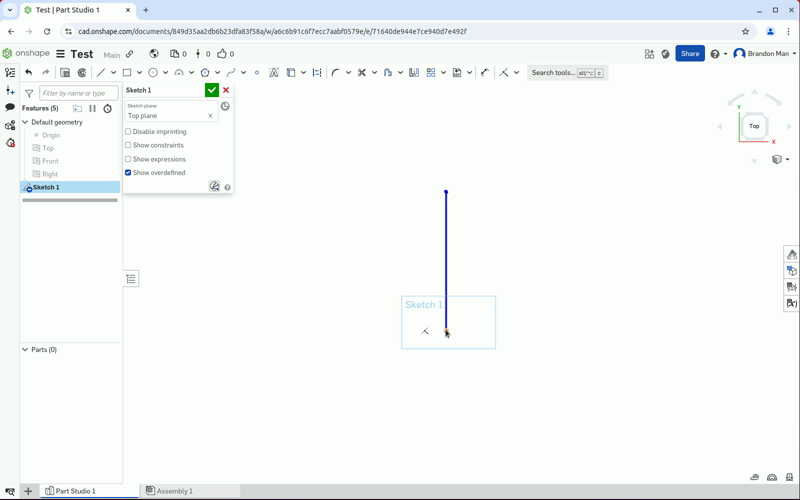
scroll(6)
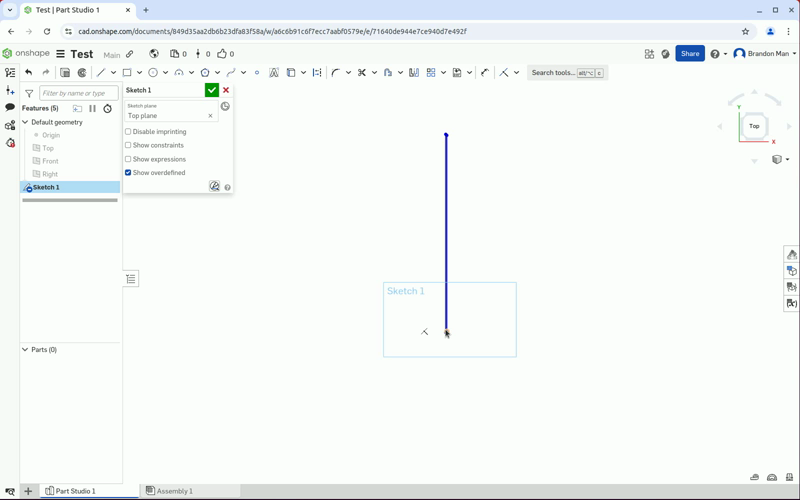
scroll(6)
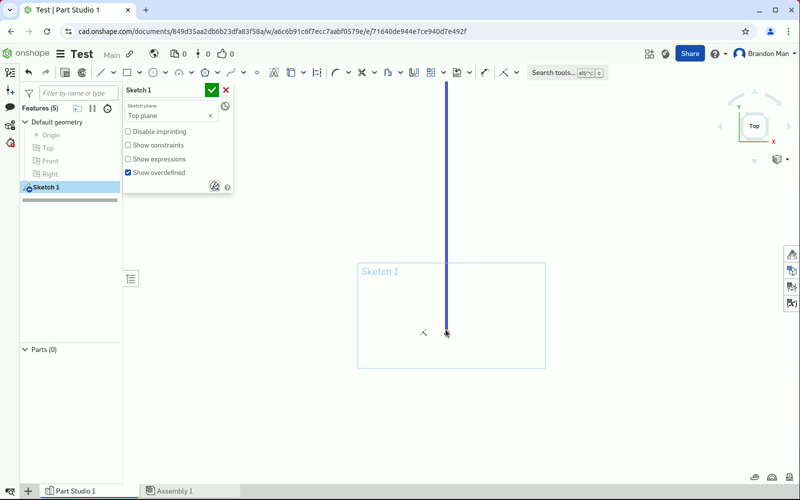
scroll(6)
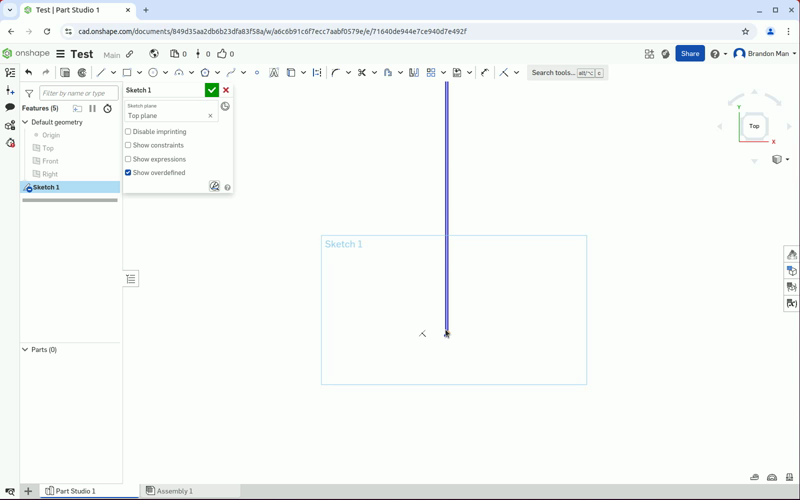
scroll(6)
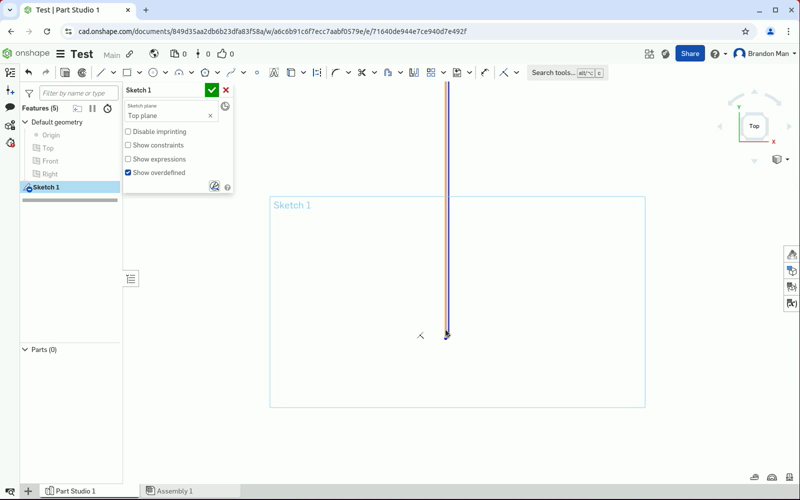
scroll(6)
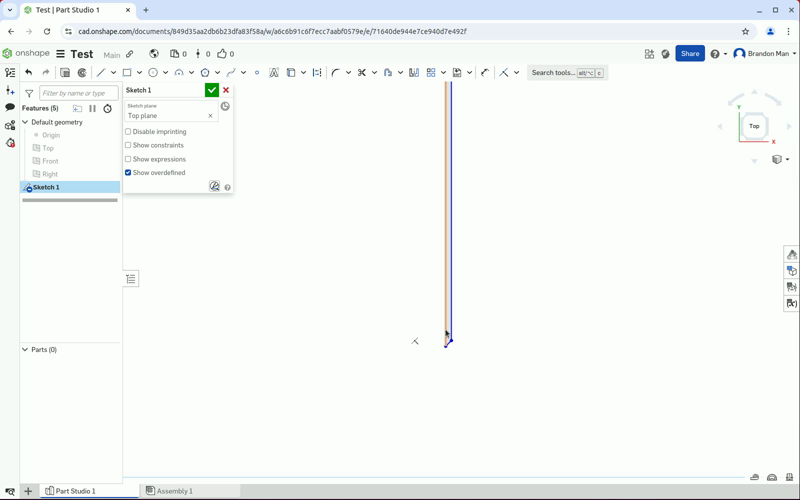
click(445, 329)
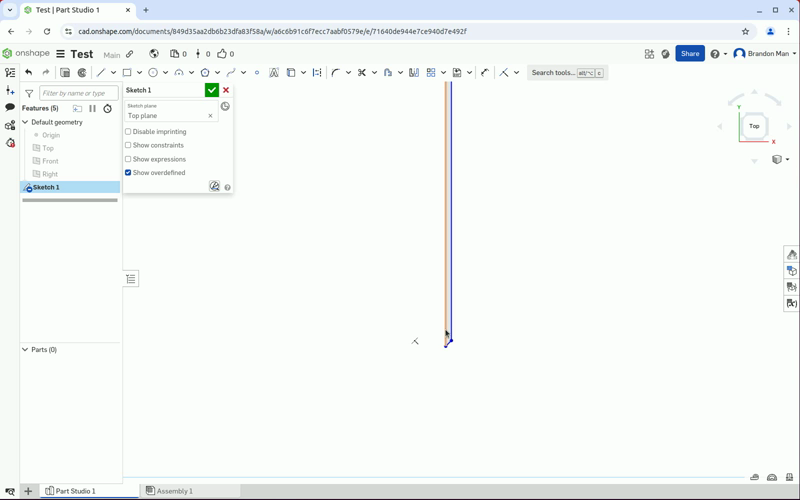
scroll(-6)
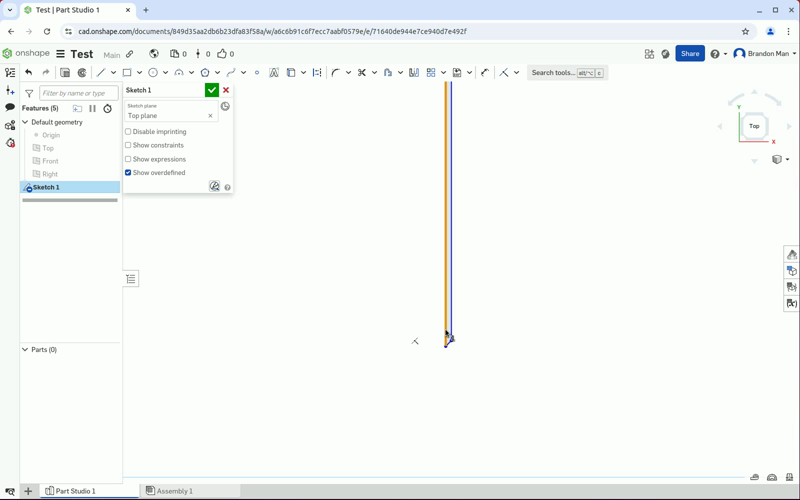
scroll(-6)
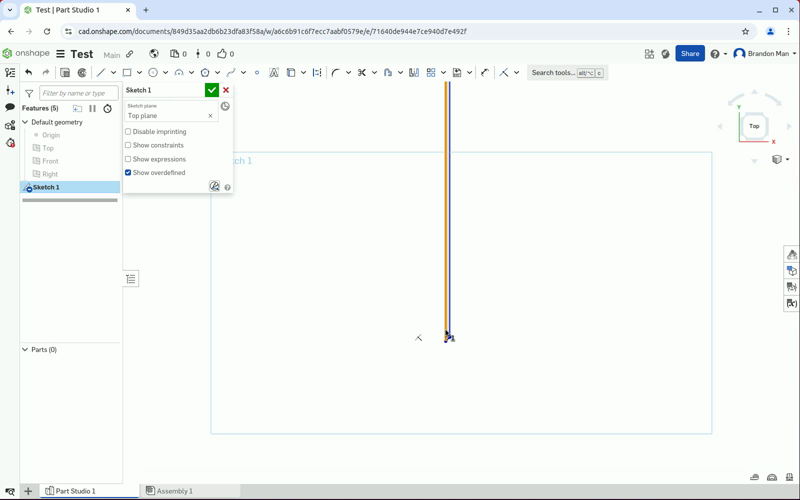
scroll(-6)
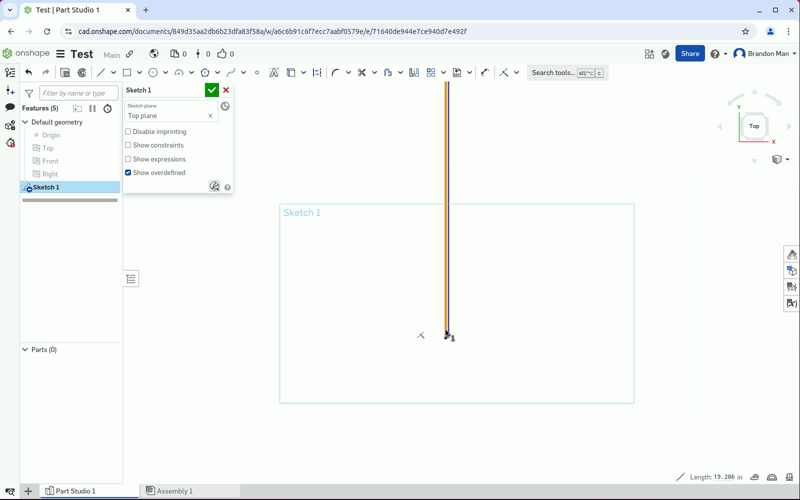
scroll(-6)
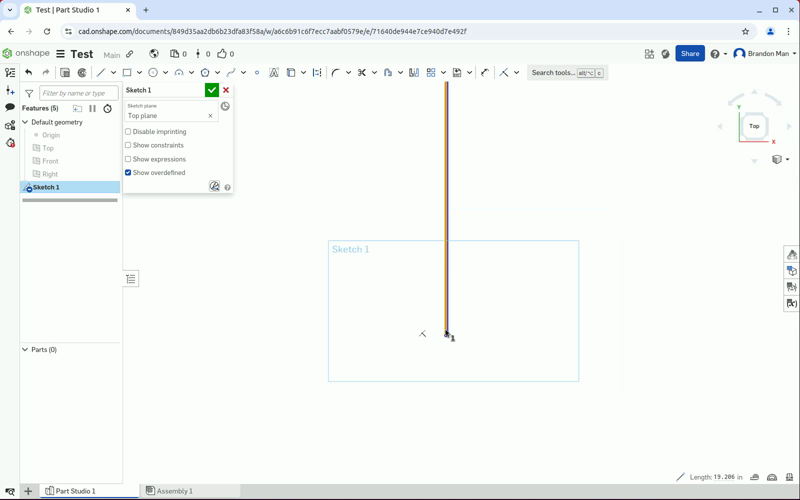
scroll(-6)
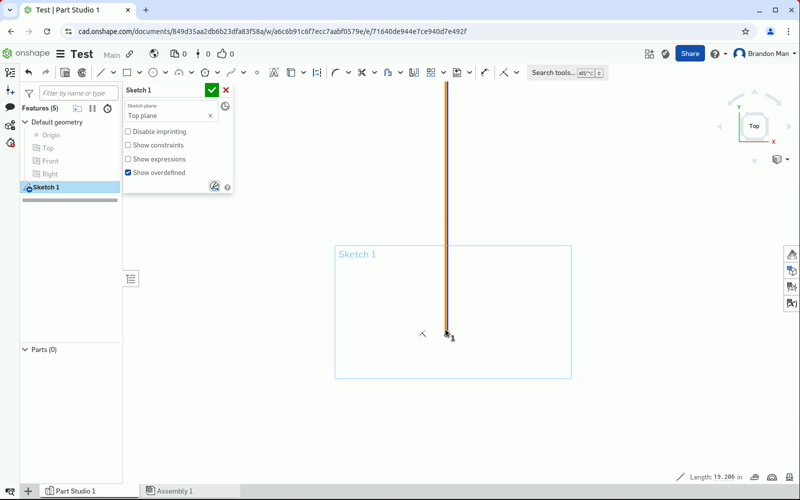
scroll(-6)
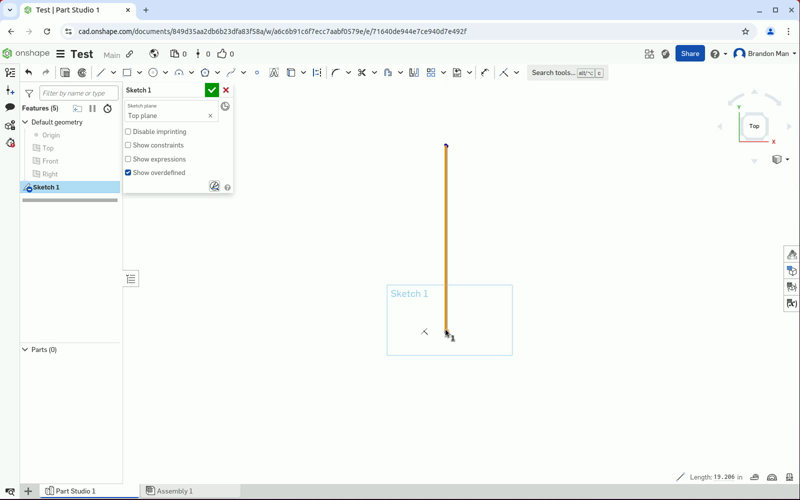
scroll(-6)
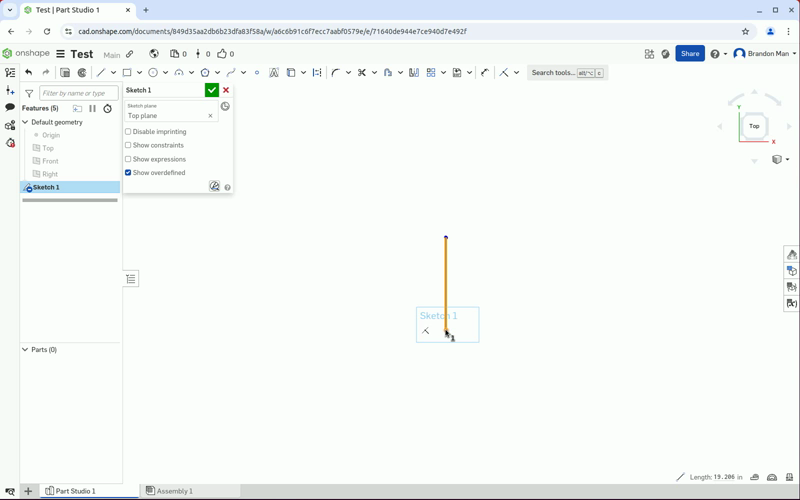
mouse_move(73, 352)
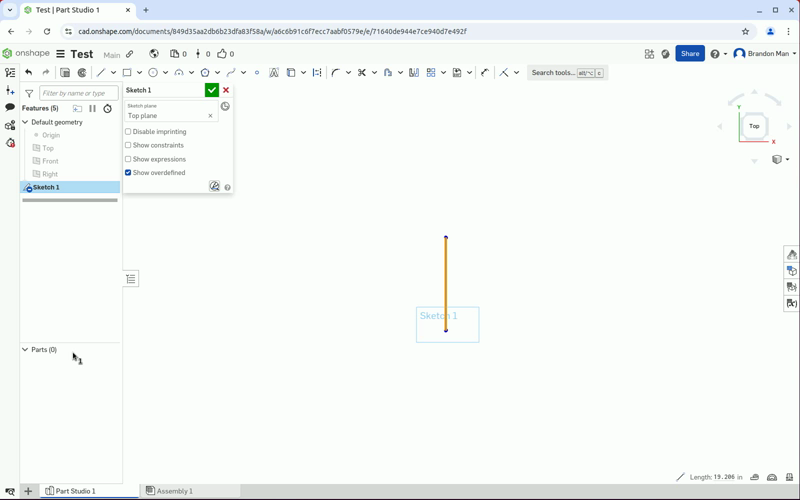
key(shift+y)
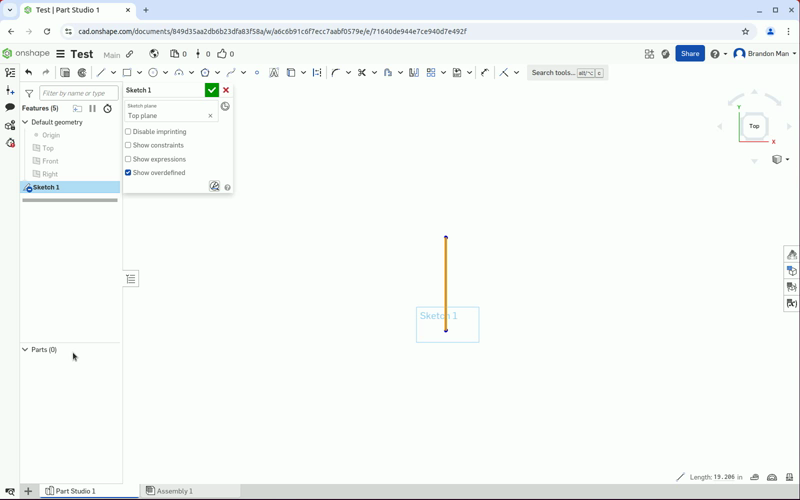
key(shift+e)
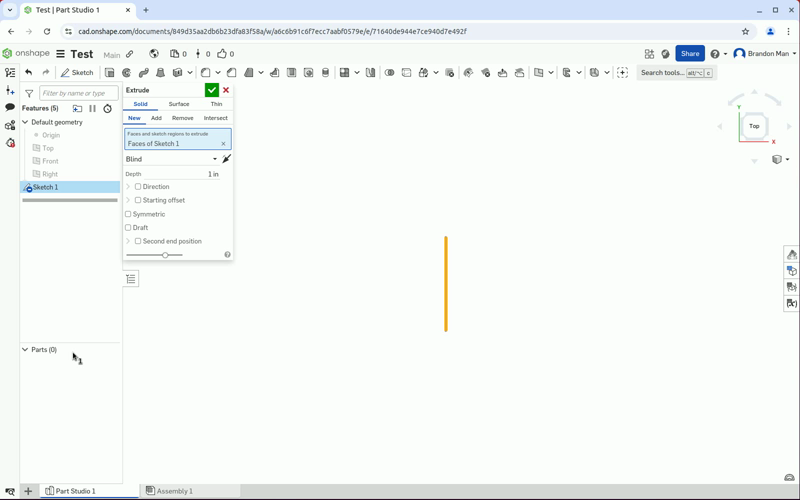
mouse_move(143, 106)
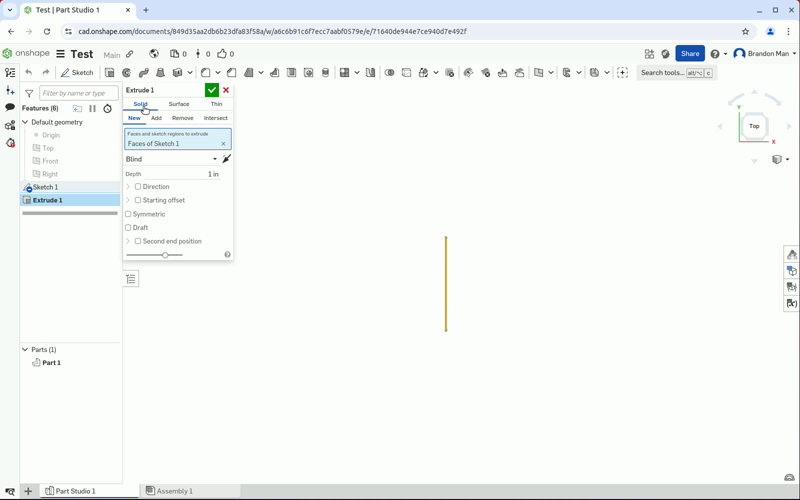
click(143, 106)
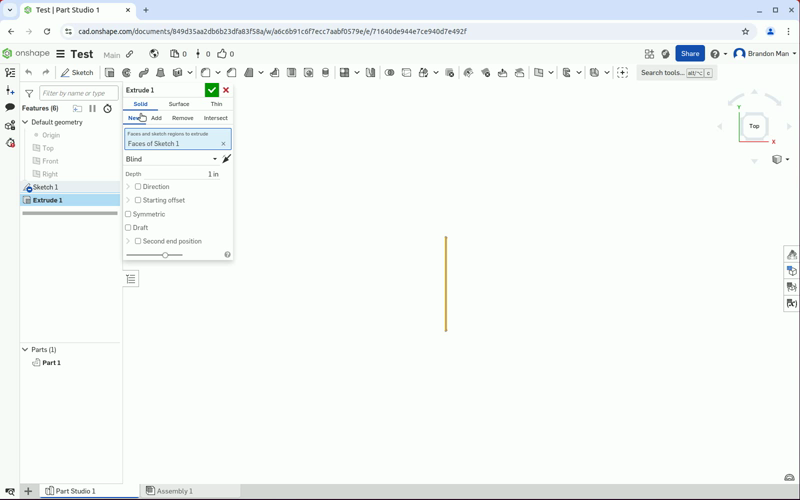
mouse_move(137, 120)
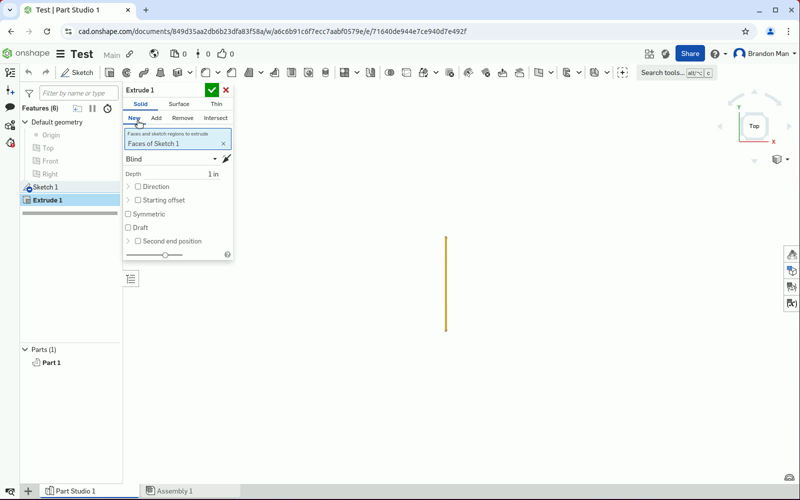
click(137, 120)
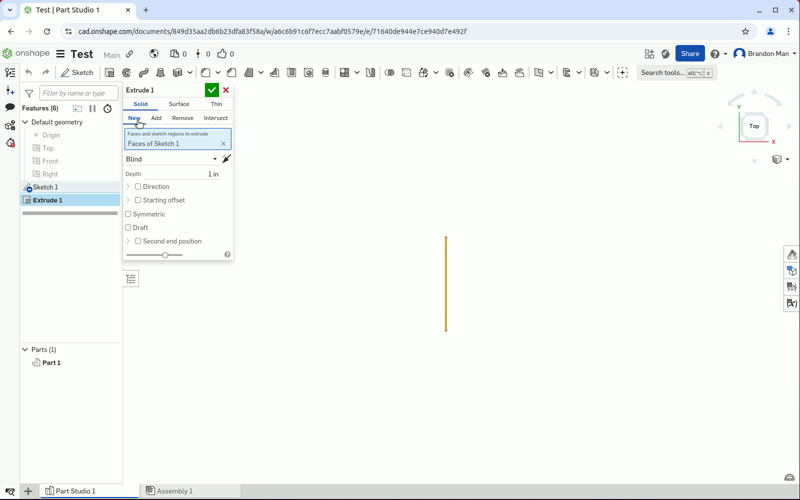
key(tab, 4)
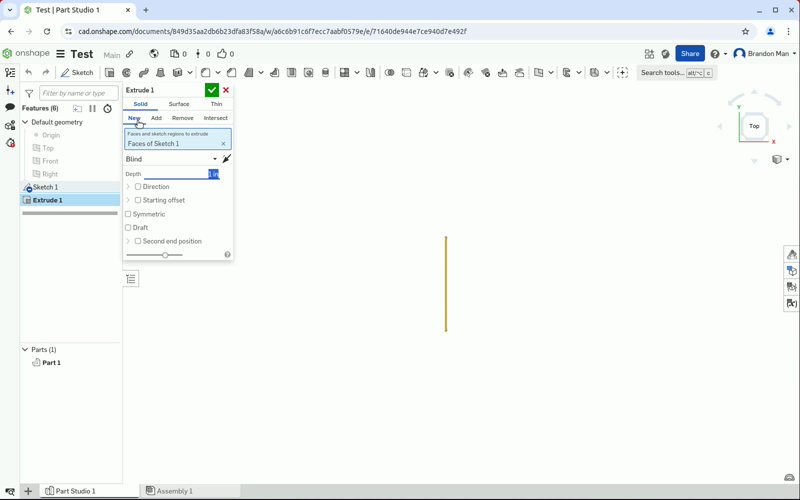
text(0.963)
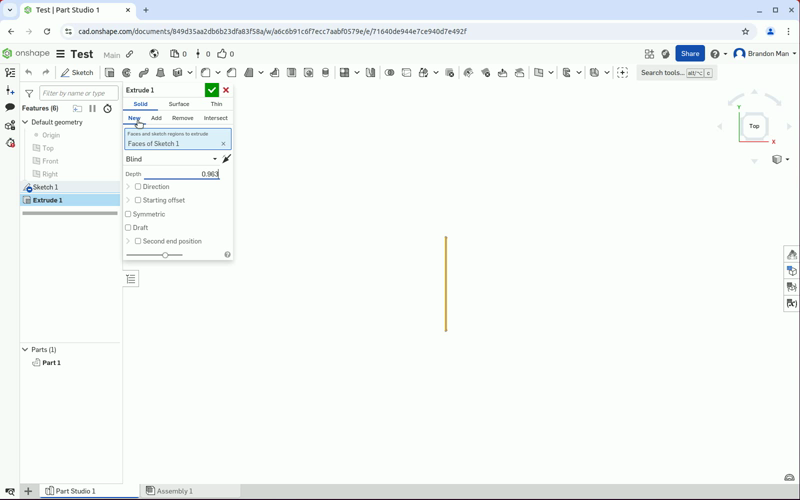
key(enter)
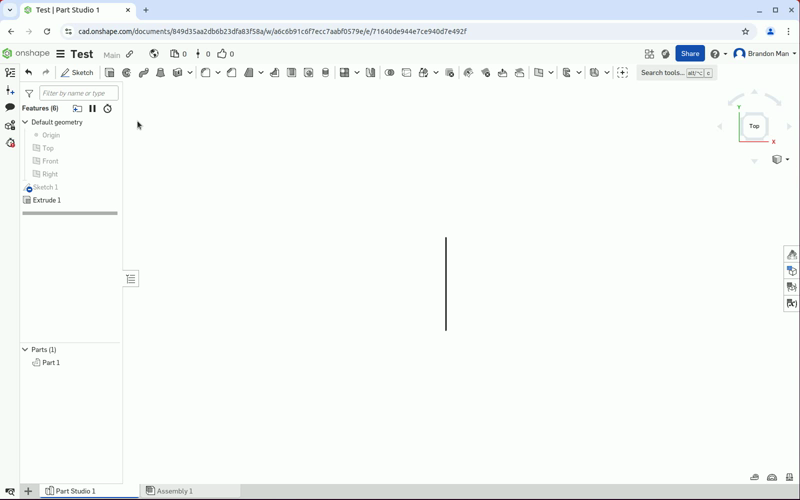
key(shift+h)
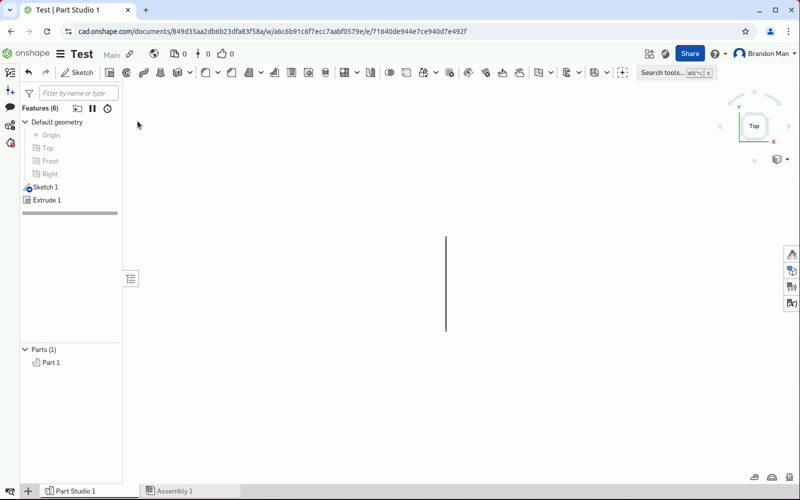
key(shift+h)
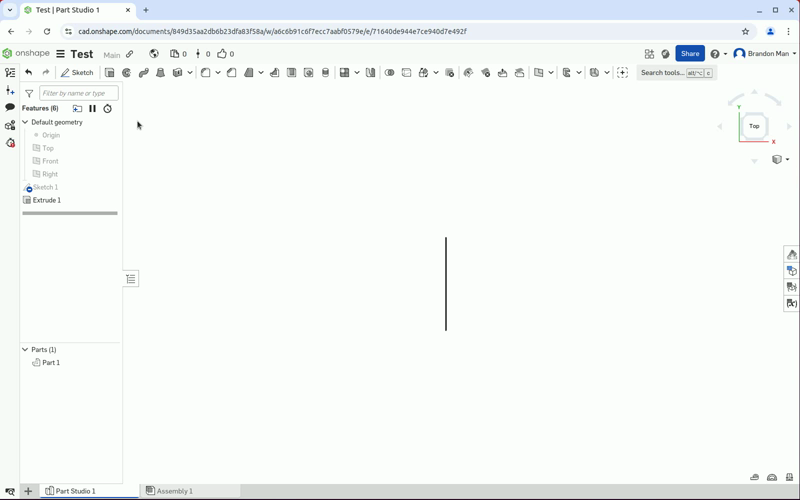
mouse_move(73, 189)
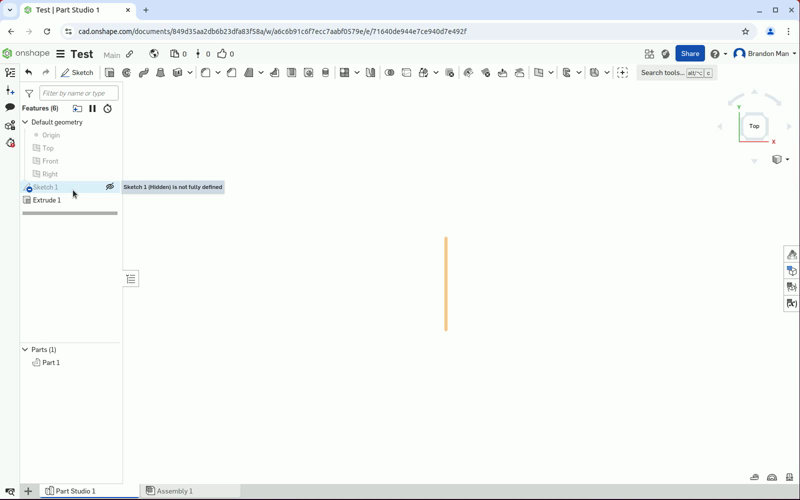
click(73, 189)
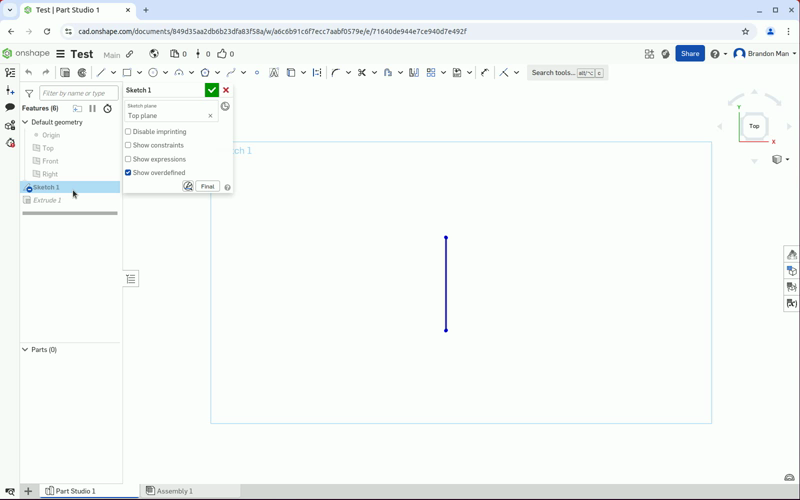
mouse_move(229, 92)
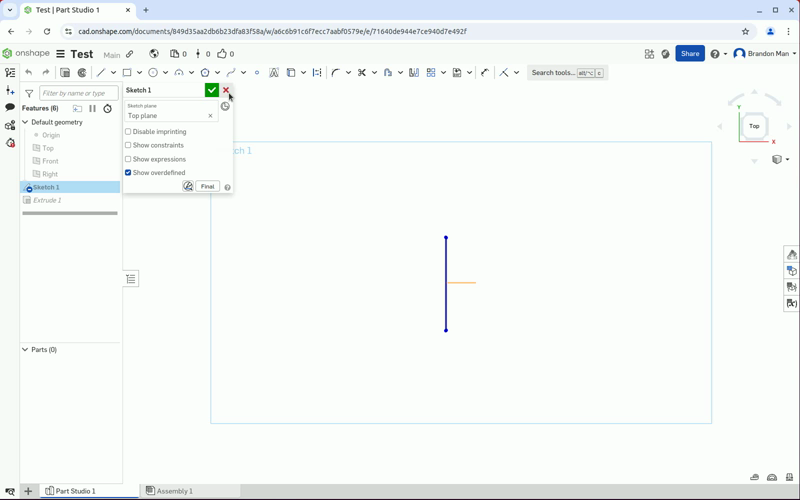
click(229, 92)
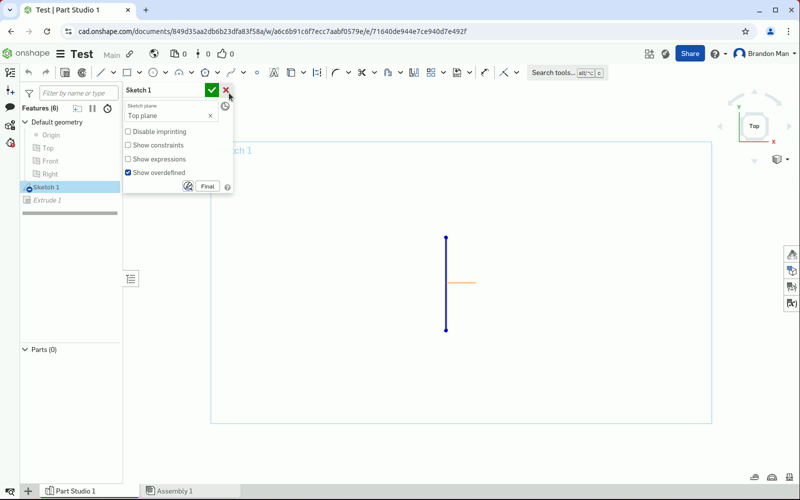
key(shift+s)
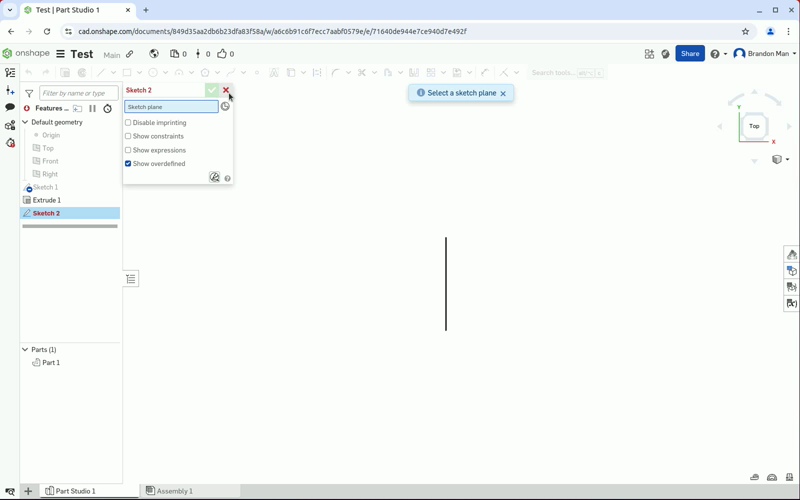
mouse_move(73, 150)
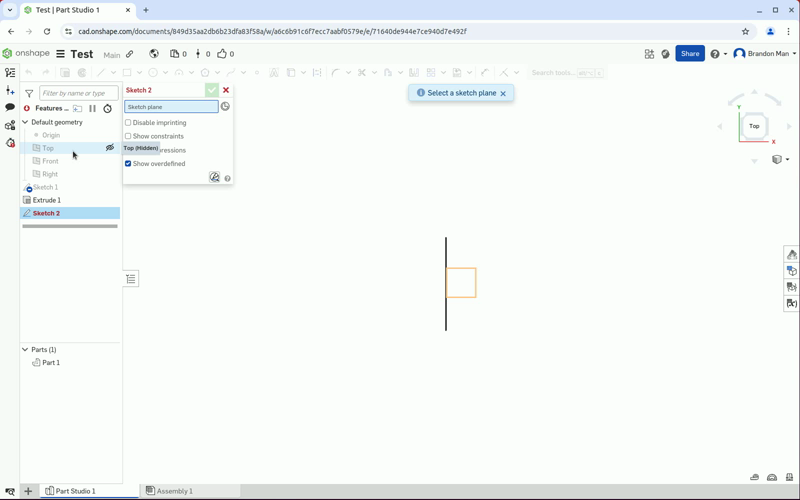
click(73, 150)
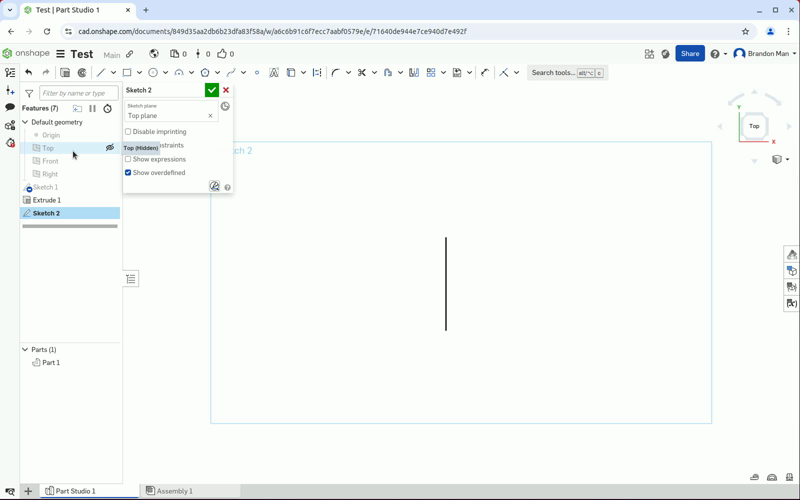
mouse_move(73, 352)
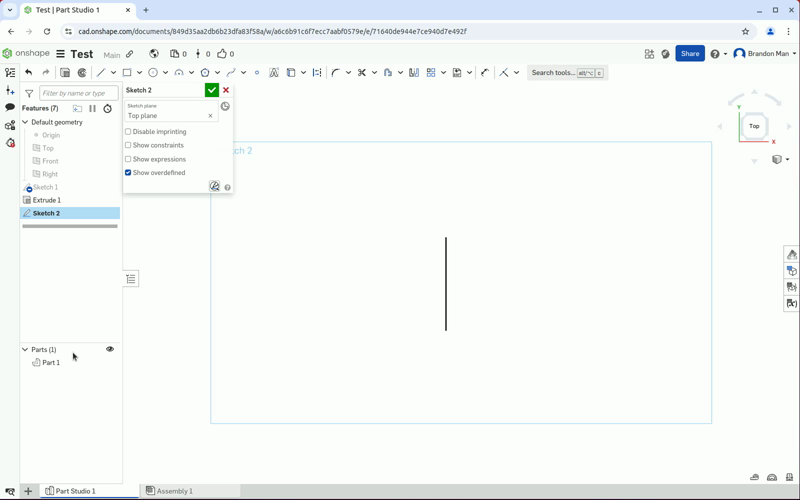
key(y)
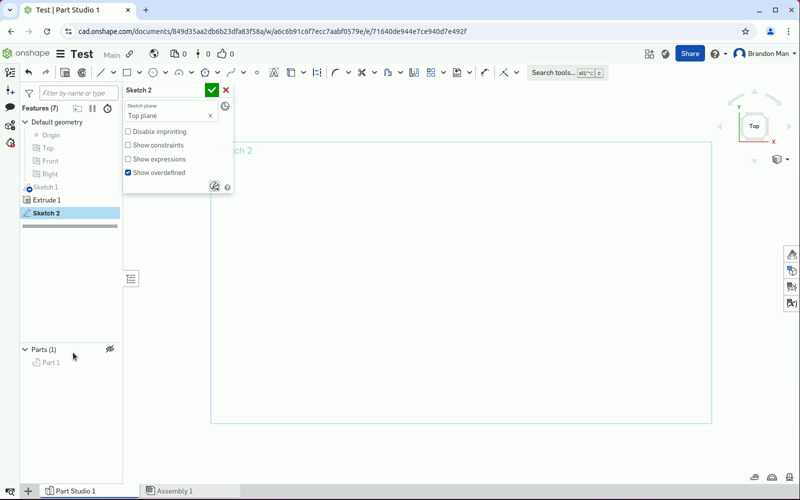
key(l)
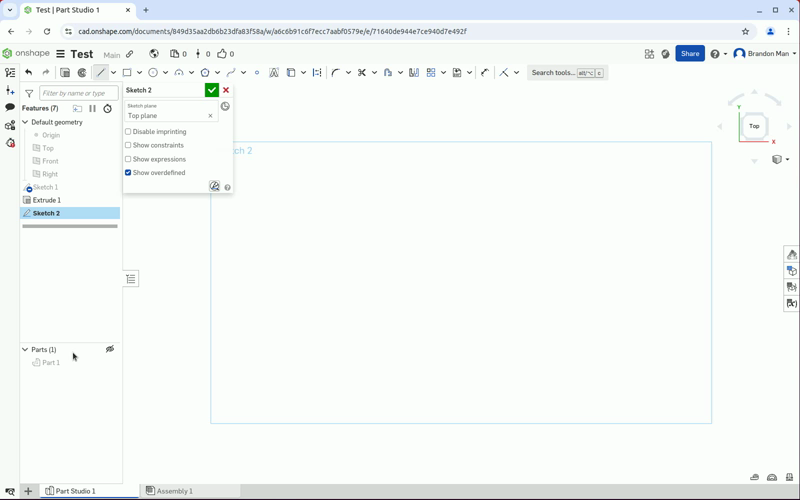
key_down(shift)
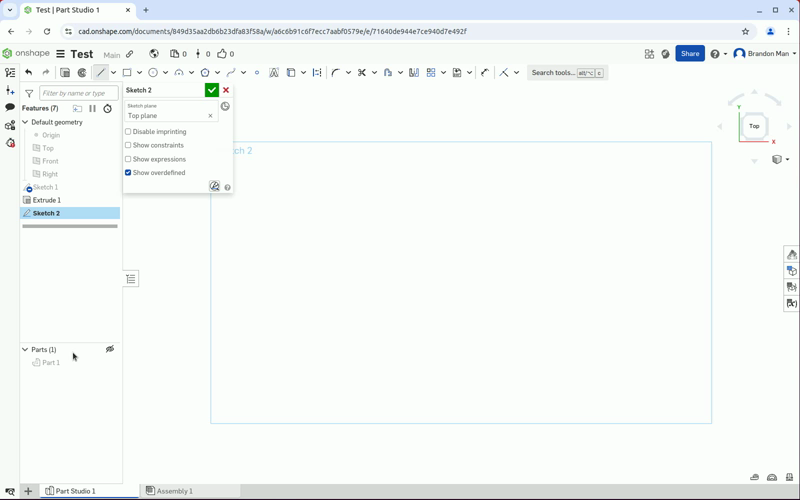
mouse_move(472, 369)
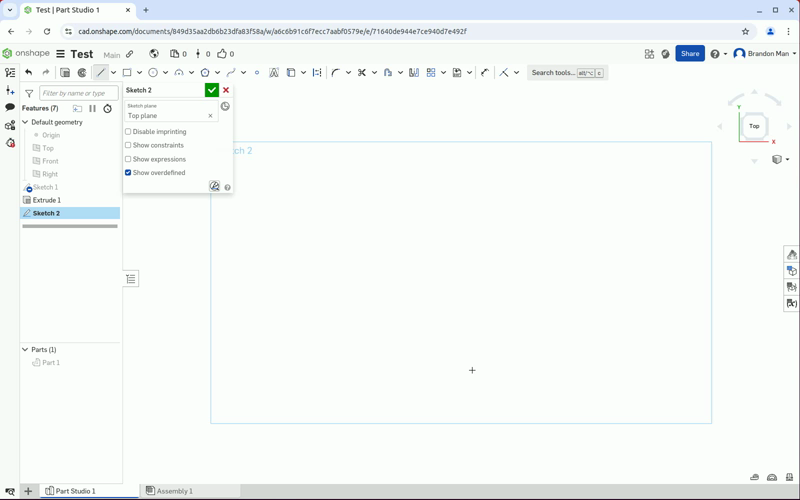
click(472, 369)
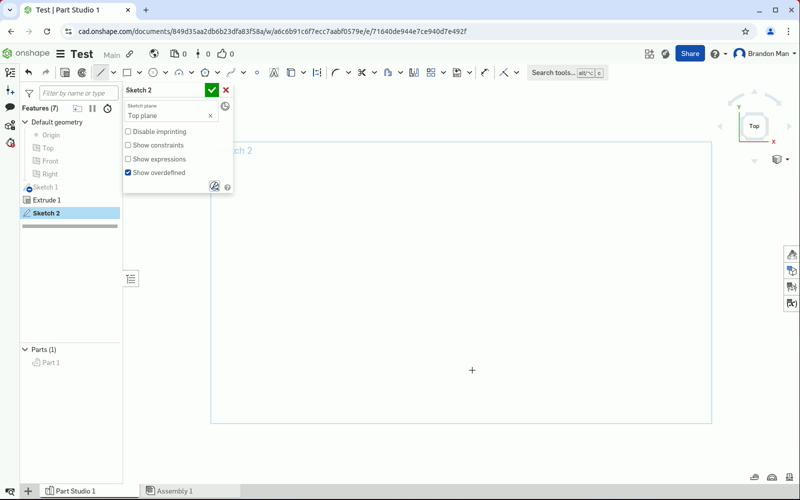
key_up(shift)
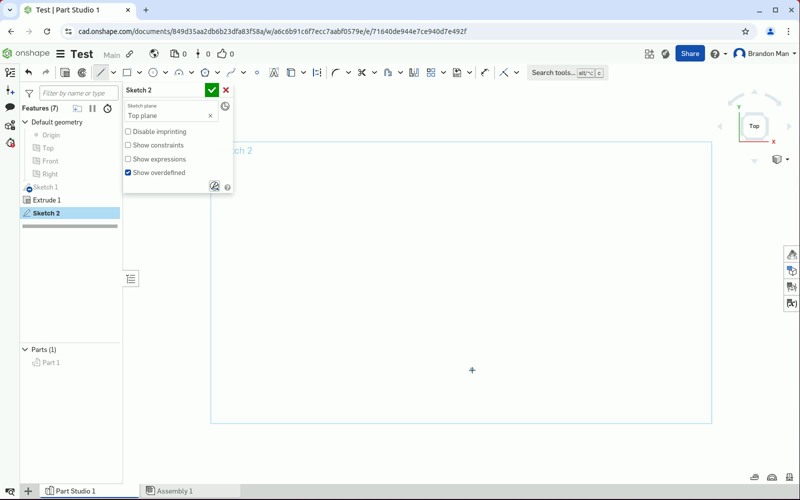
key_down(shift)
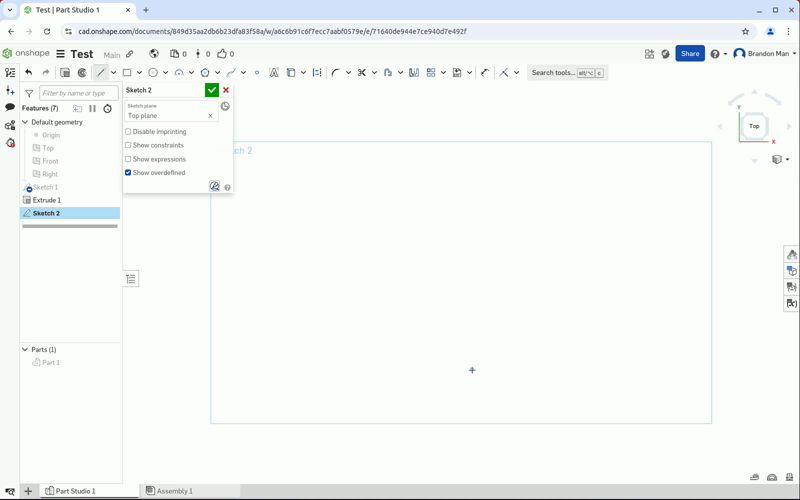
mouse_move(502, 369)
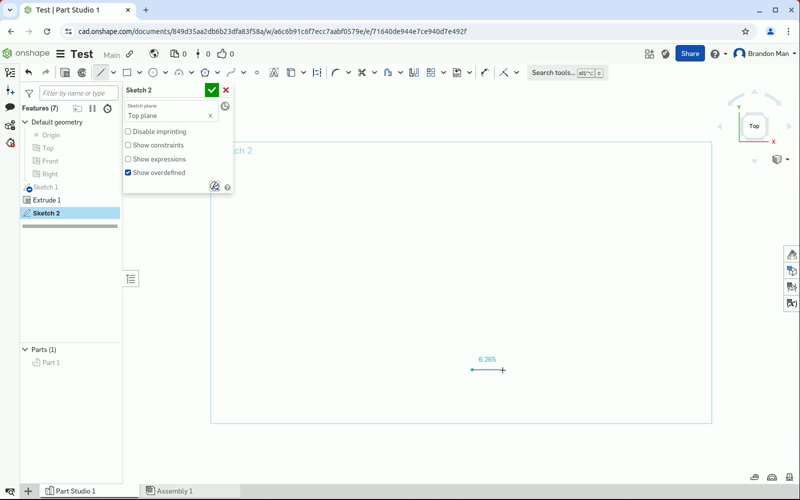
mouse_move(474, 371)
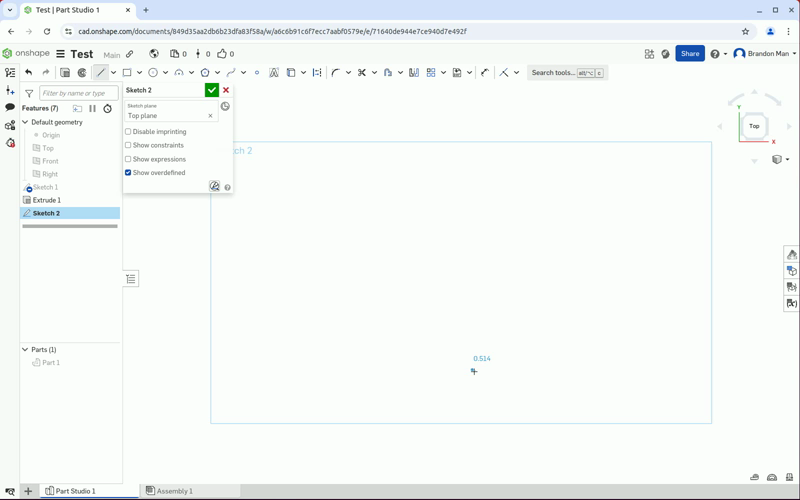
scroll(6)
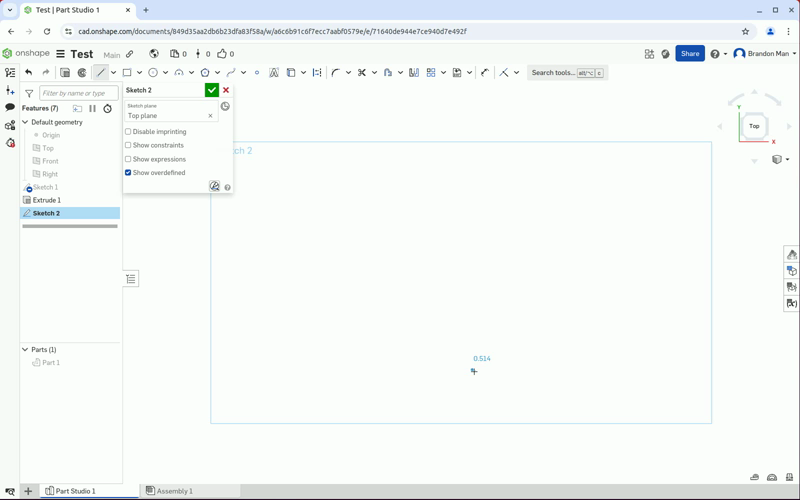
scroll(6)
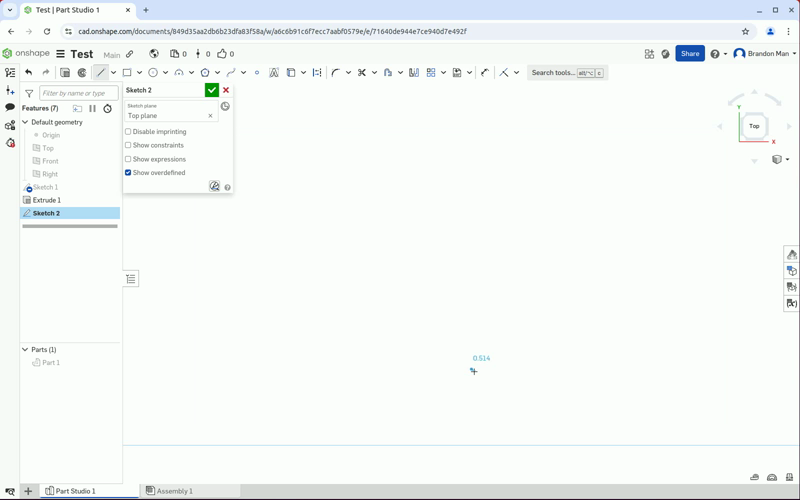
scroll(6)
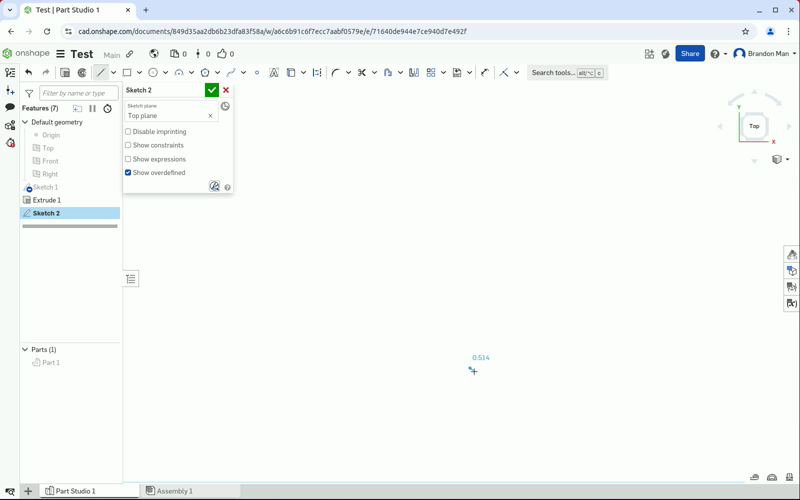
scroll(6)
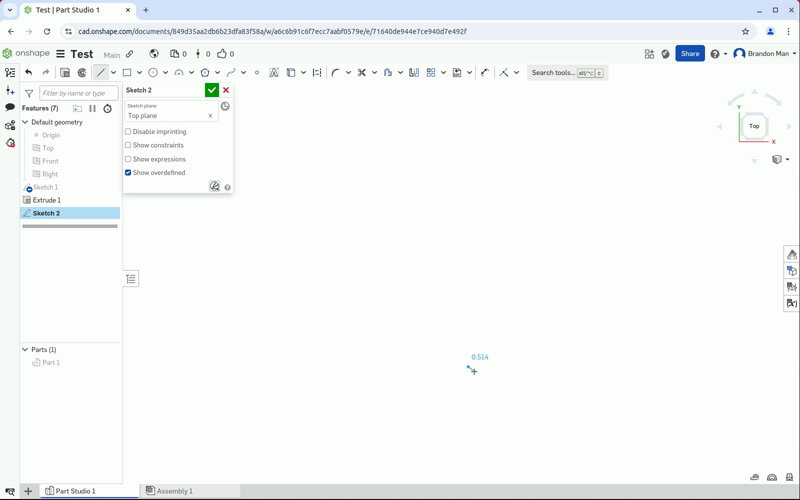
scroll(6)
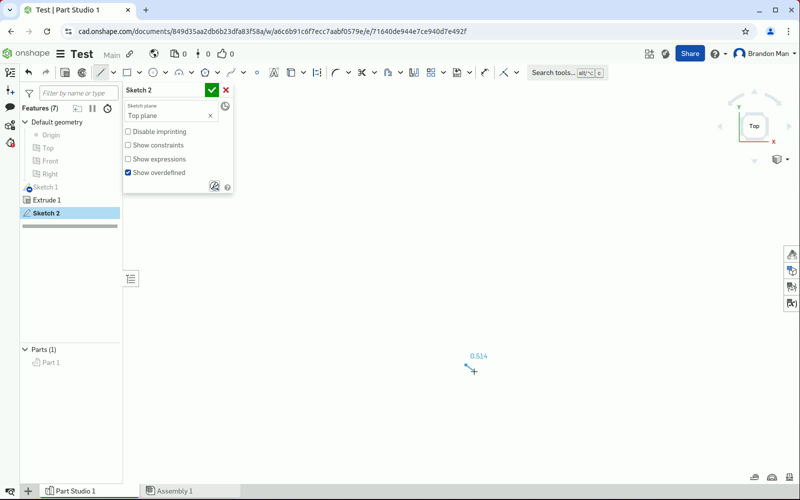
scroll(6)
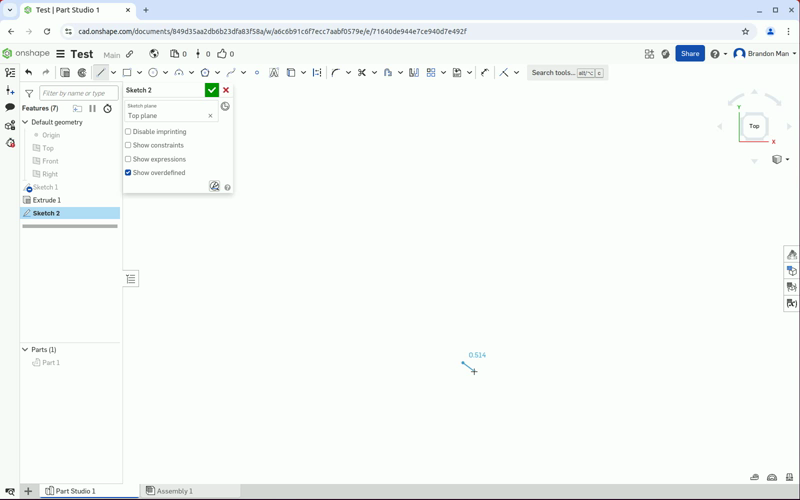
scroll(6)
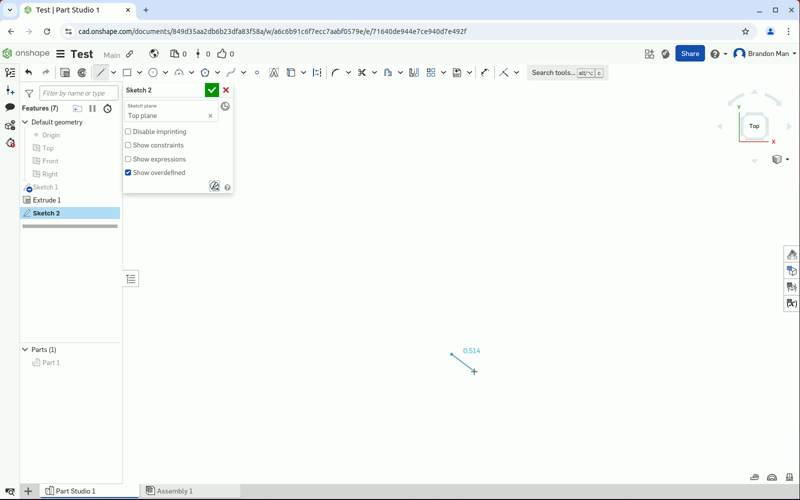
click(474, 371)
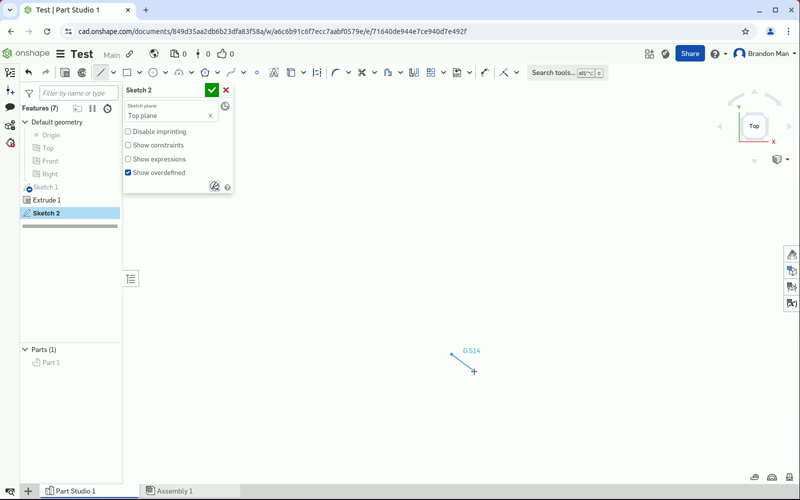
scroll(-6)
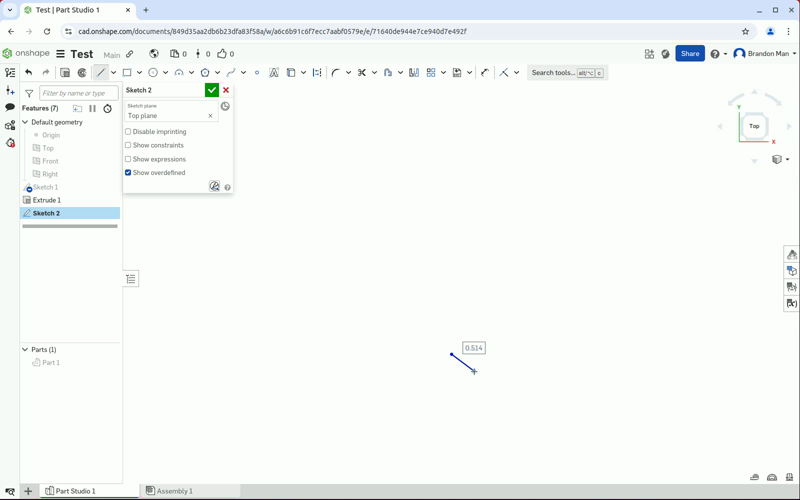
scroll(-6)
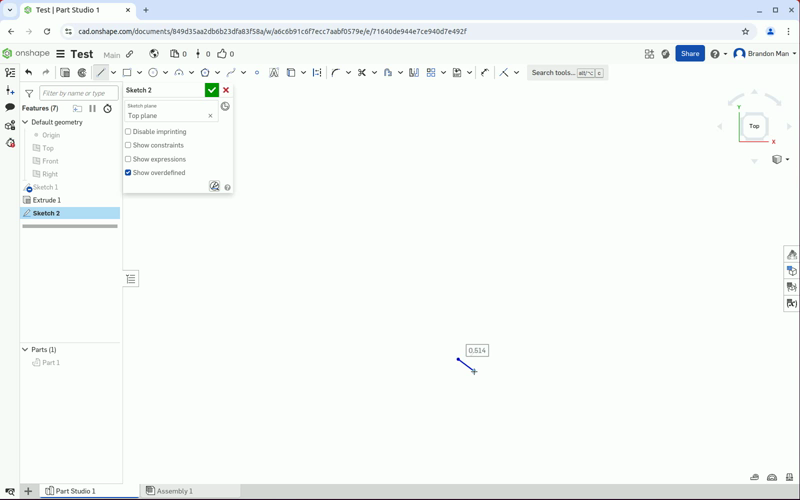
scroll(-6)
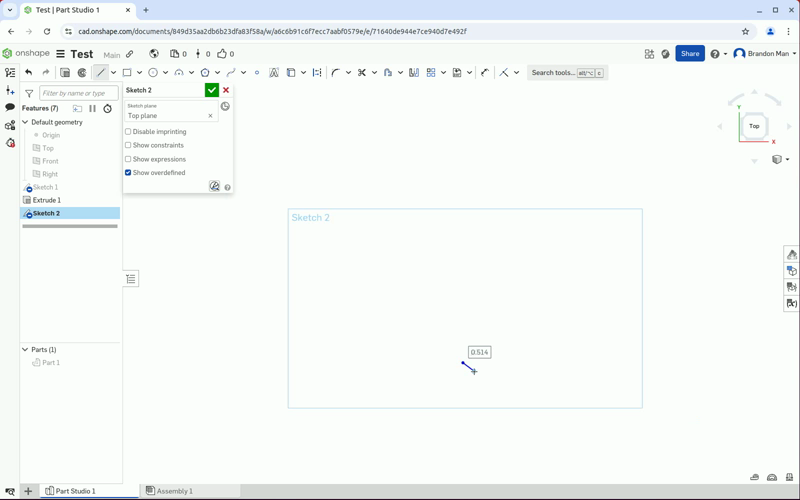
scroll(-6)
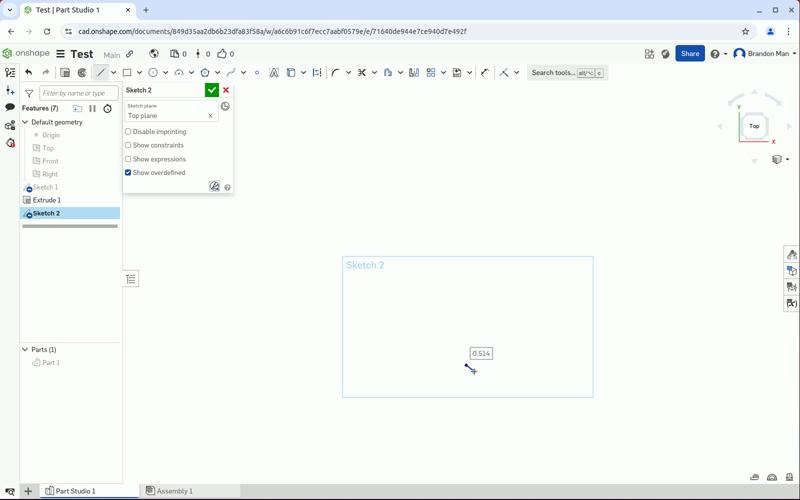
scroll(-6)
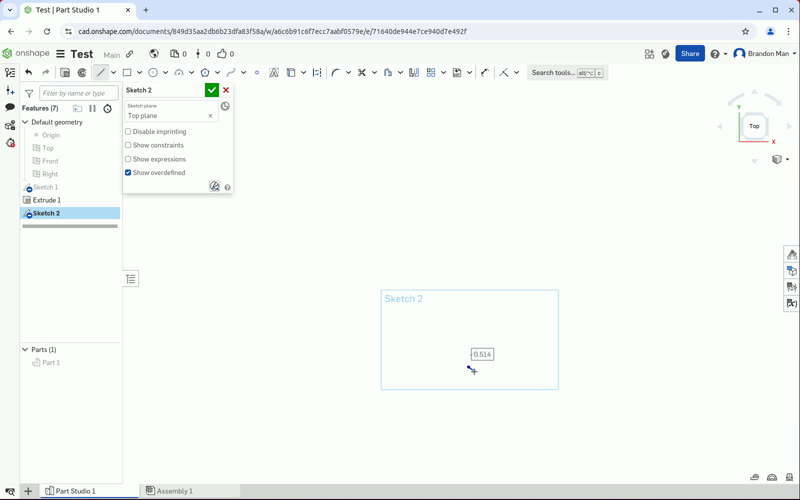
scroll(-6)
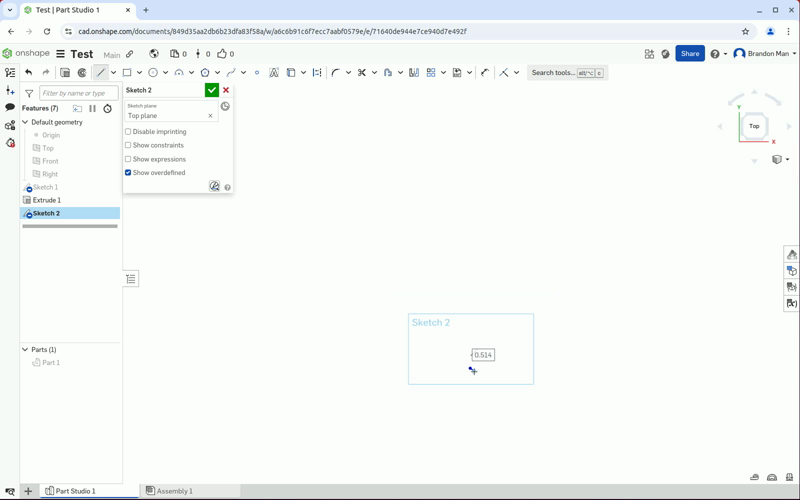
scroll(-6)
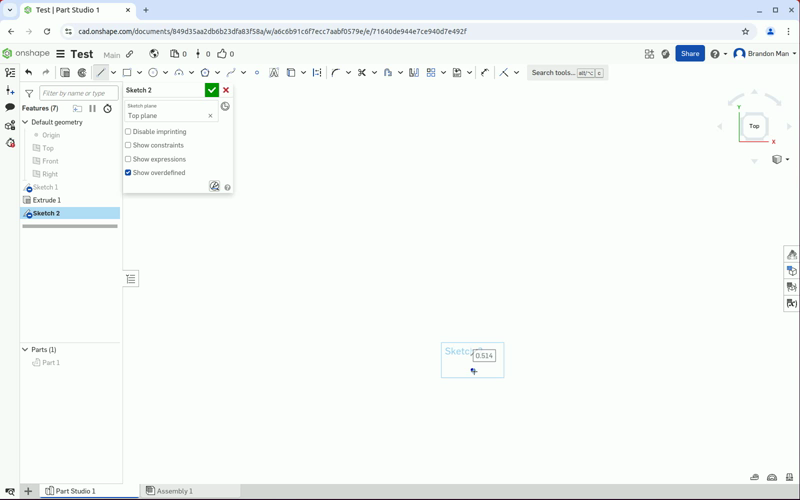
key_up(shift)
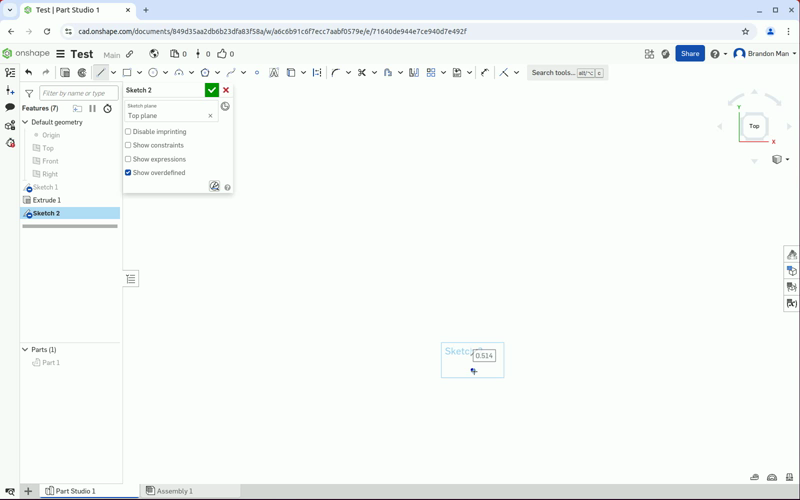
key_down(shift)
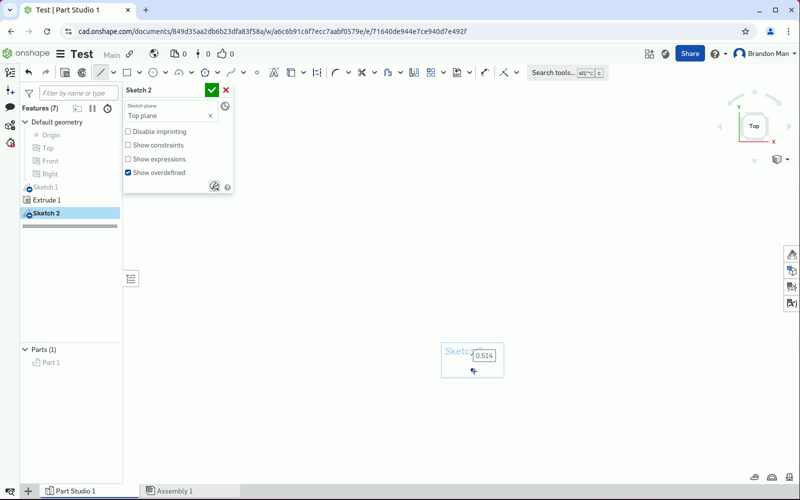
mouse_move(474, 194)
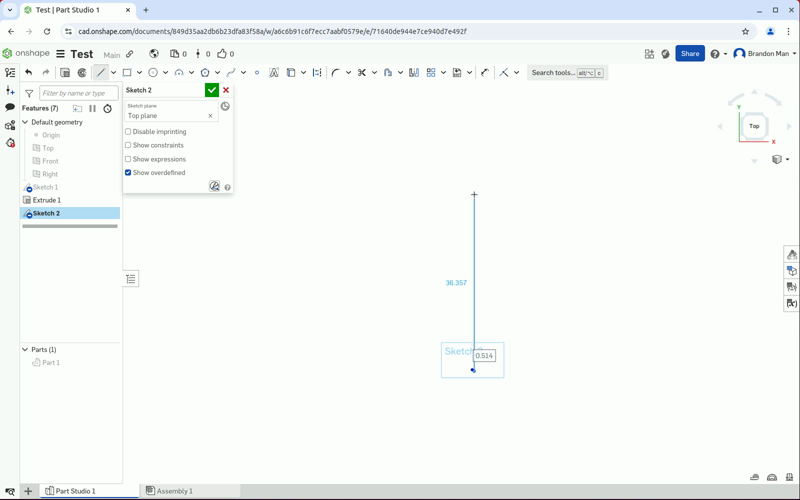
click(474, 194)
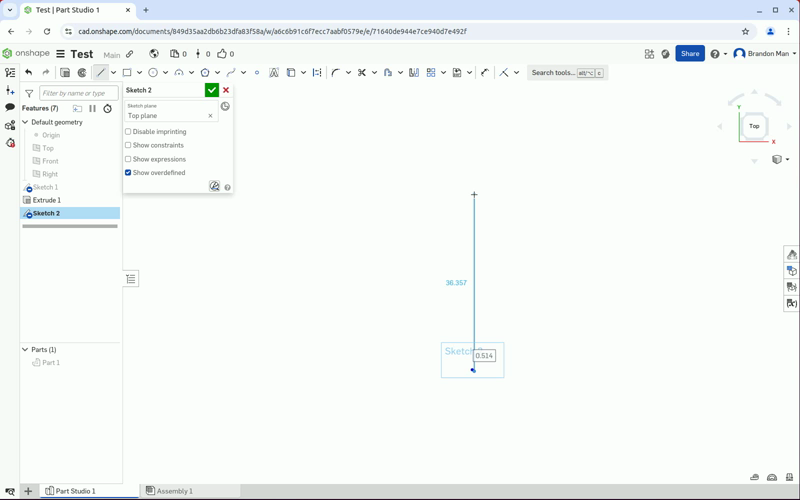
key_up(shift)
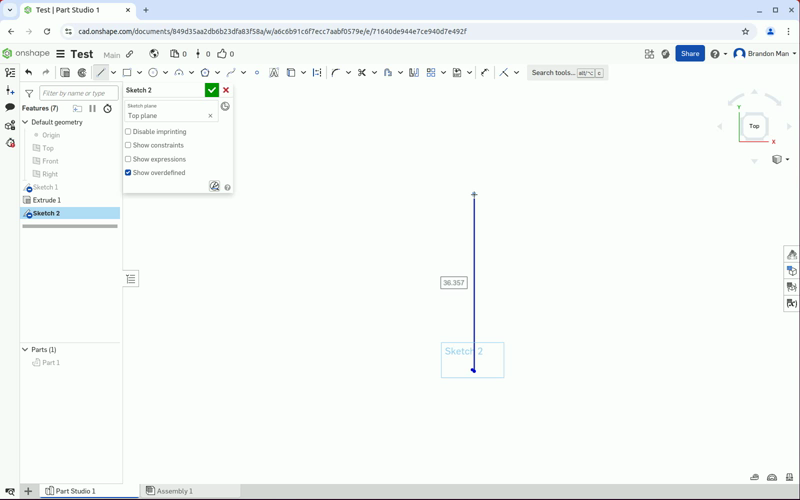
key_down(shift)
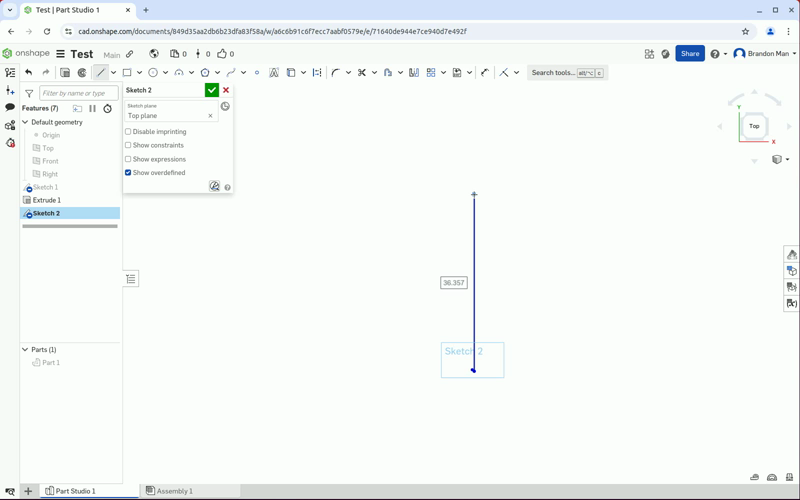
mouse_move(504, 194)
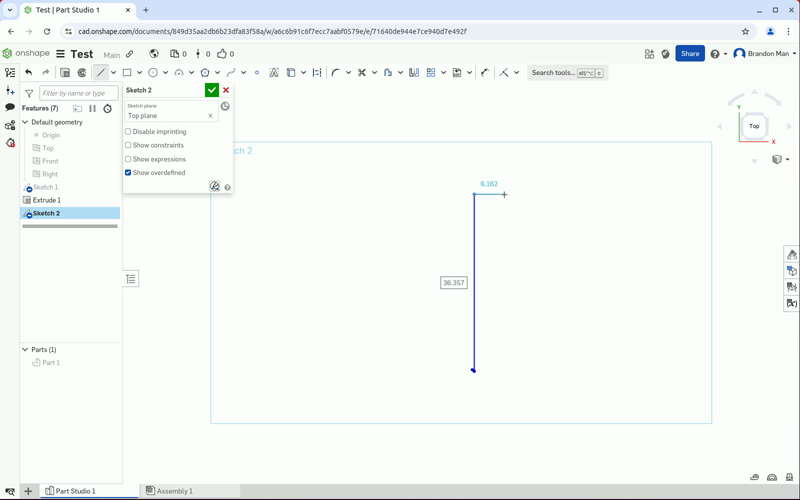
mouse_move(472, 196)
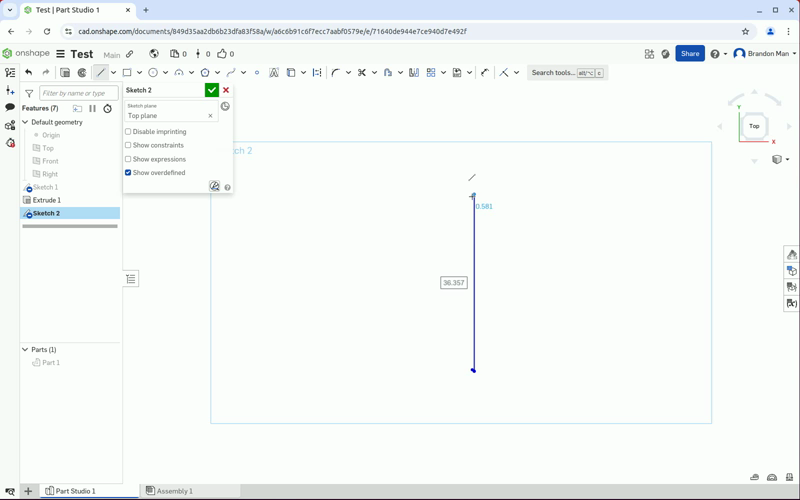
scroll(6)
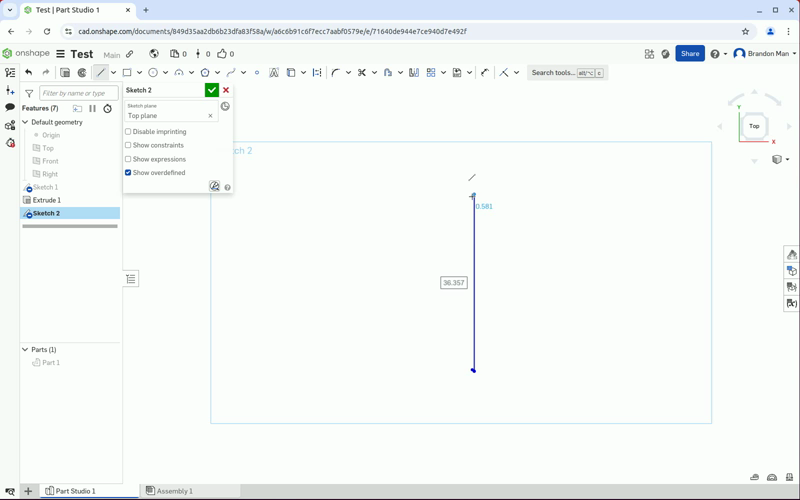
scroll(6)
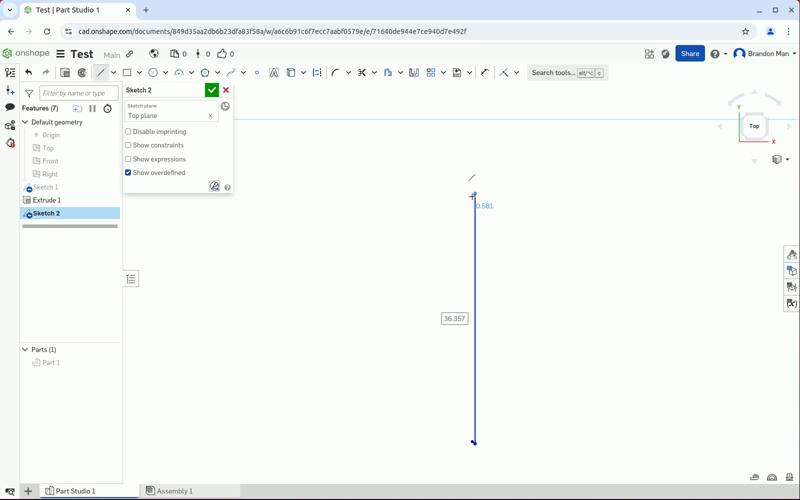
scroll(6)
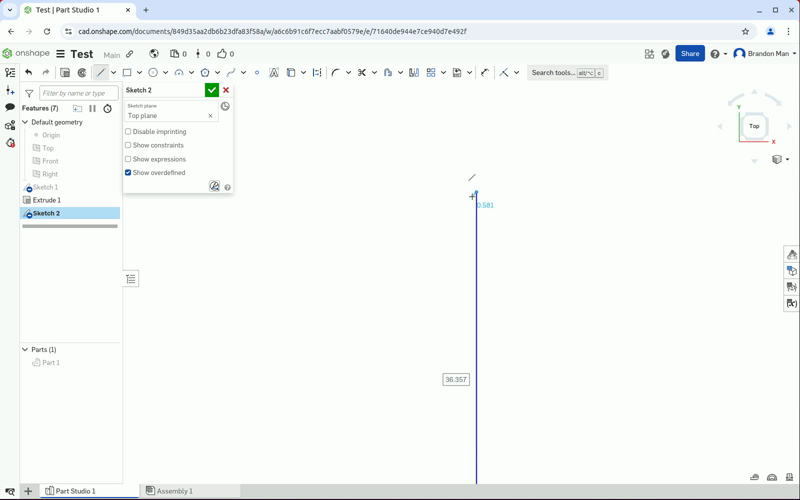
scroll(6)
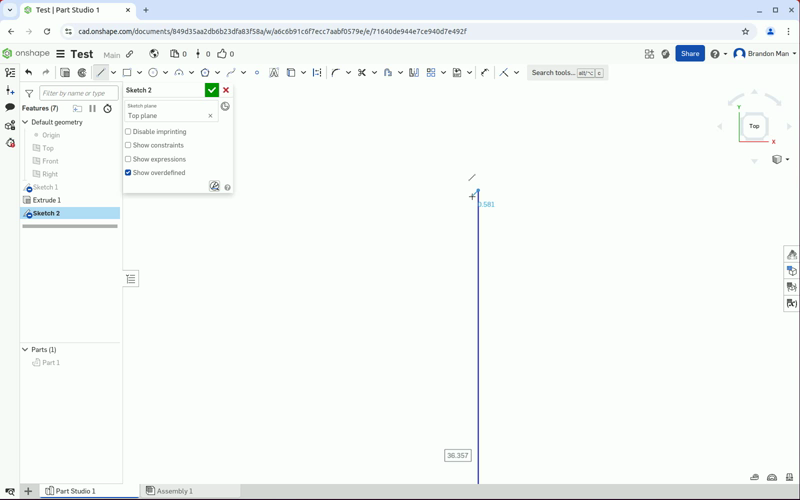
scroll(6)
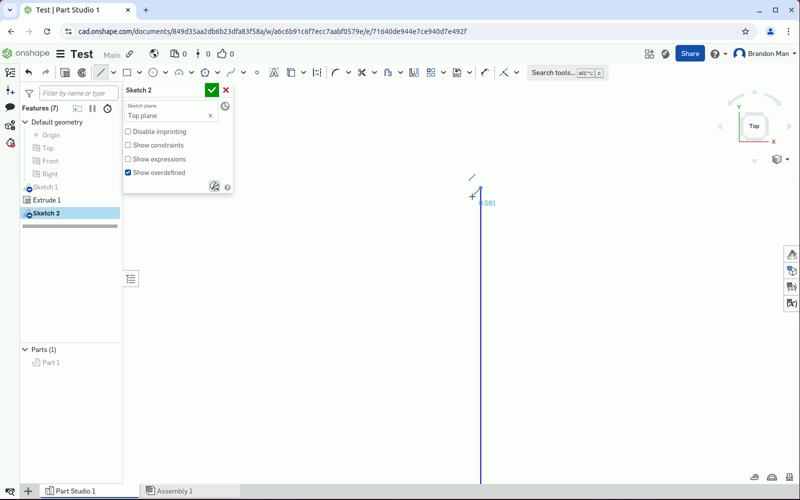
scroll(6)
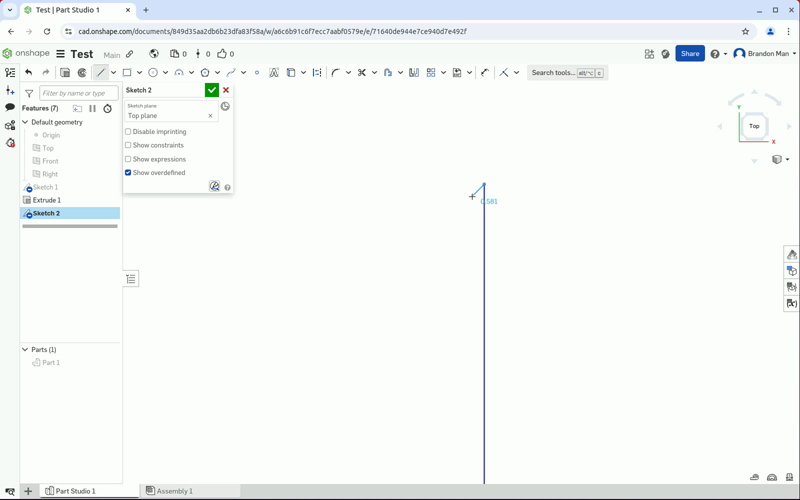
scroll(6)
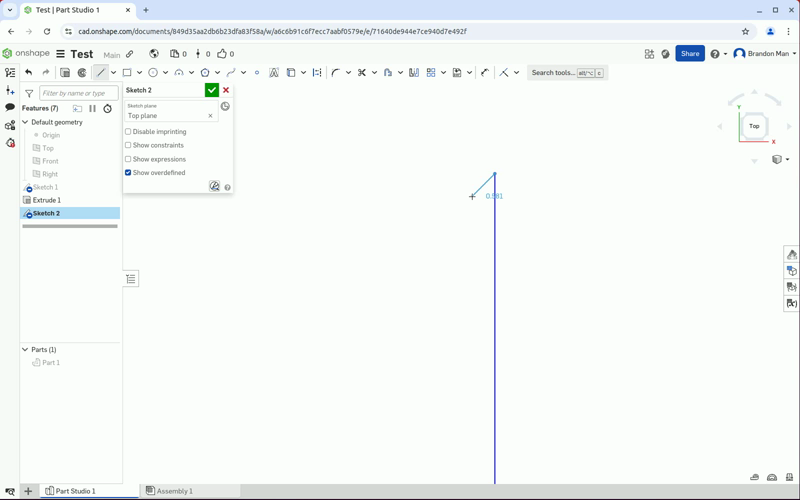
click(472, 196)
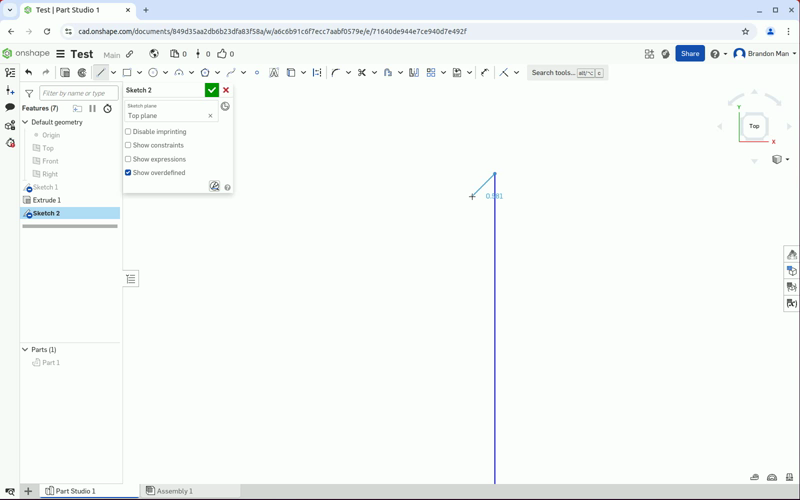
scroll(-6)
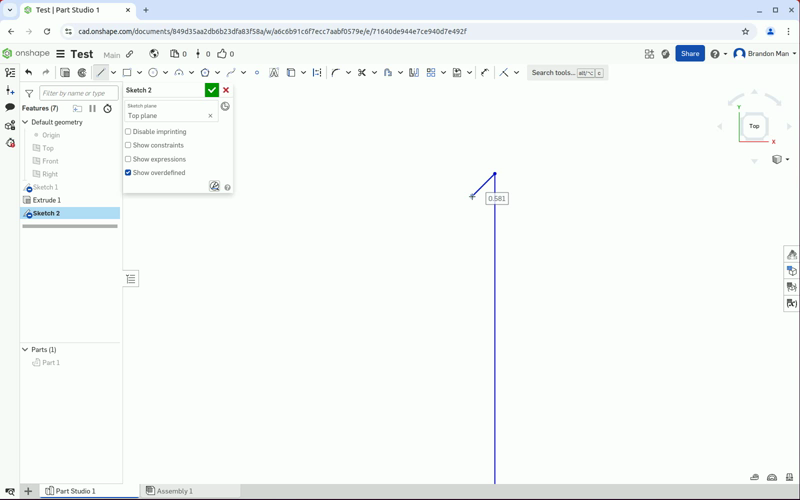
scroll(-6)
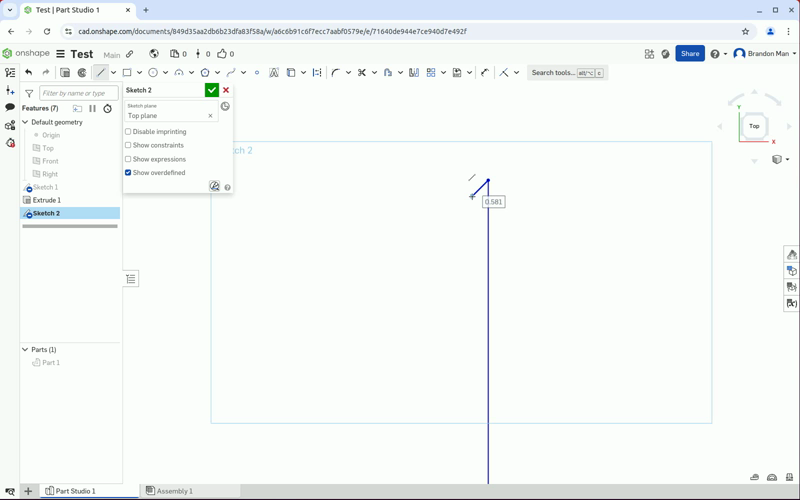
scroll(-6)
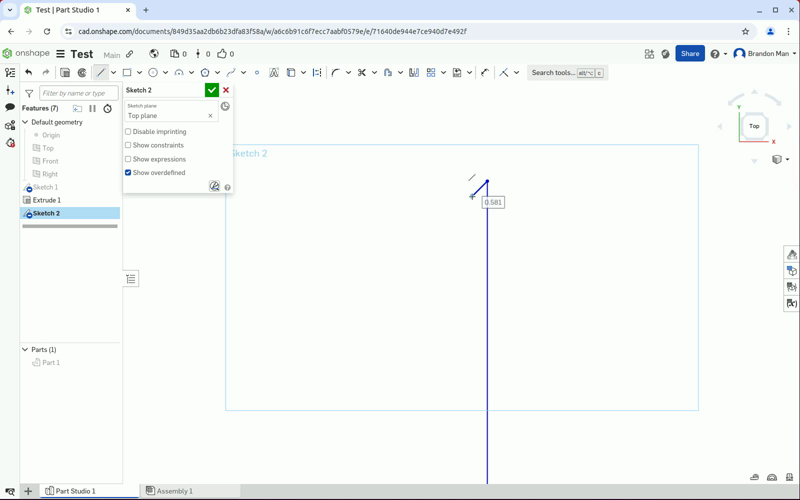
scroll(-6)
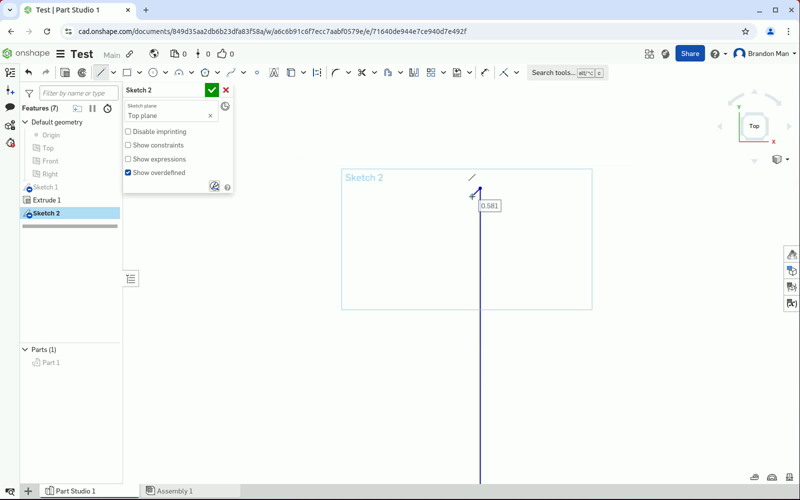
scroll(-6)
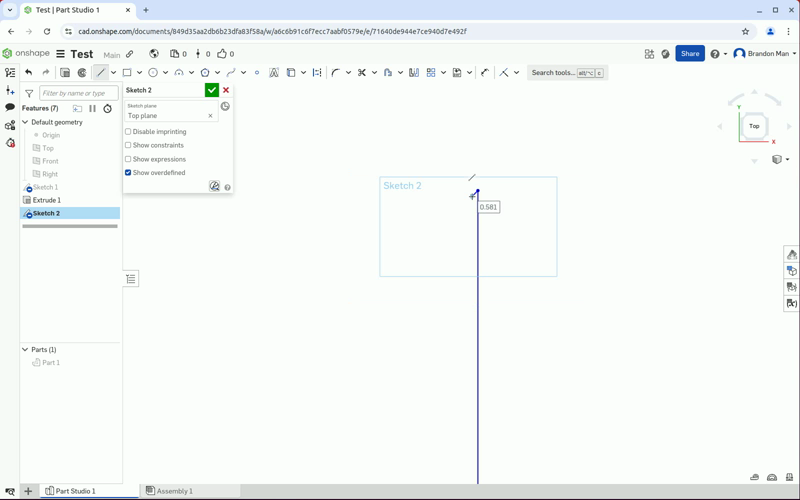
scroll(-6)
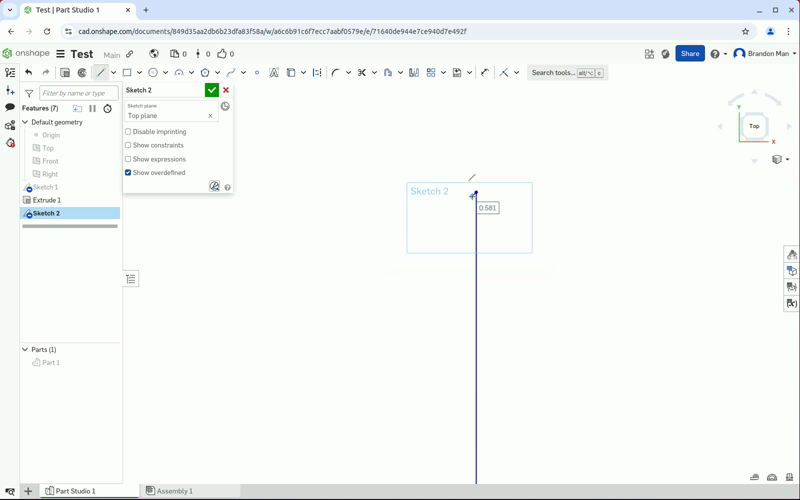
scroll(-6)
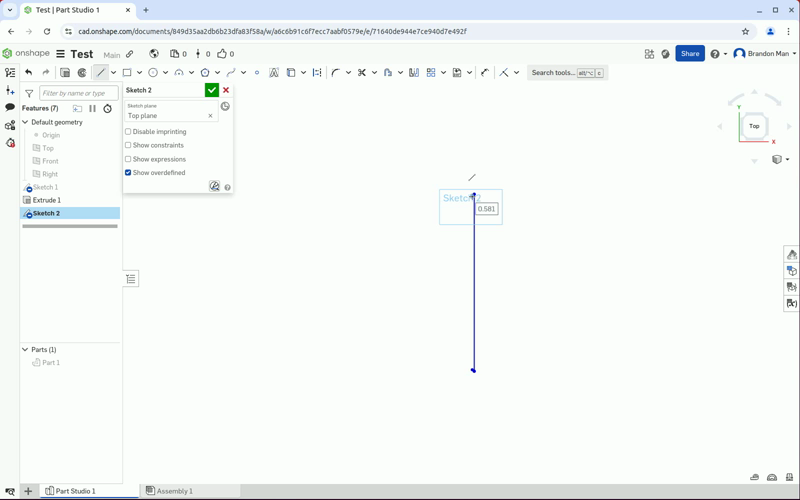
key_up(shift)
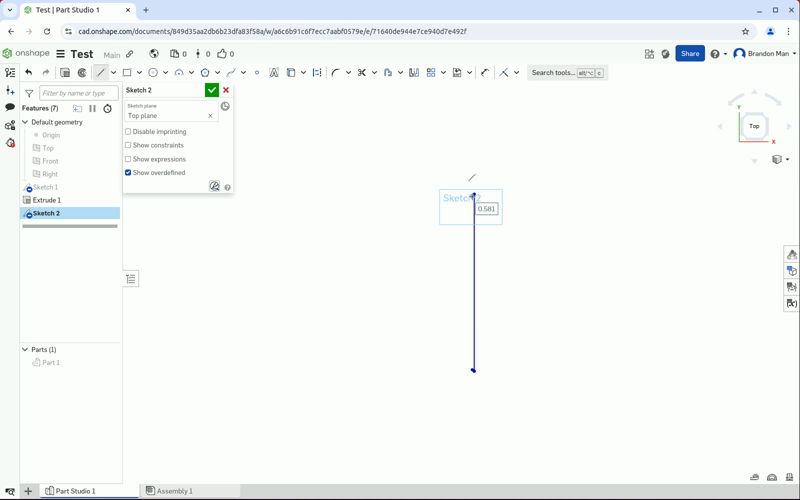
key_down(shift)
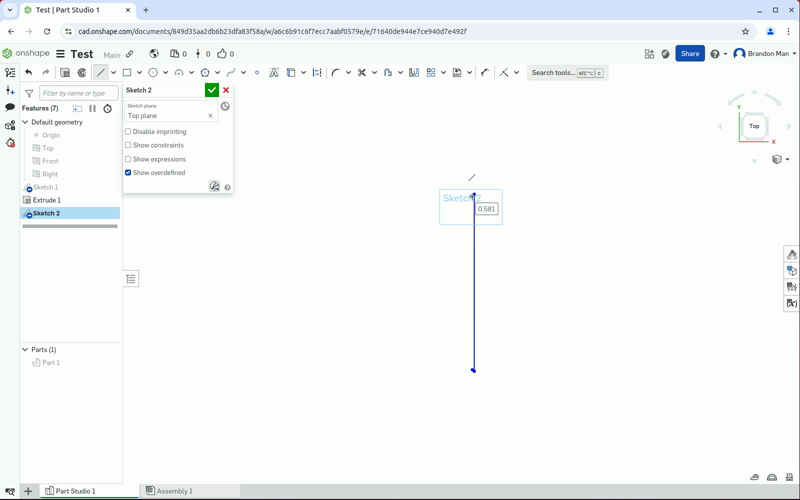
mouse_move(472, 369)
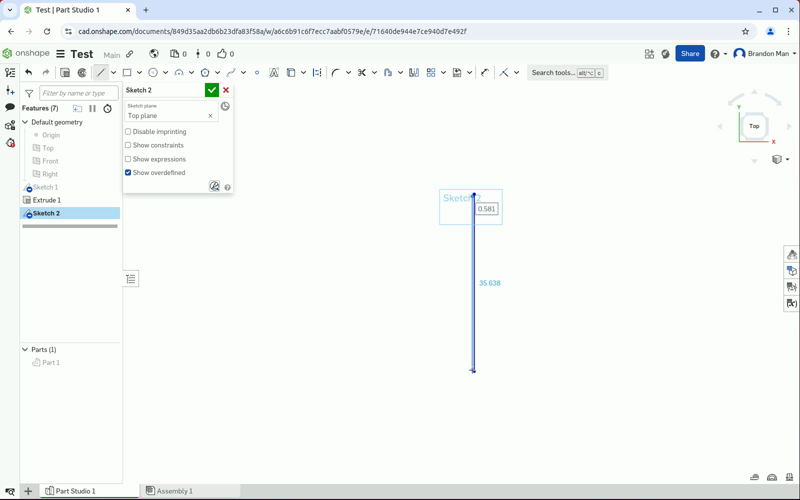
scroll(6)
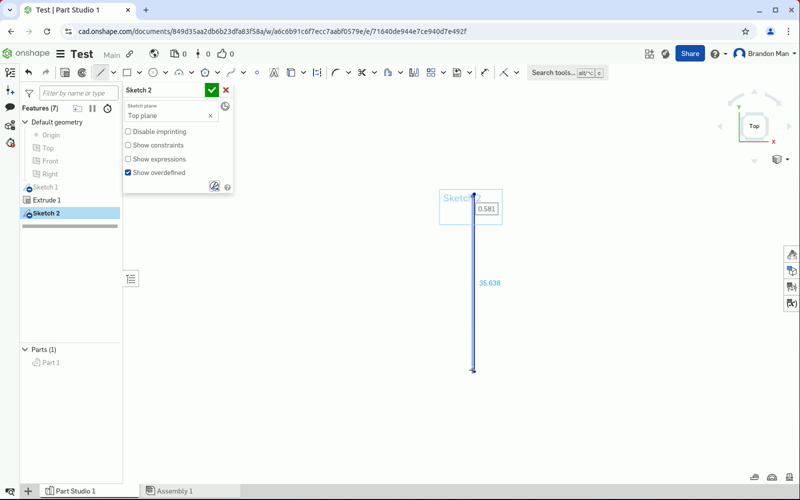
scroll(6)
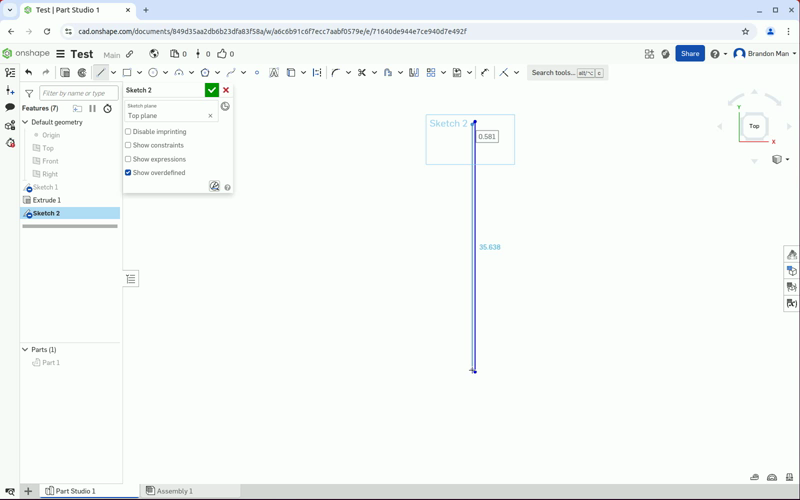
scroll(6)
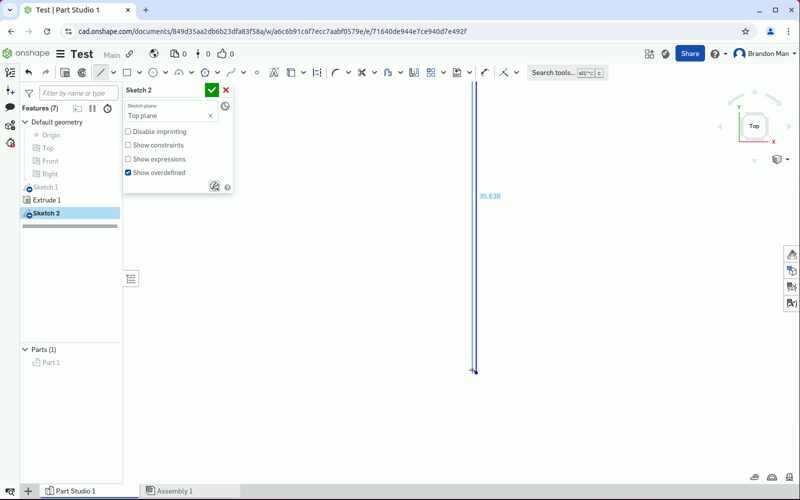
scroll(6)
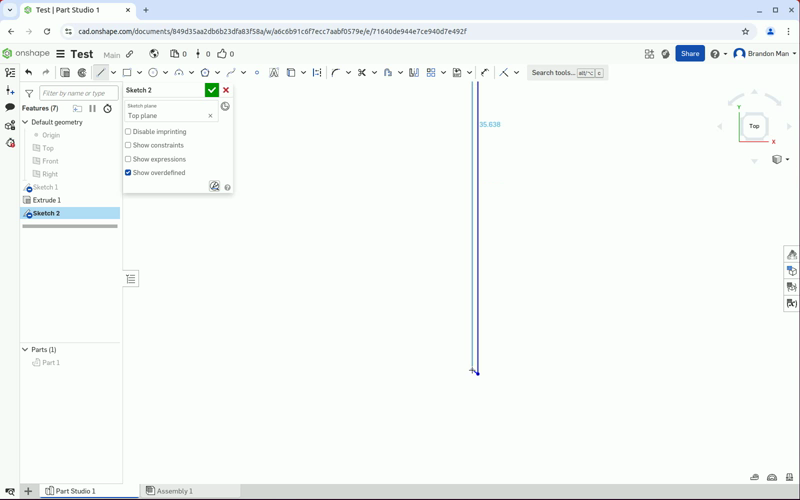
scroll(6)
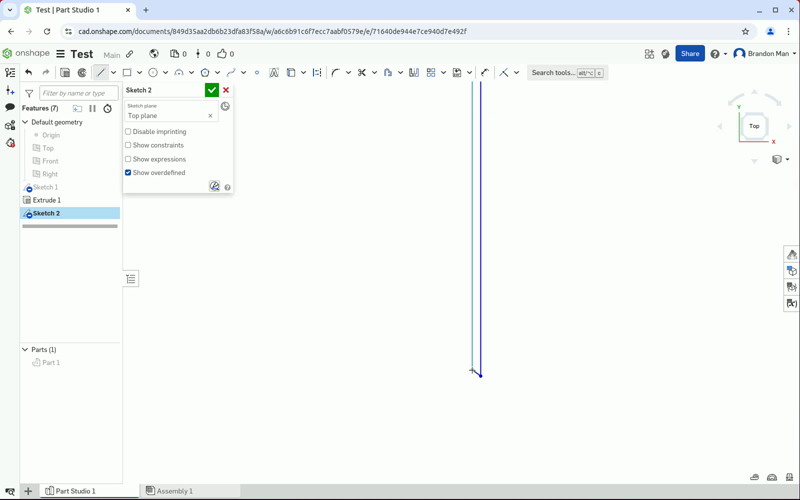
scroll(6)
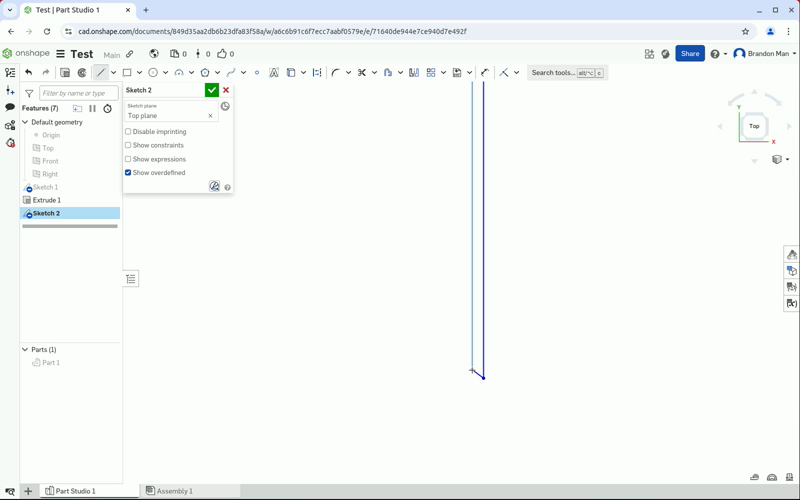
scroll(6)
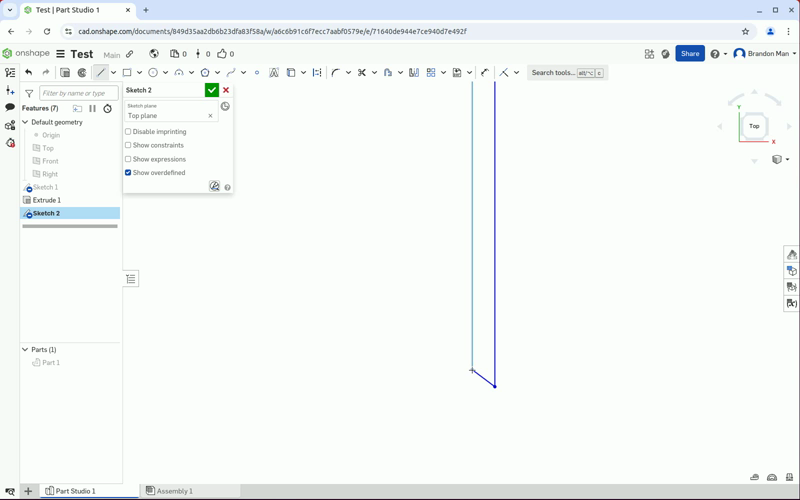
key_up(shift)
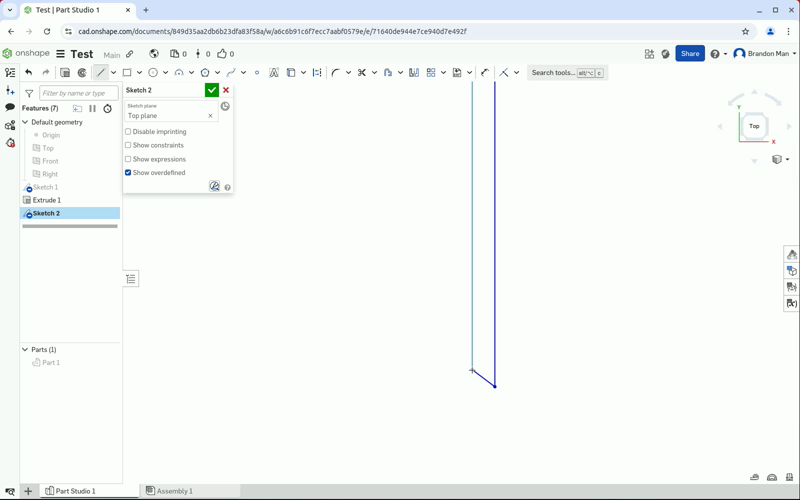
click(472, 369)
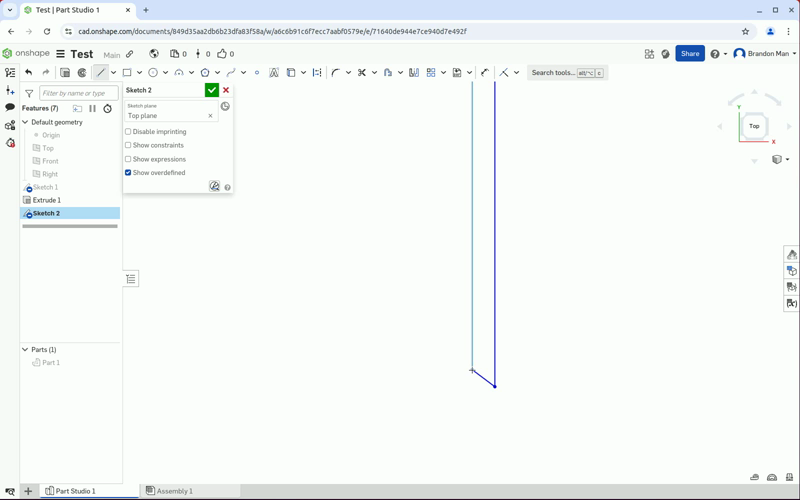
scroll(-6)
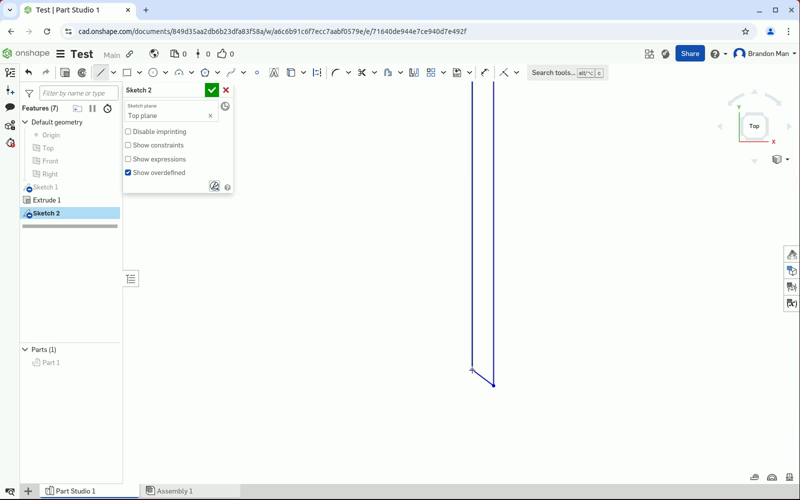
scroll(-6)
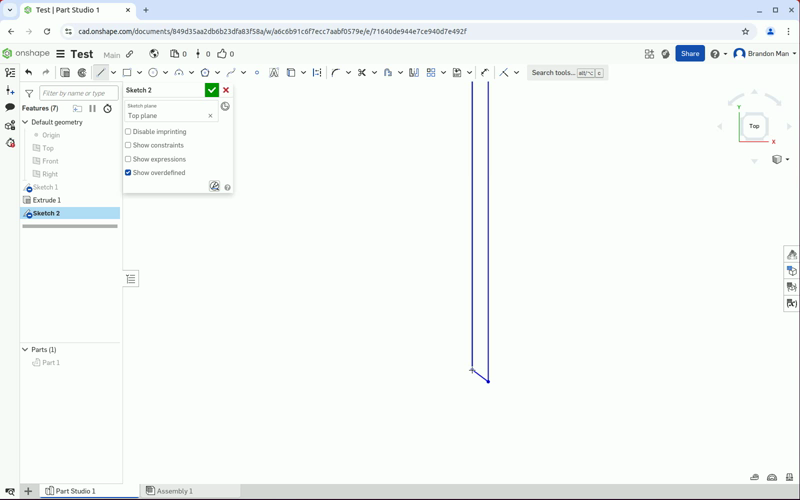
scroll(-6)
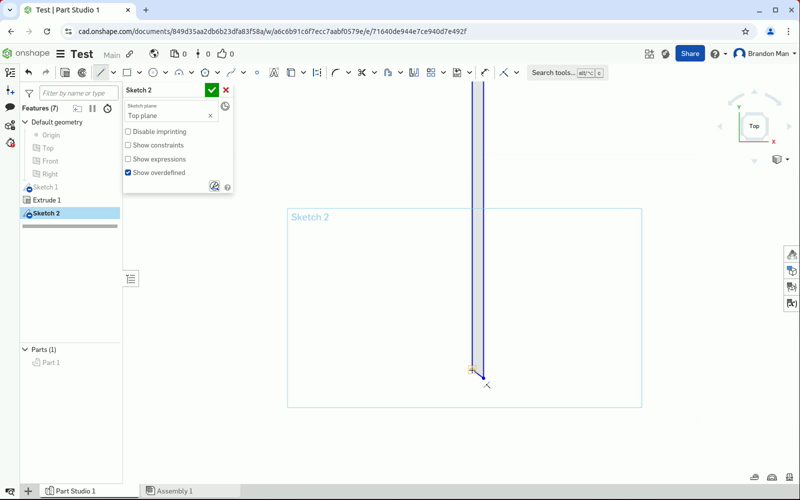
scroll(-6)
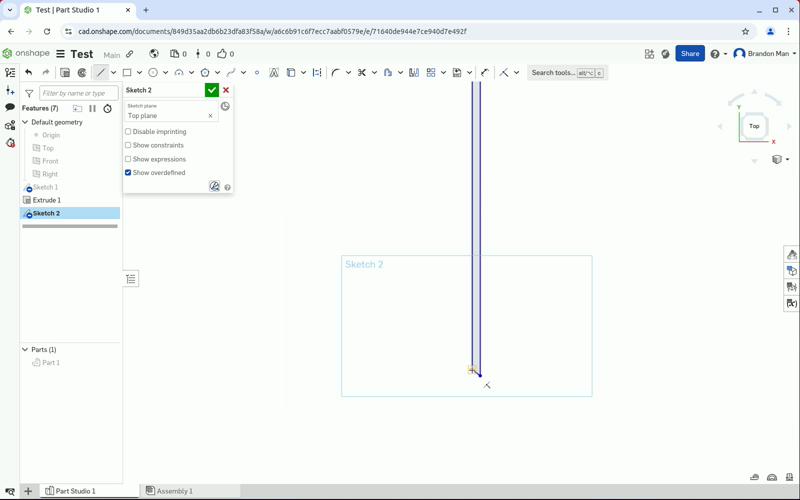
scroll(-6)
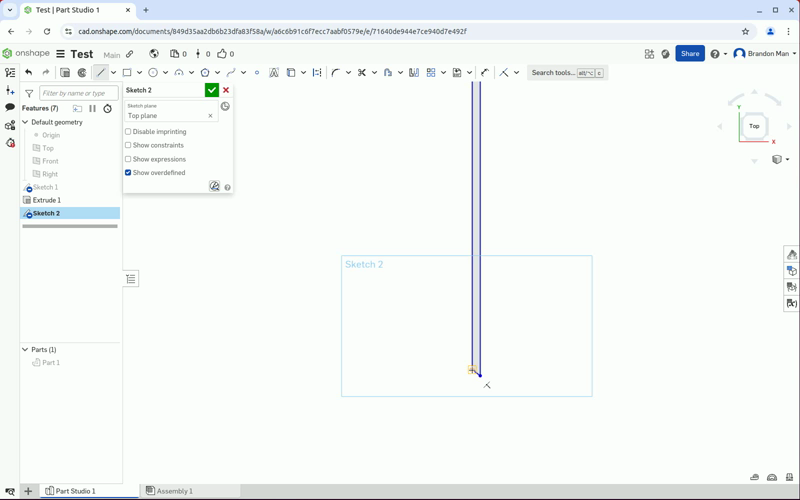
scroll(-6)
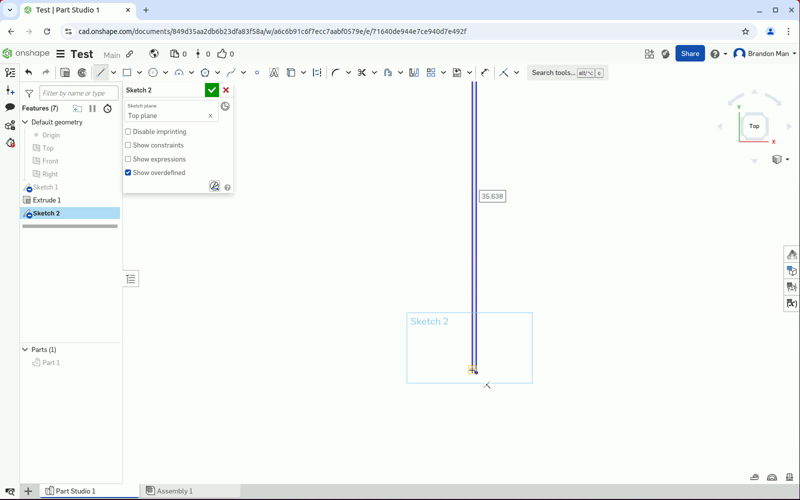
scroll(-6)
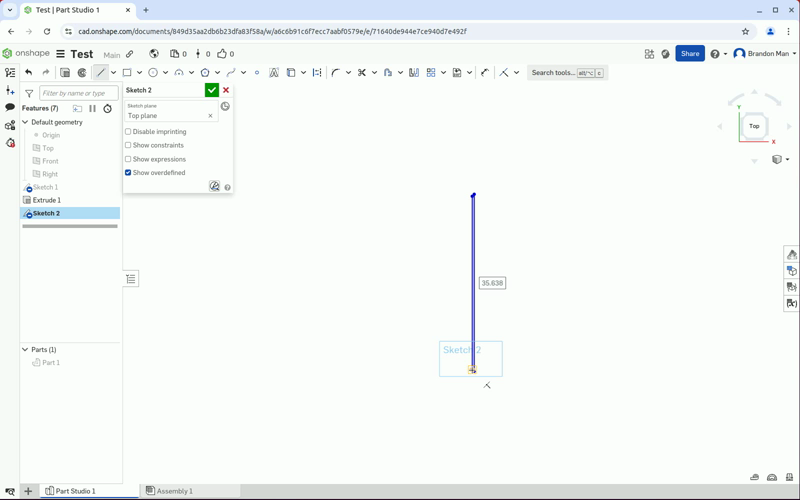
key(esc)
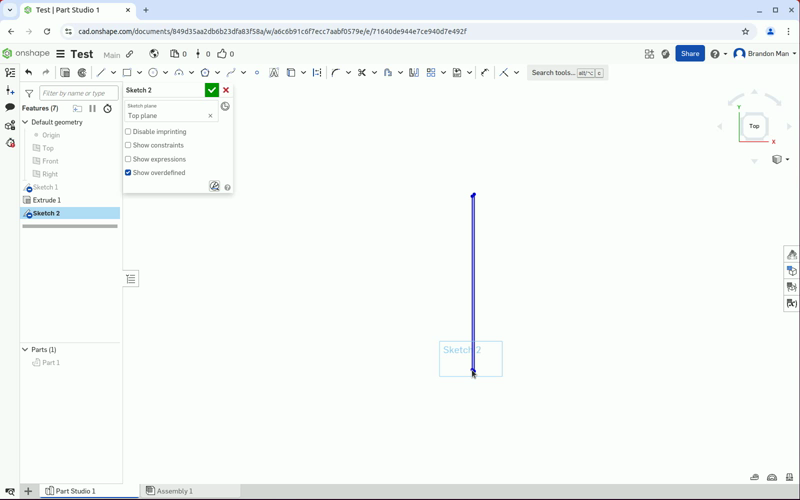
mouse_move(473, 299)
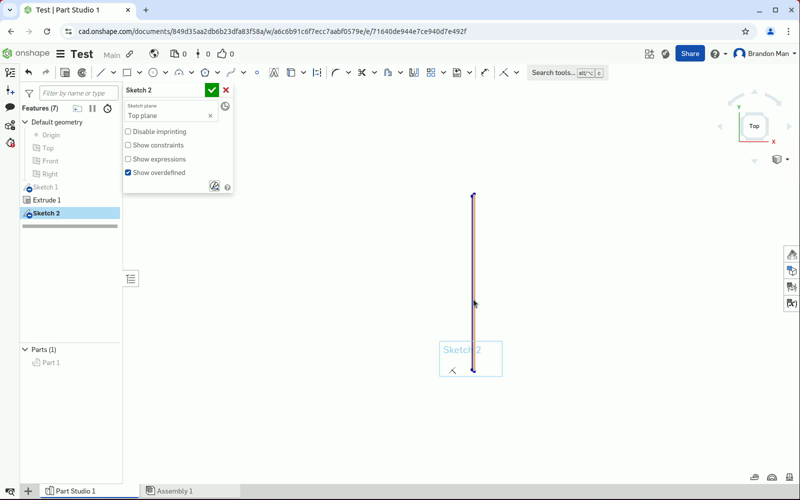
scroll(6)
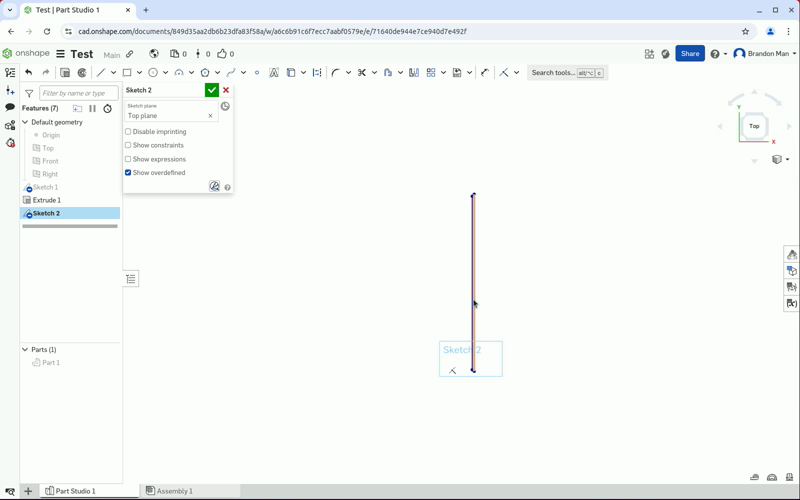
scroll(6)
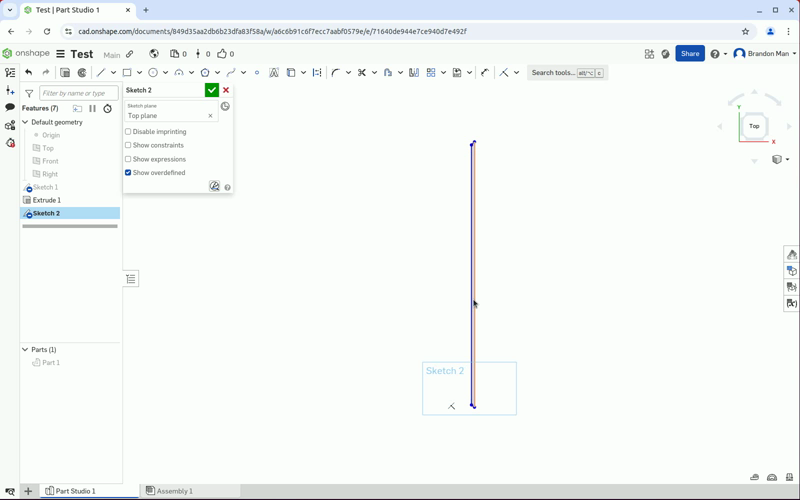
scroll(6)
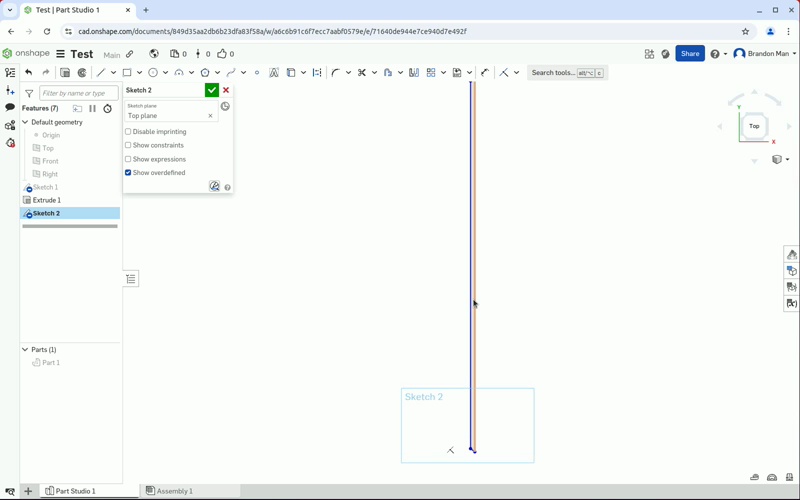
scroll(6)
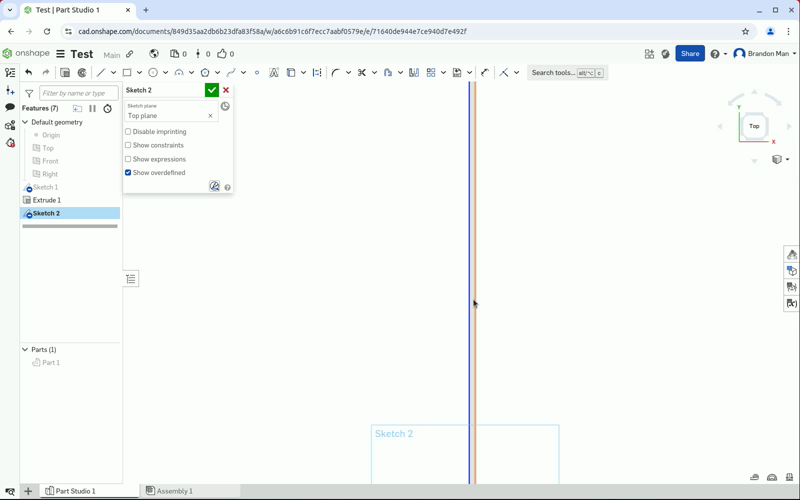
scroll(6)
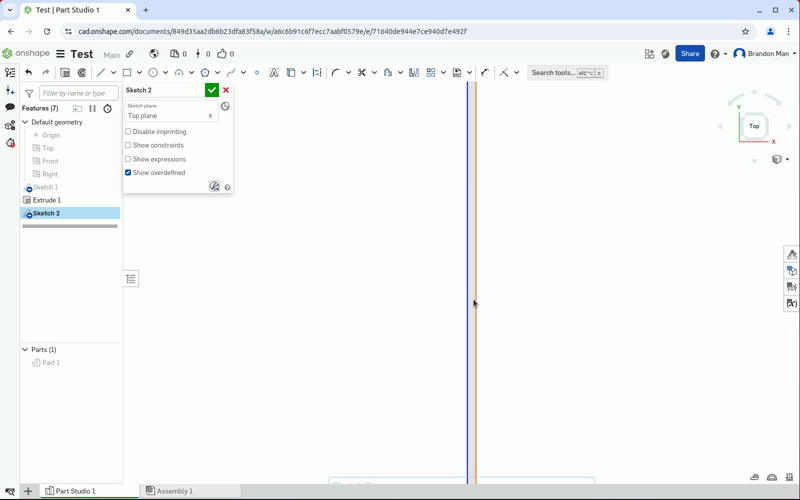
scroll(6)
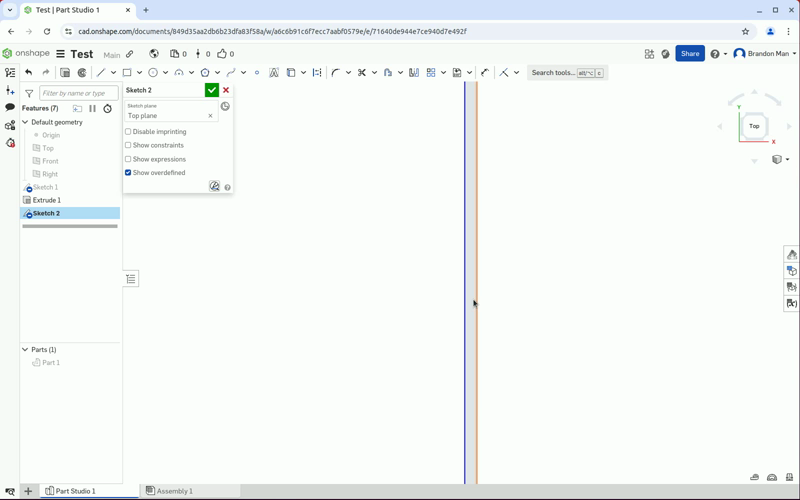
scroll(6)
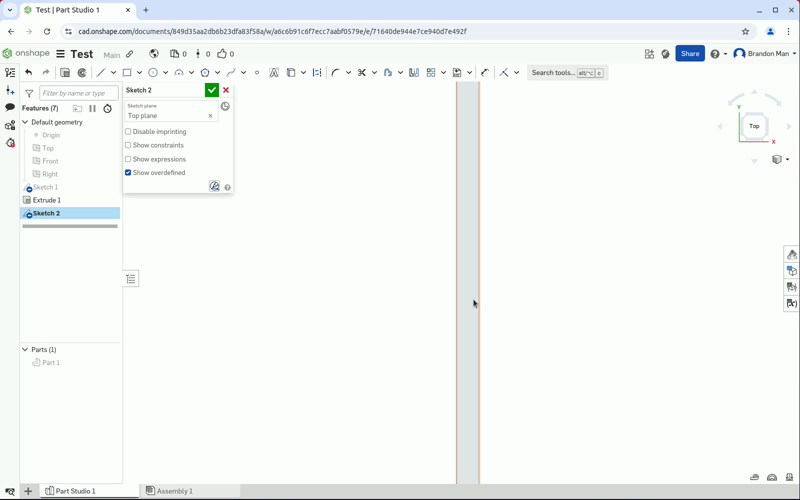
click(473, 299)
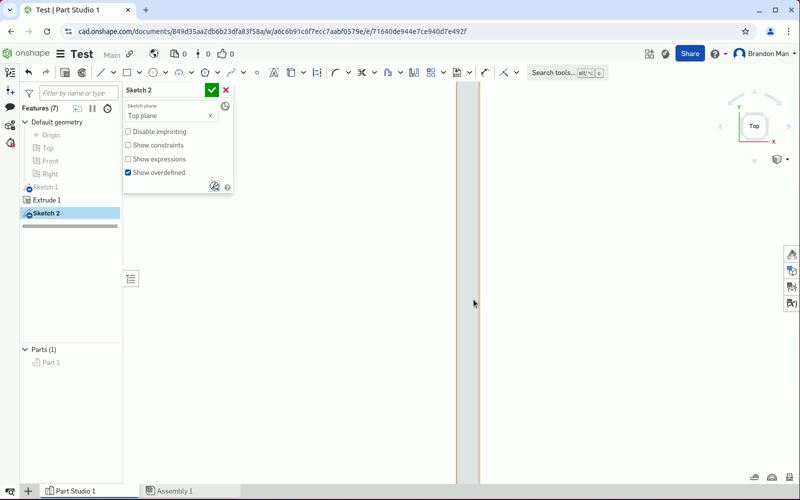
scroll(-6)
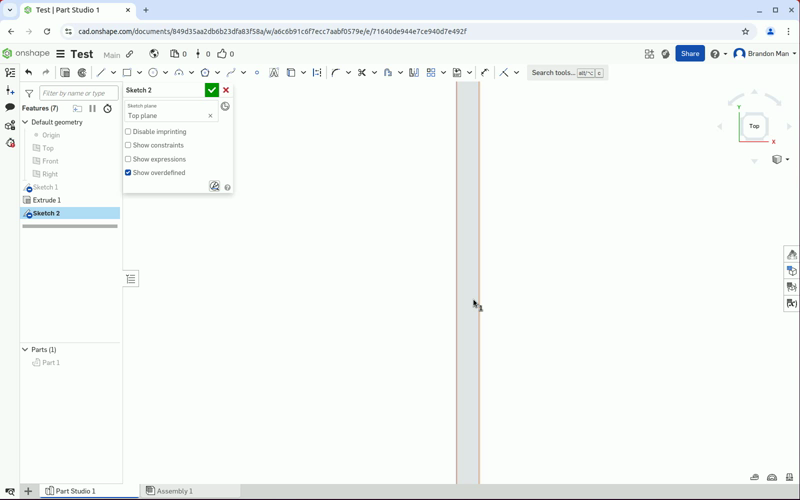
scroll(-6)
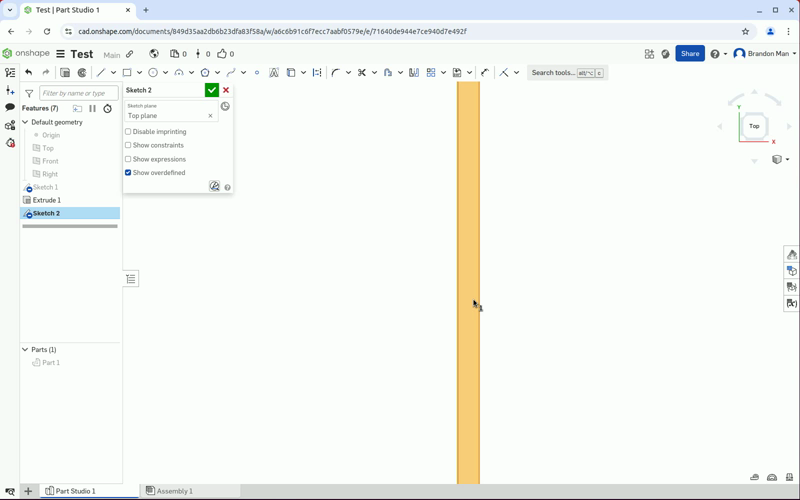
scroll(-6)
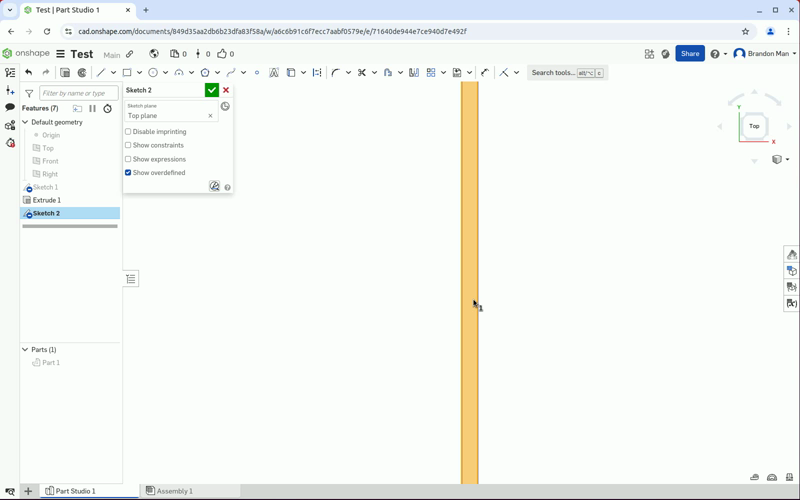
scroll(-6)
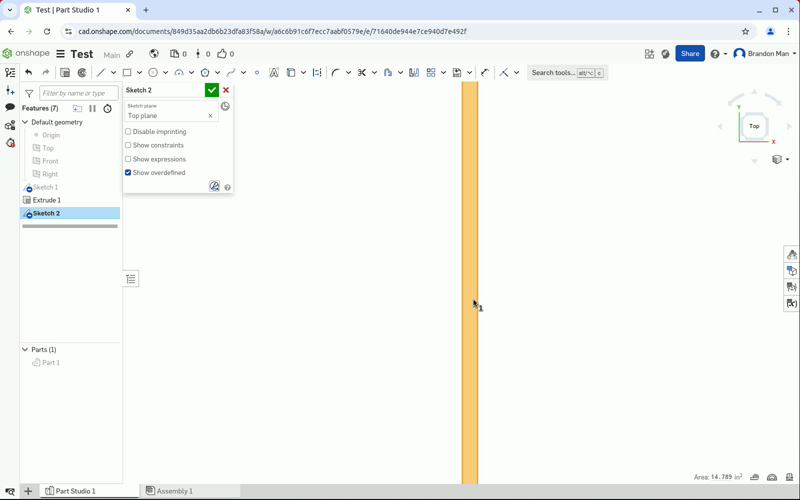
scroll(-6)
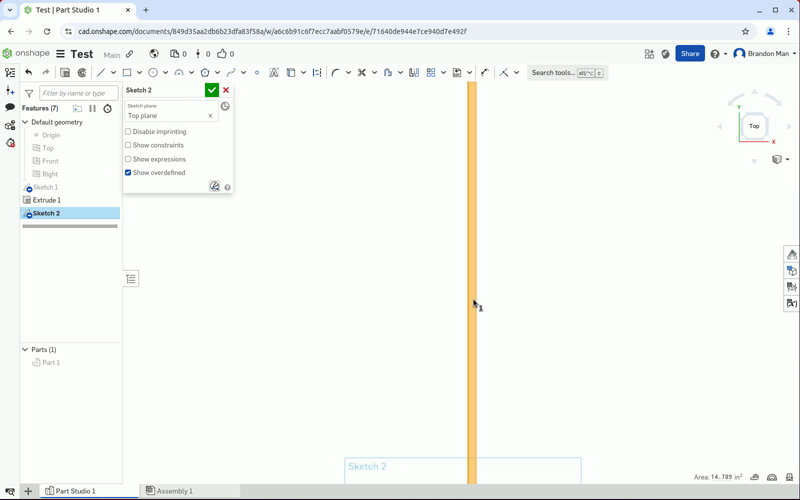
scroll(-6)
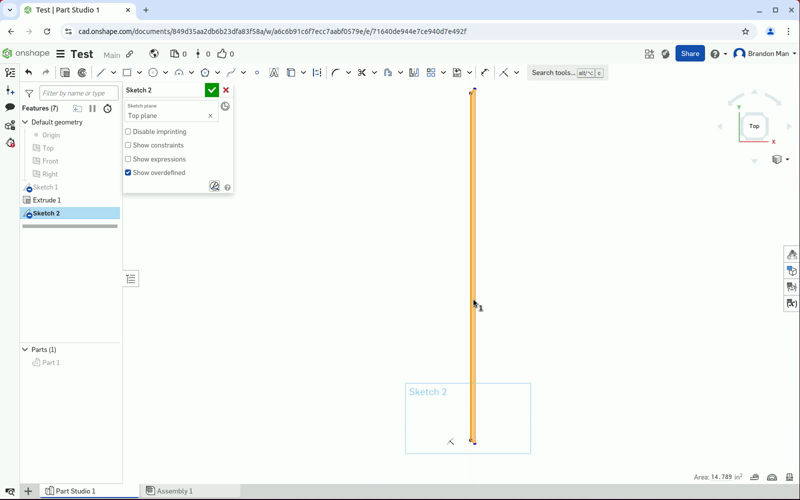
scroll(-6)
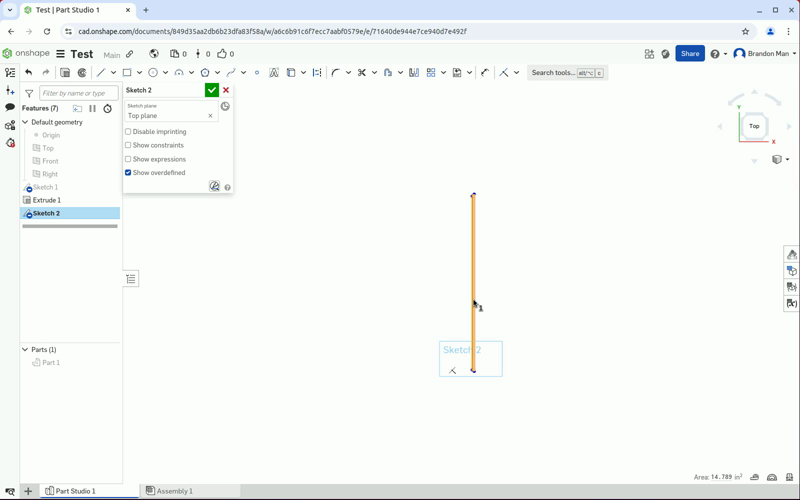
mouse_move(73, 352)
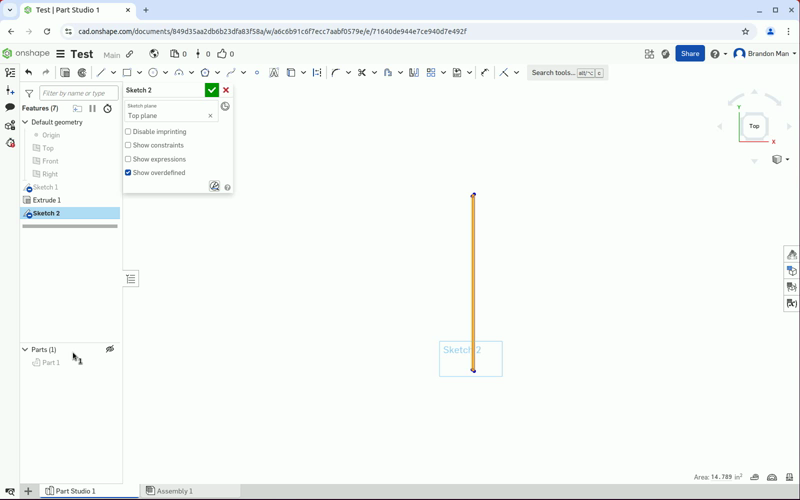
key(shift+y)
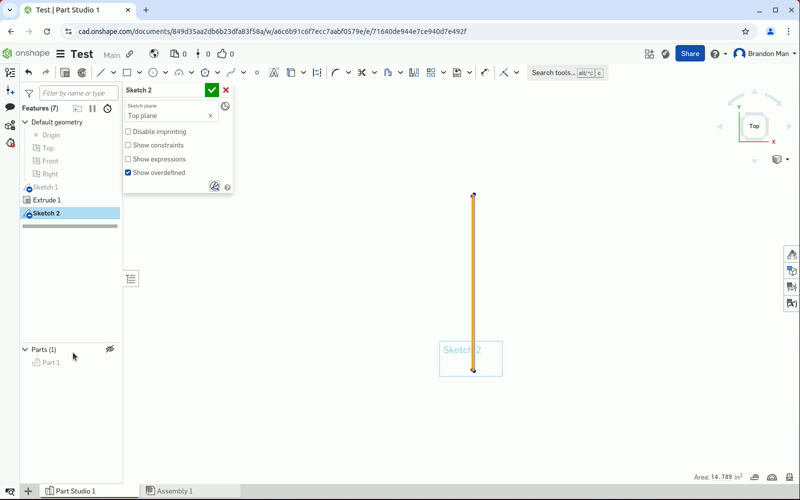
key(shift+e)
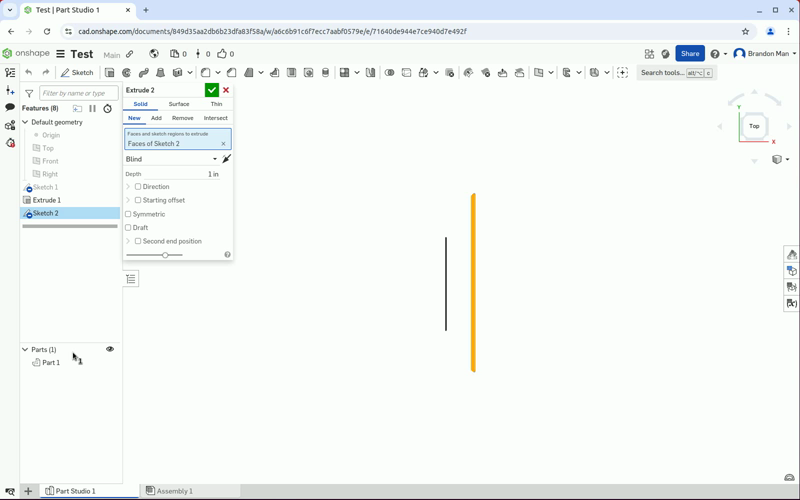
mouse_move(143, 106)
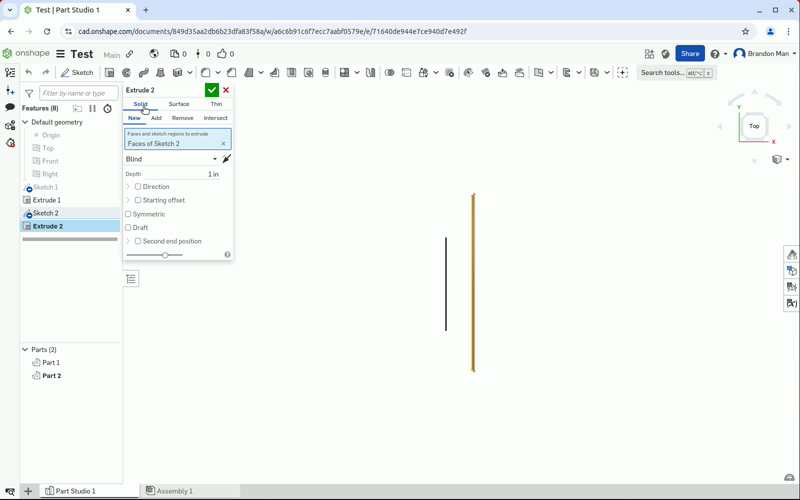
click(143, 106)
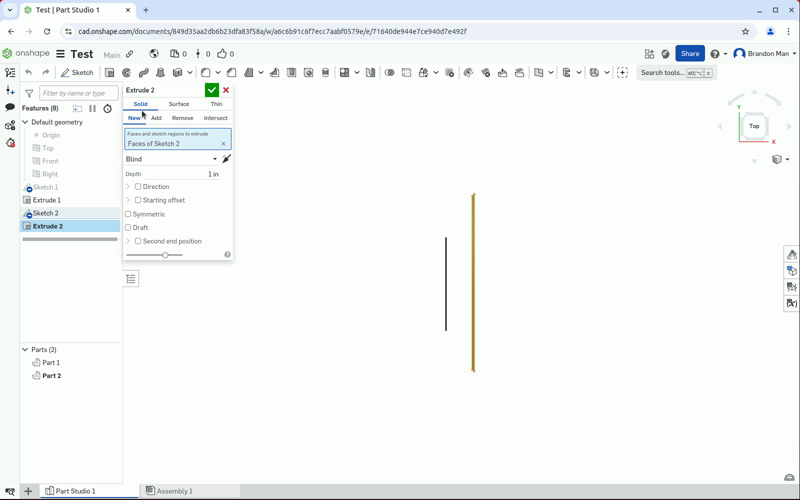
mouse_move(137, 120)
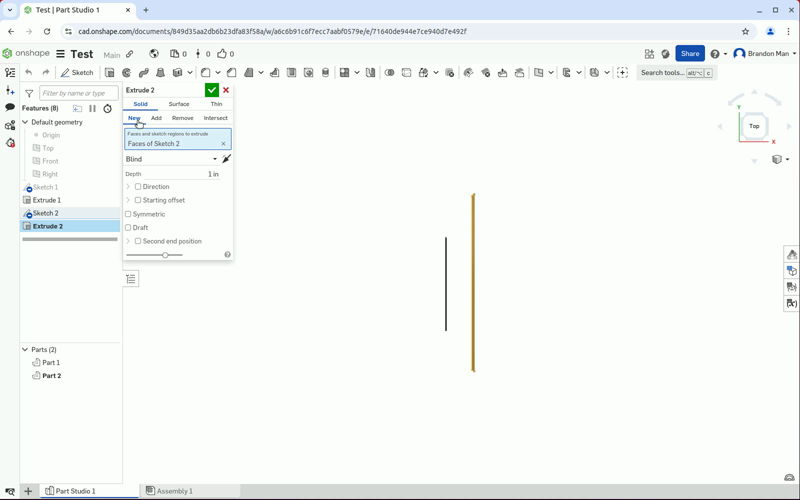
click(137, 120)
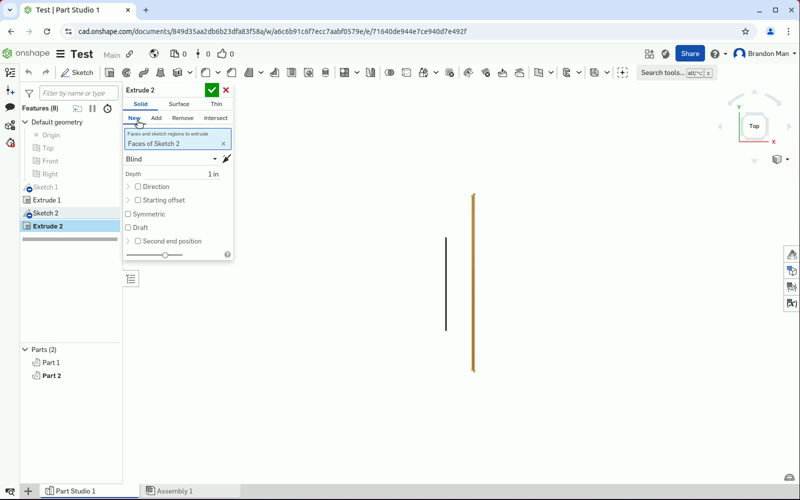
key(tab, 4)
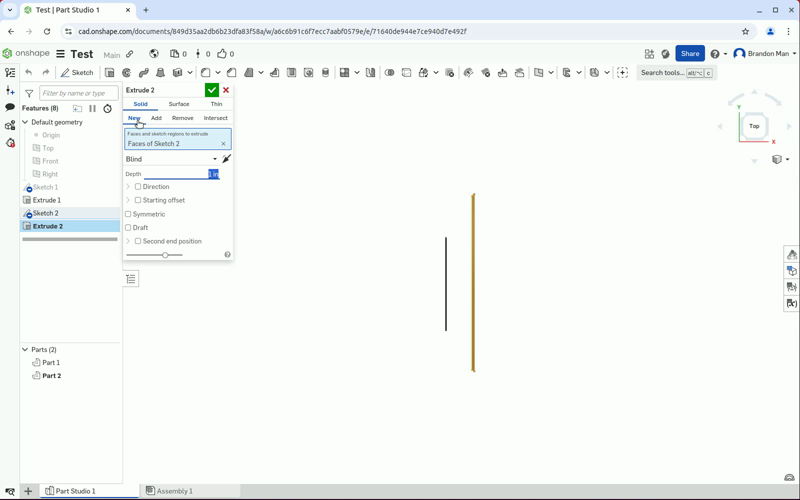
text(0.963)
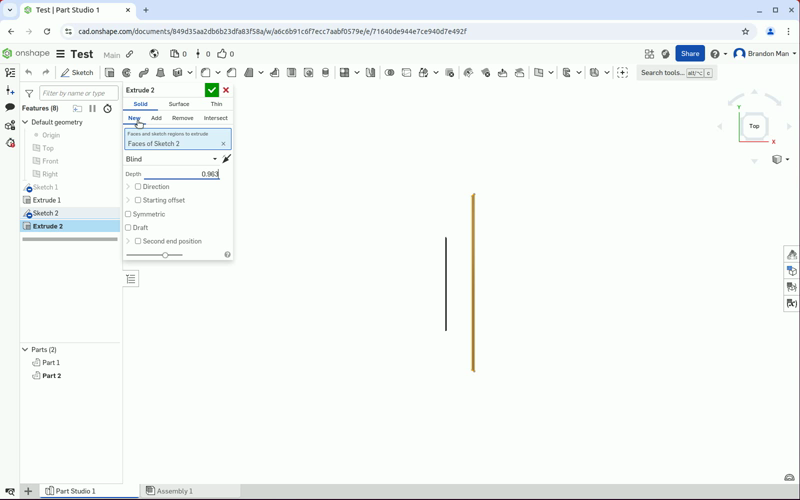
key(enter)
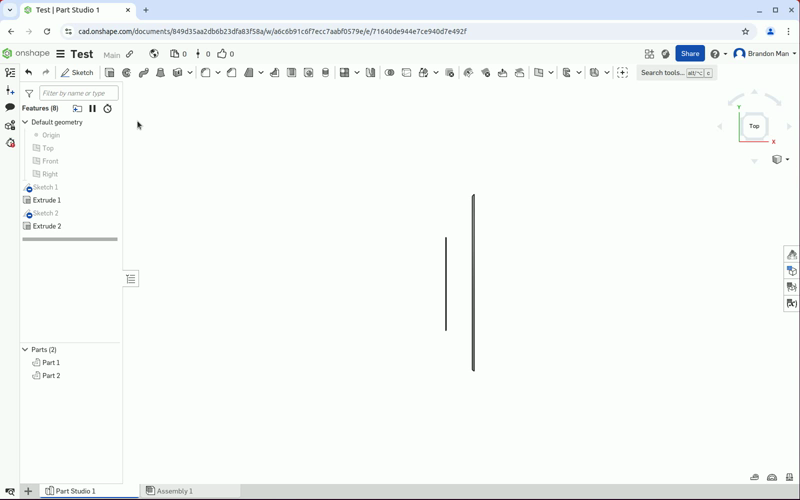
key(shift+h)
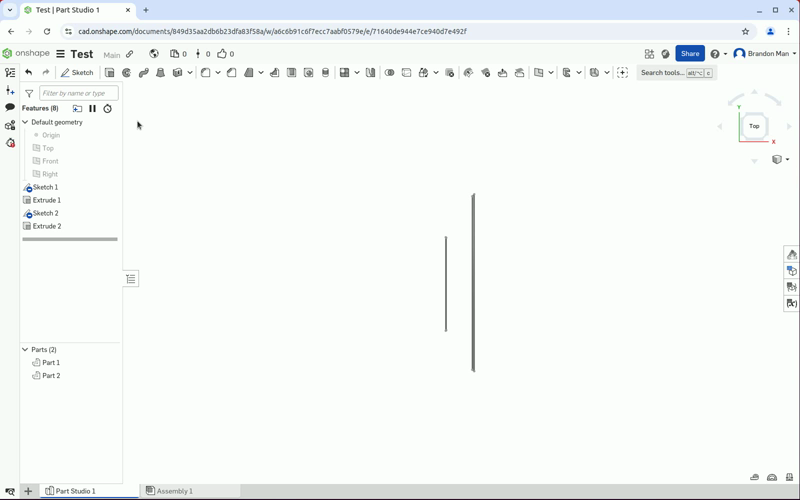
key(shift+h)
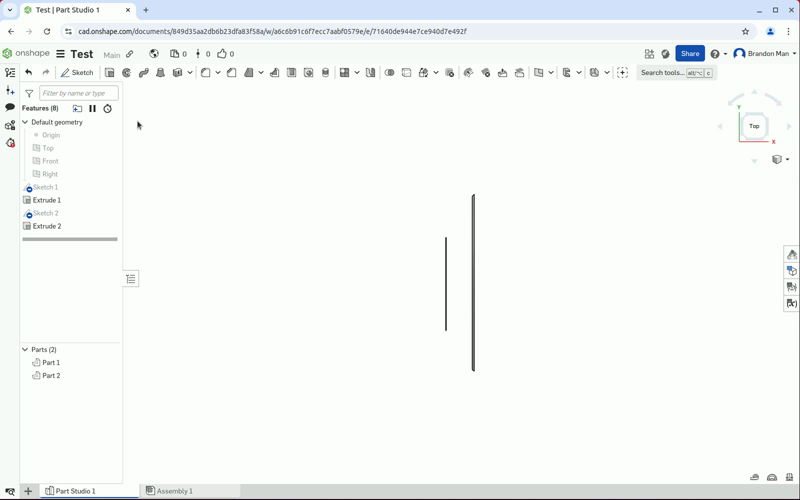
mouse_move(73, 189)
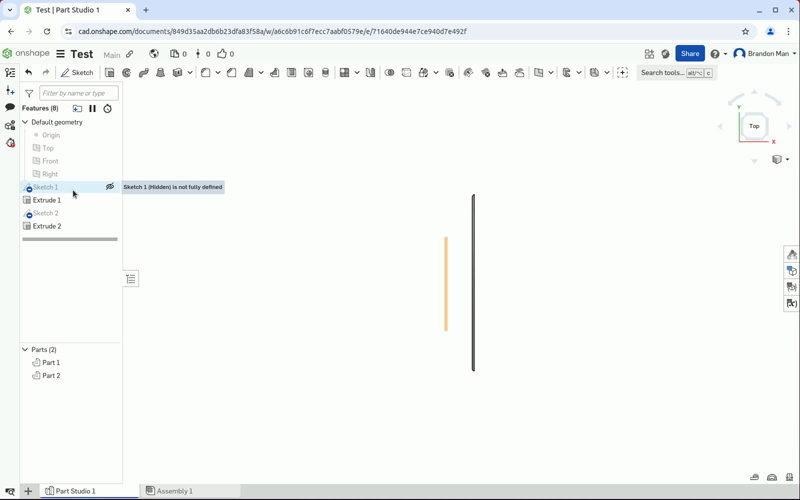
click(73, 189)
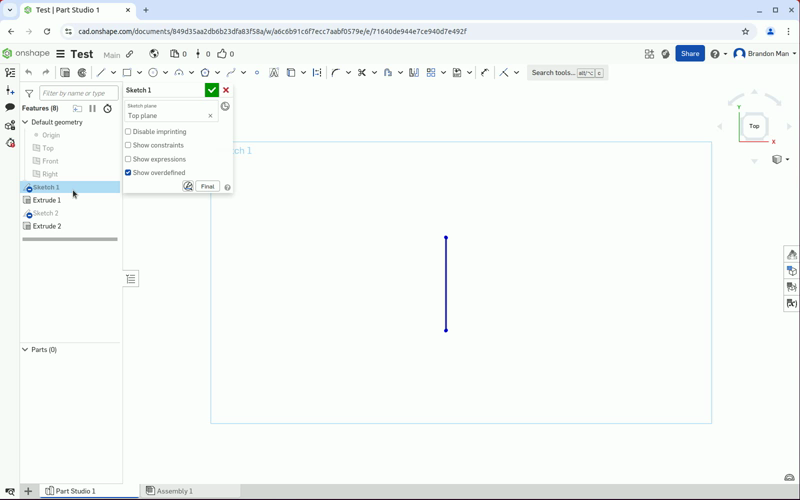
mouse_move(229, 92)
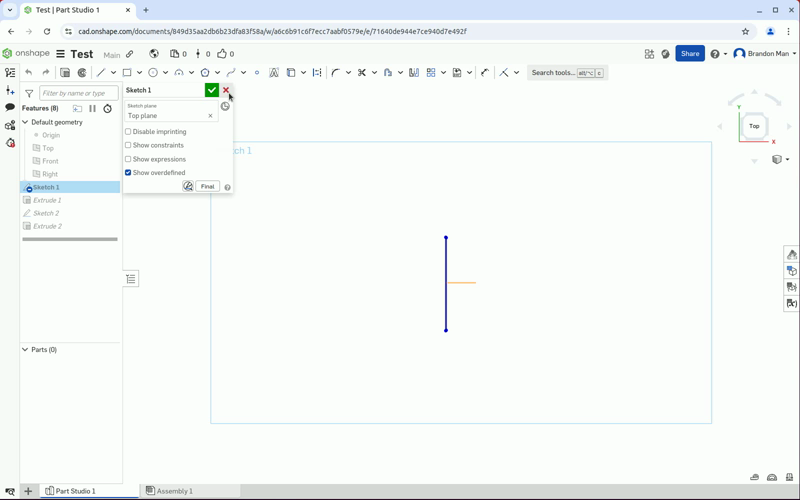
click(229, 92)
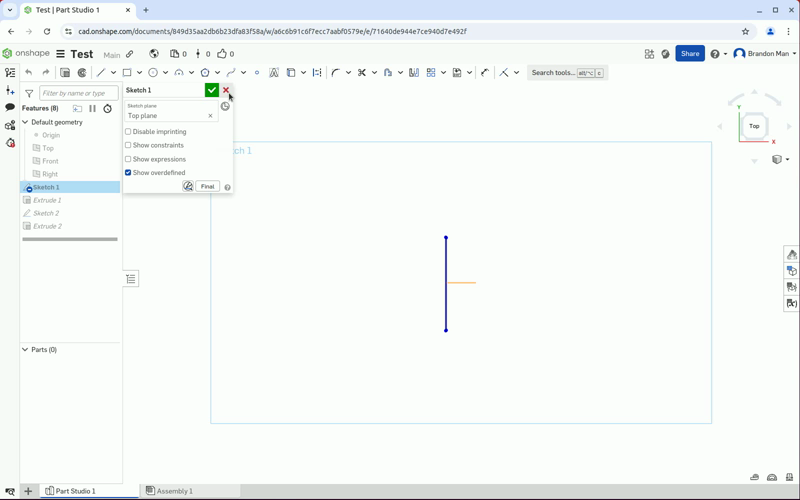
key(shift+s)
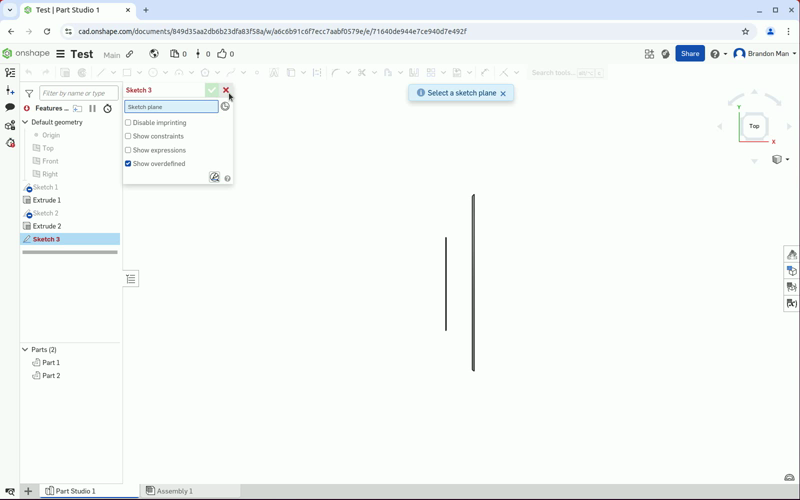
mouse_move(73, 150)
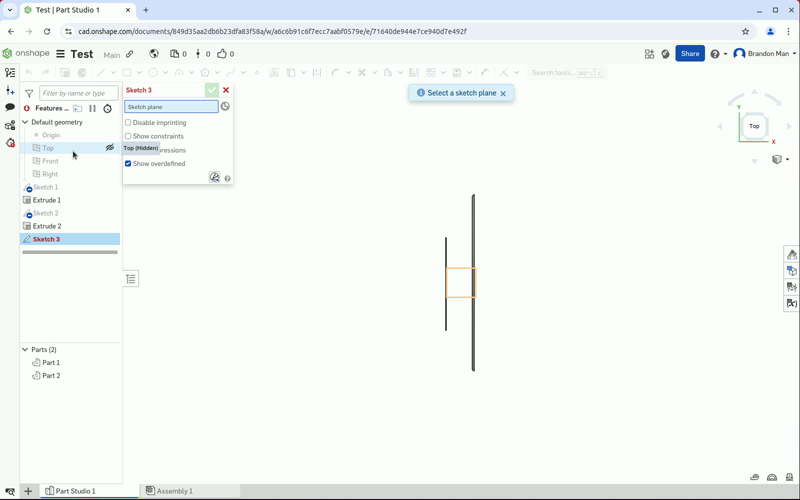
click(73, 150)
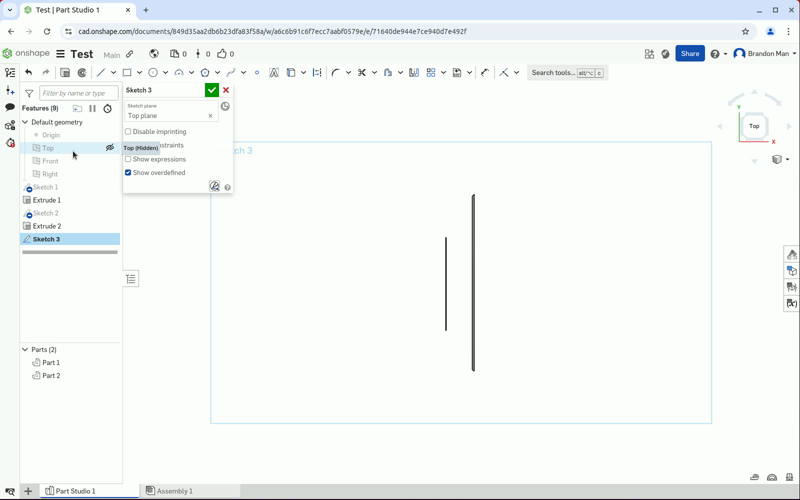
mouse_move(73, 352)
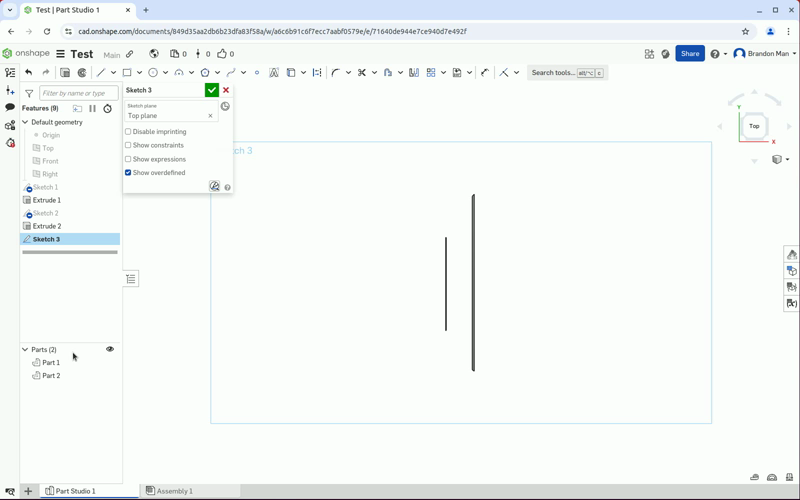
key(y)
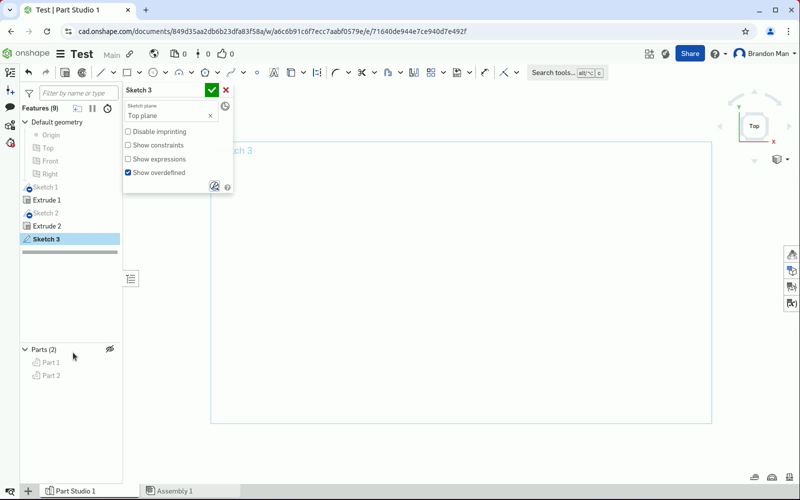
key(l)
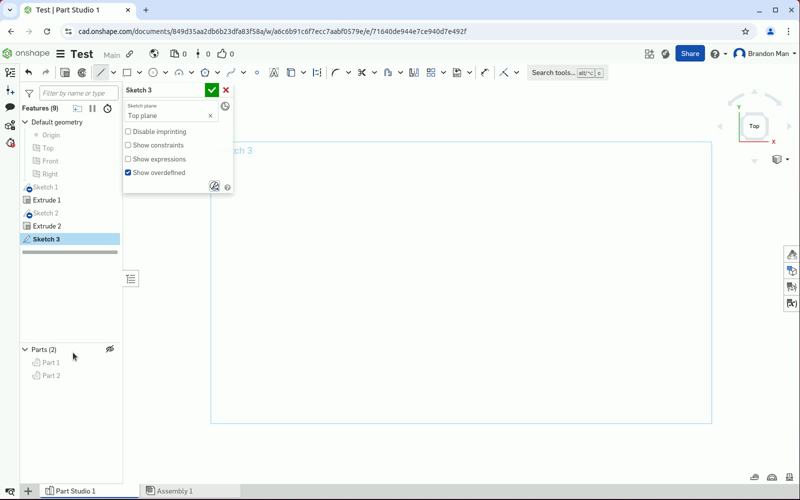
key_down(shift)
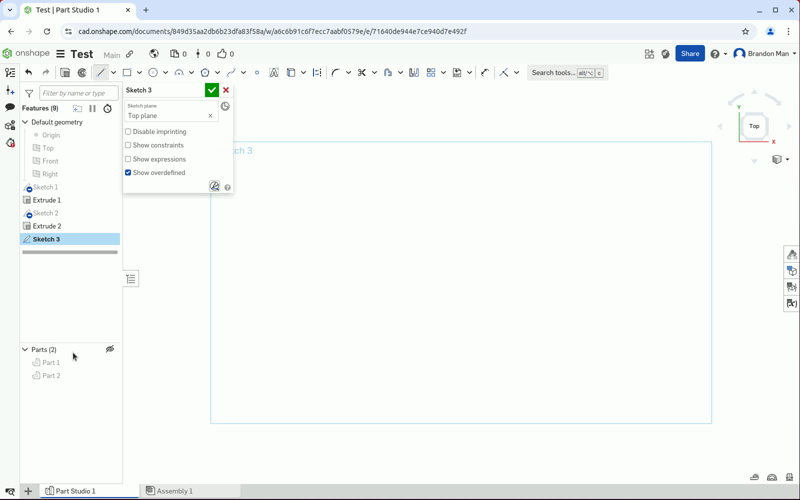
mouse_move(483, 369)
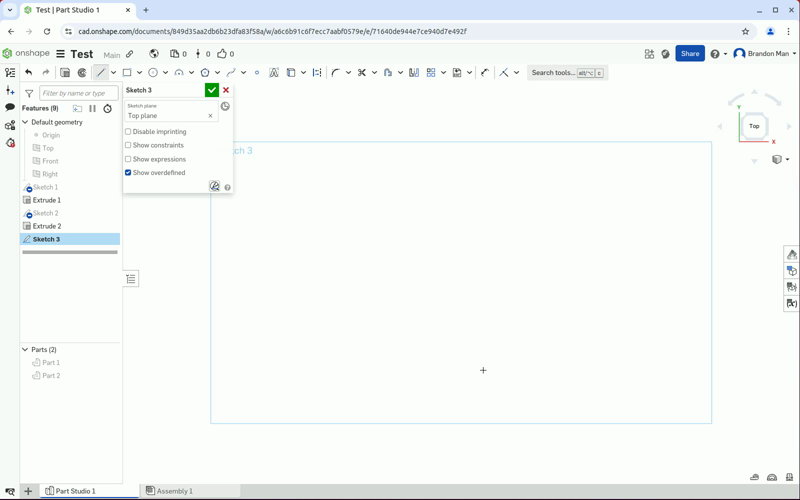
click(483, 369)
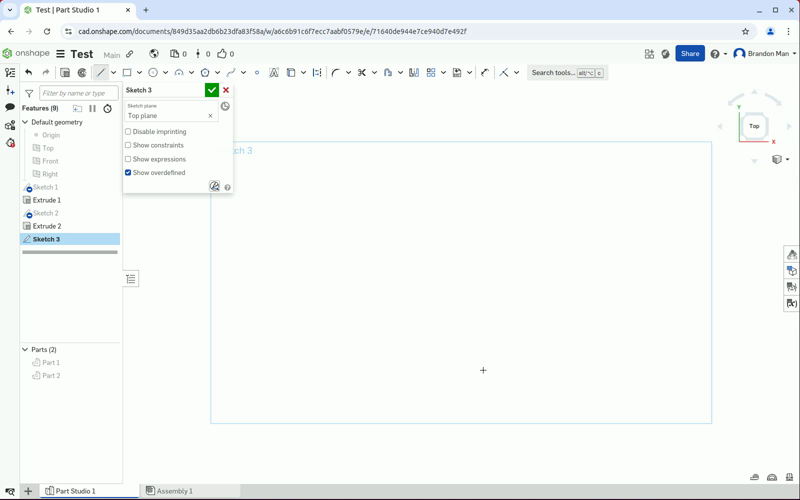
key_up(shift)
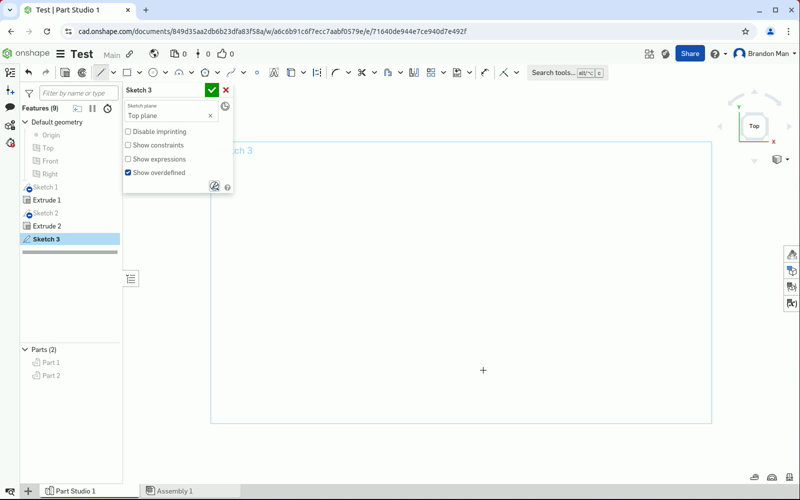
key_down(shift)
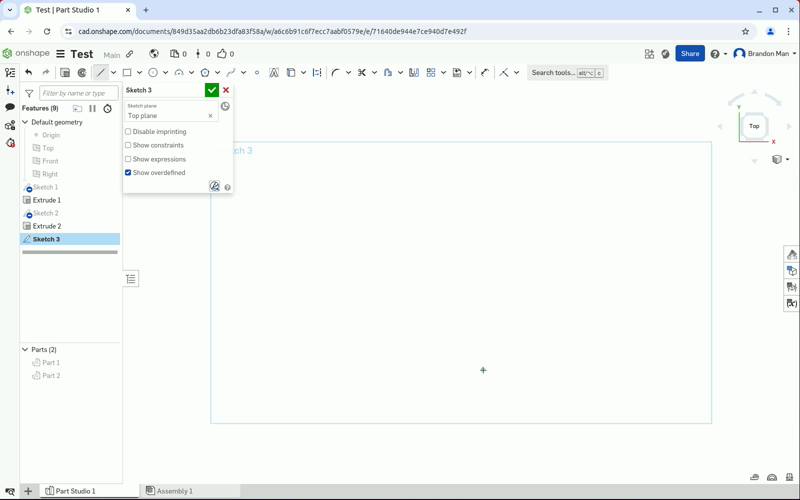
mouse_move(572, 369)
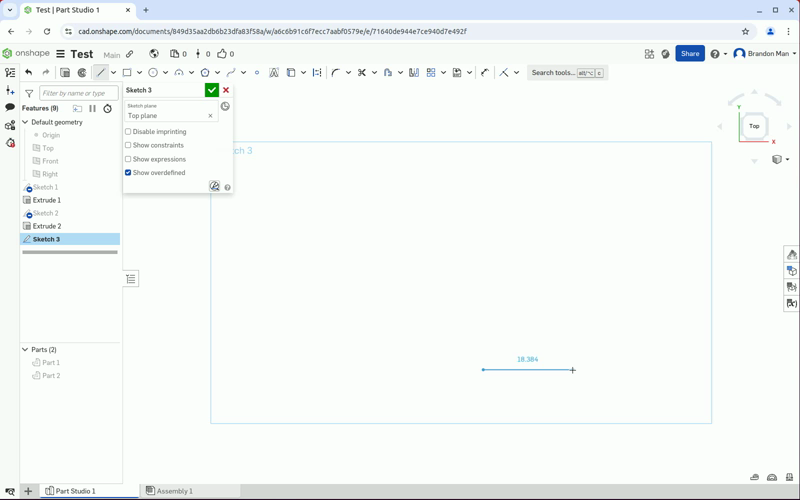
click(572, 369)
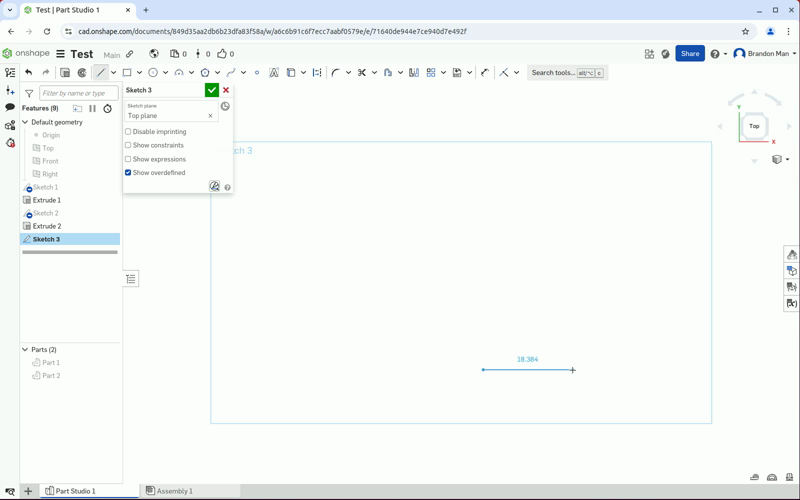
key_up(shift)
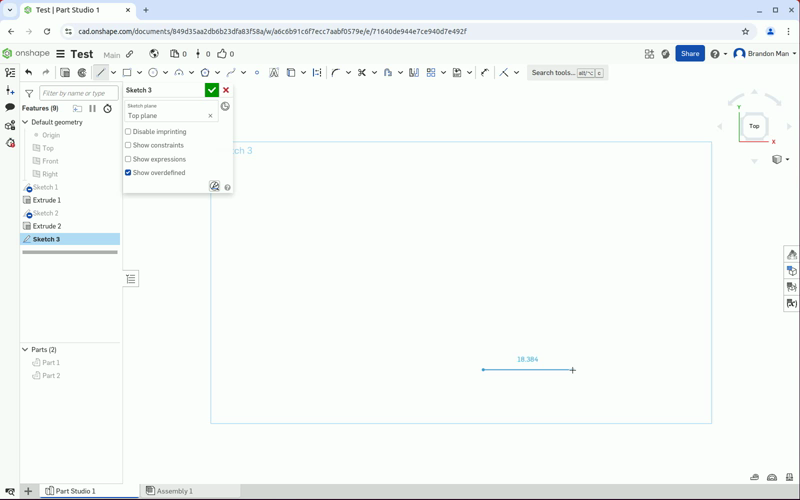
key_down(shift)
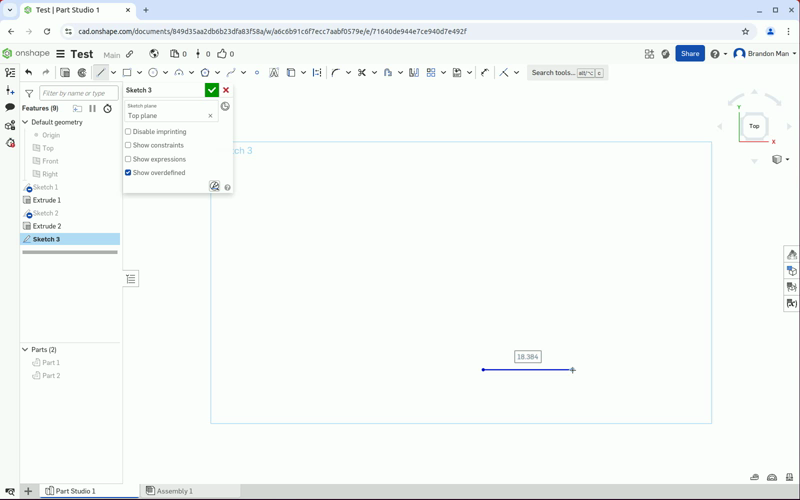
mouse_move(572, 195)
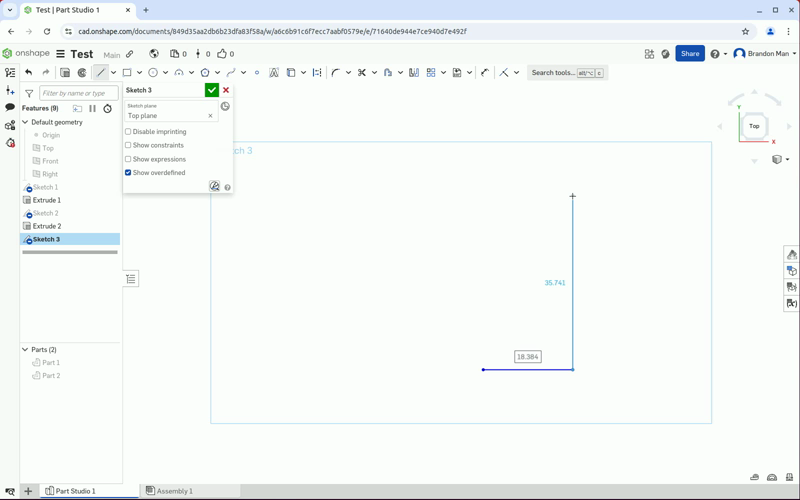
click(572, 195)
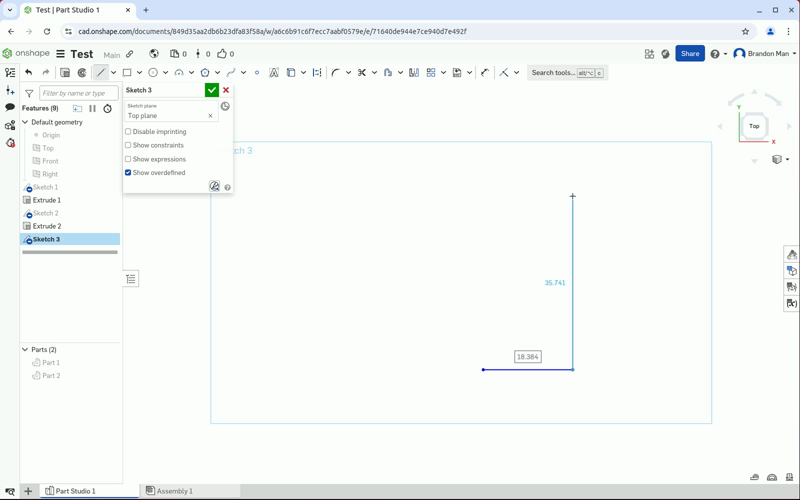
key_up(shift)
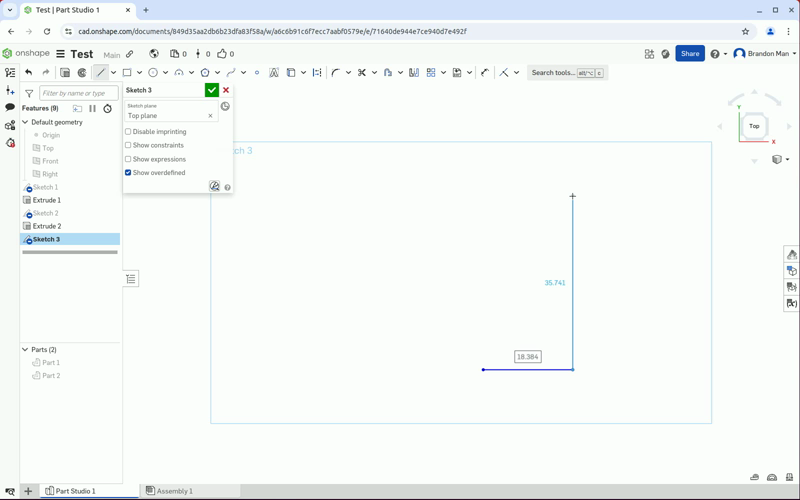
key_down(shift)
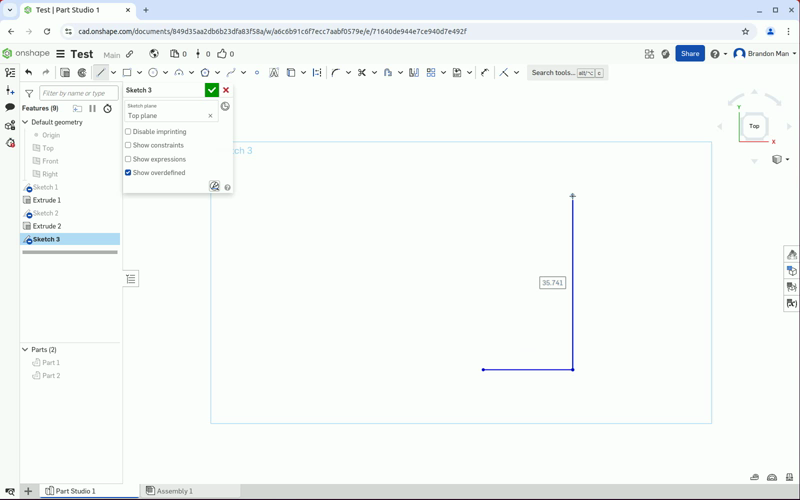
mouse_move(483, 195)
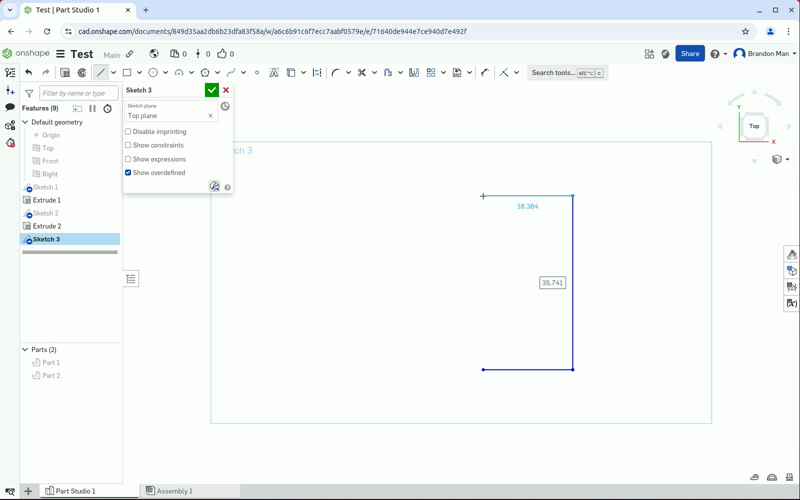
click(483, 195)
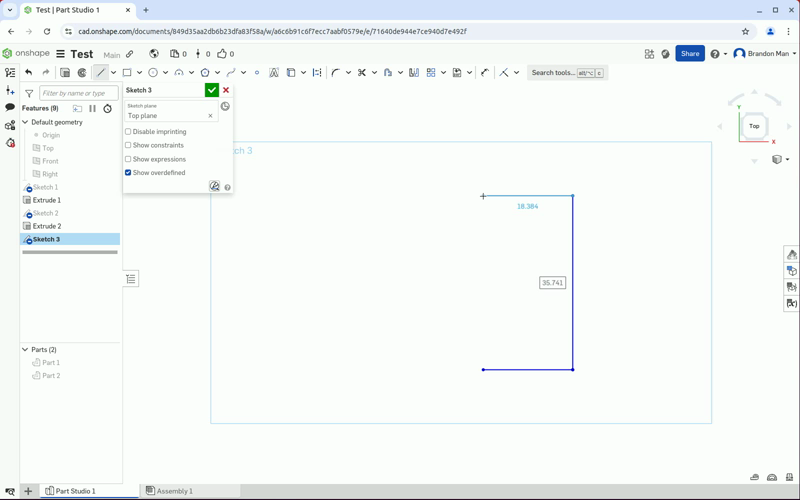
key_up(shift)
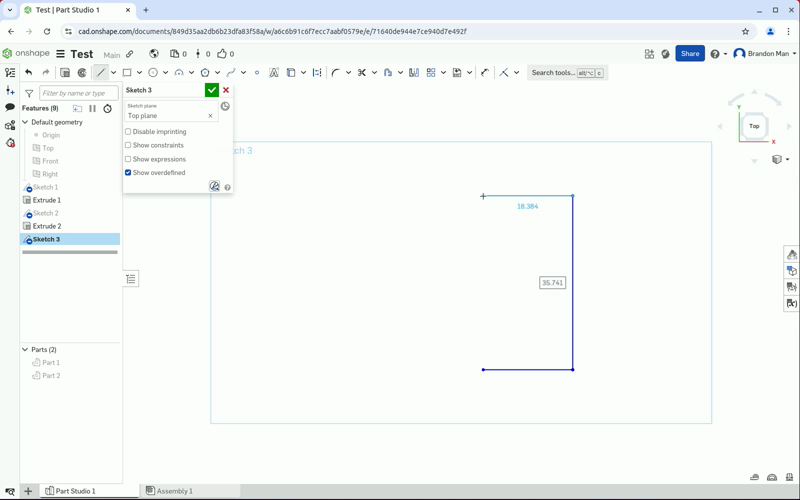
key_down(shift)
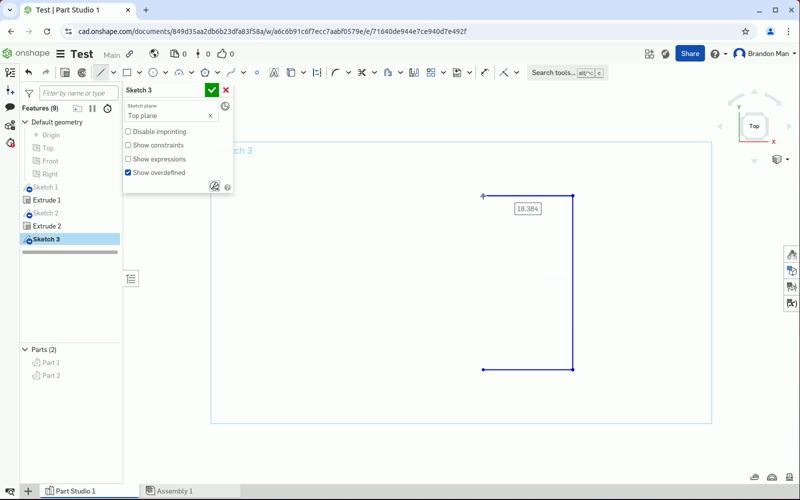
mouse_move(483, 369)
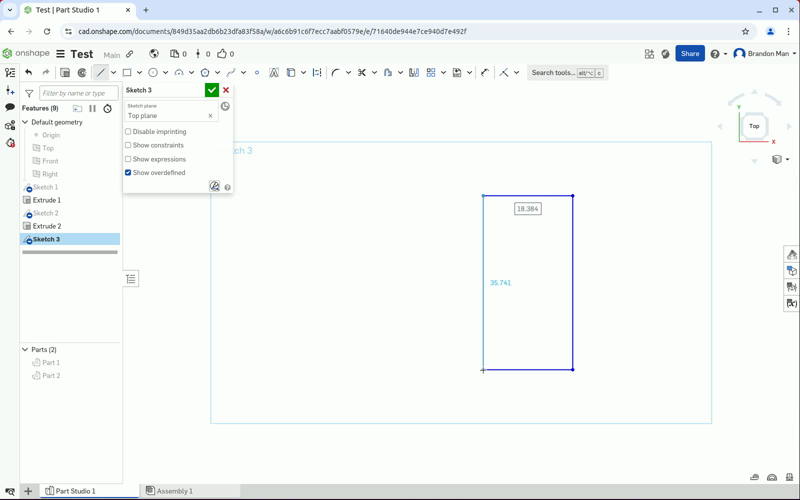
key_up(shift)
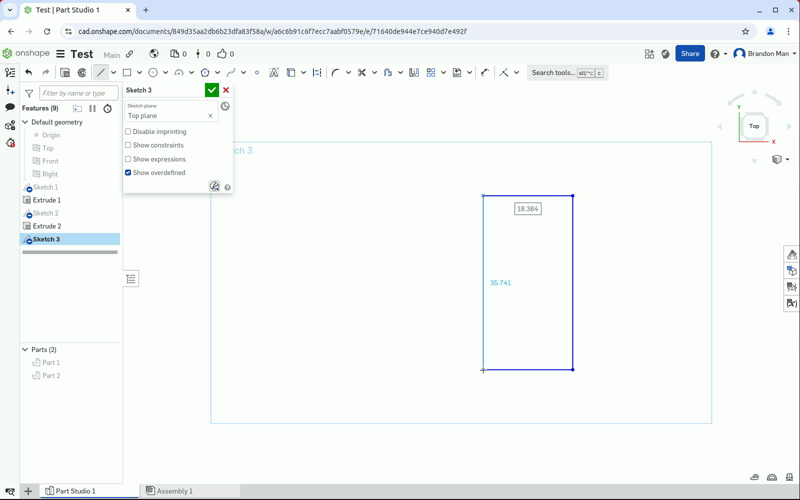
click(483, 369)
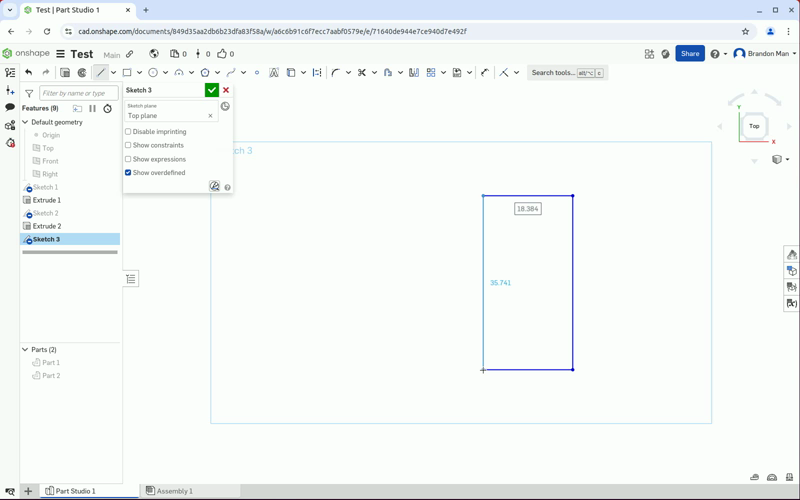
key(esc)
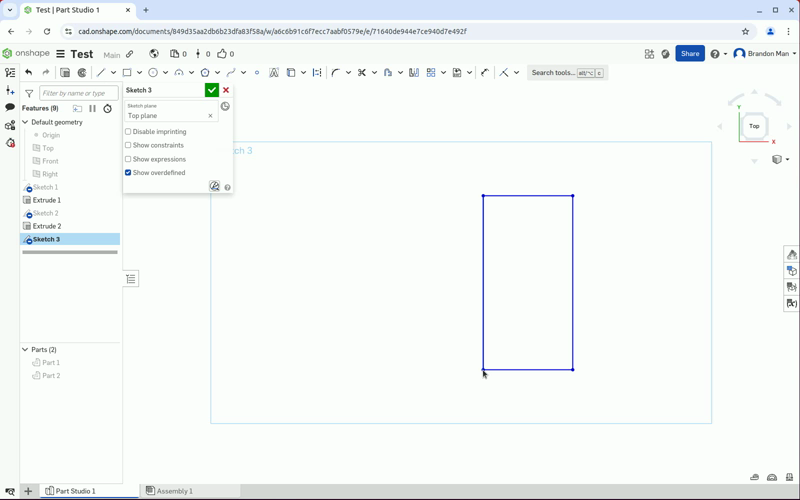
mouse_move(509, 239)
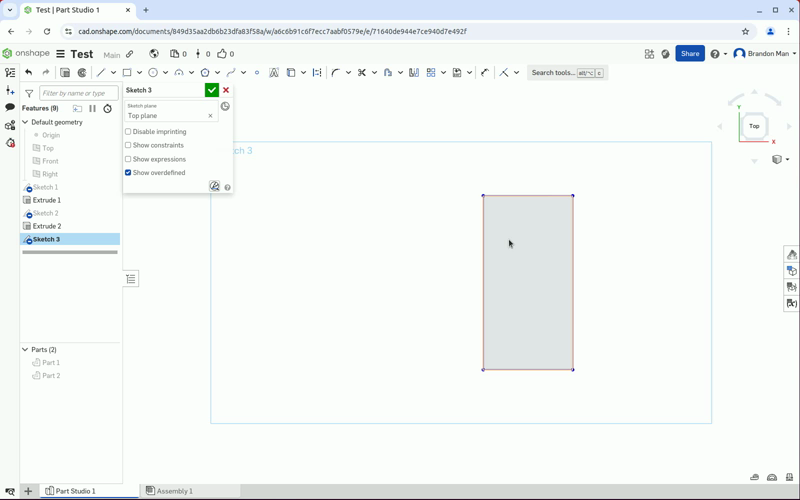
click(509, 239)
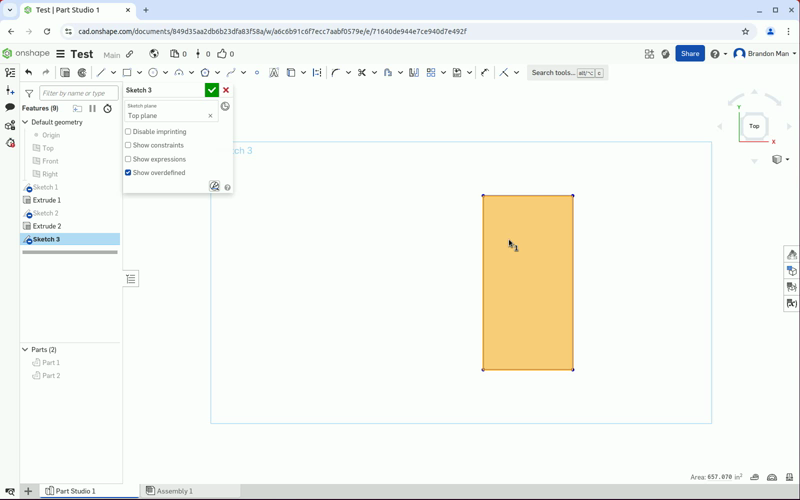
mouse_move(73, 352)
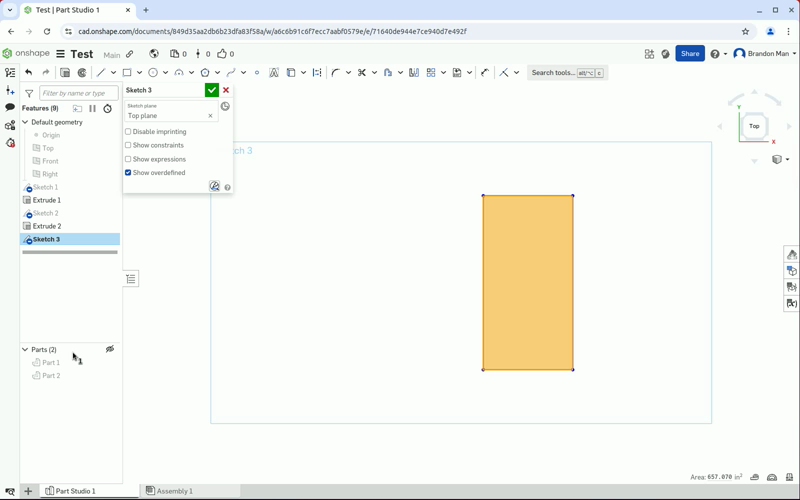
key(shift+y)
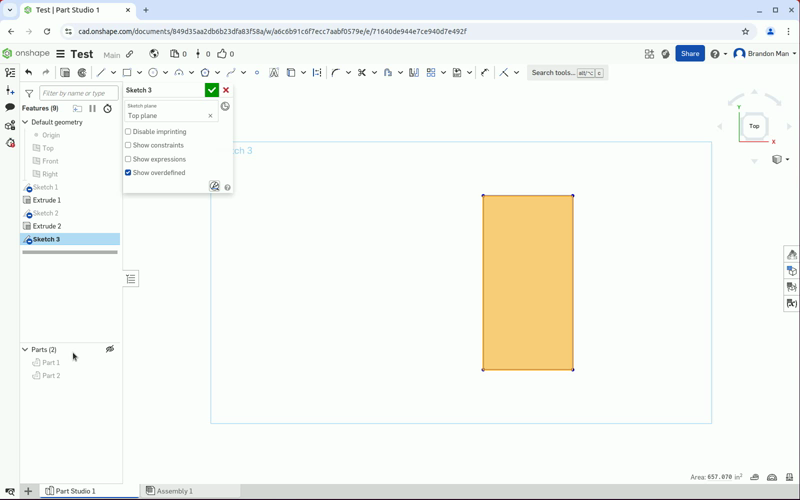
key(shift+e)
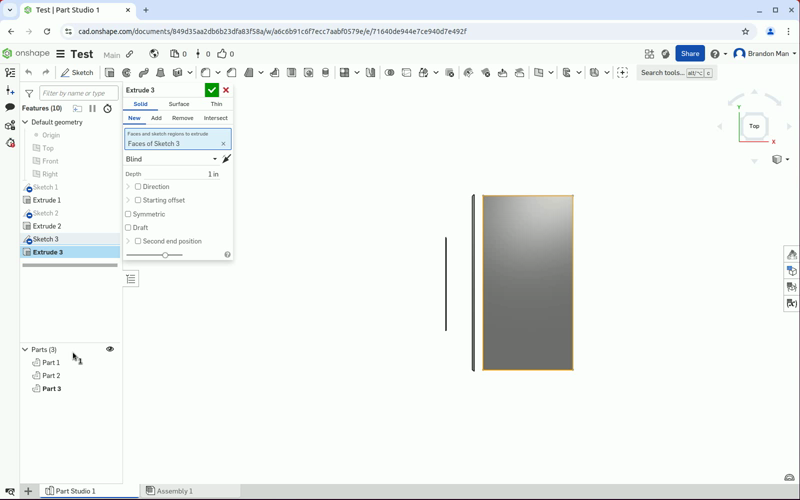
mouse_move(143, 106)
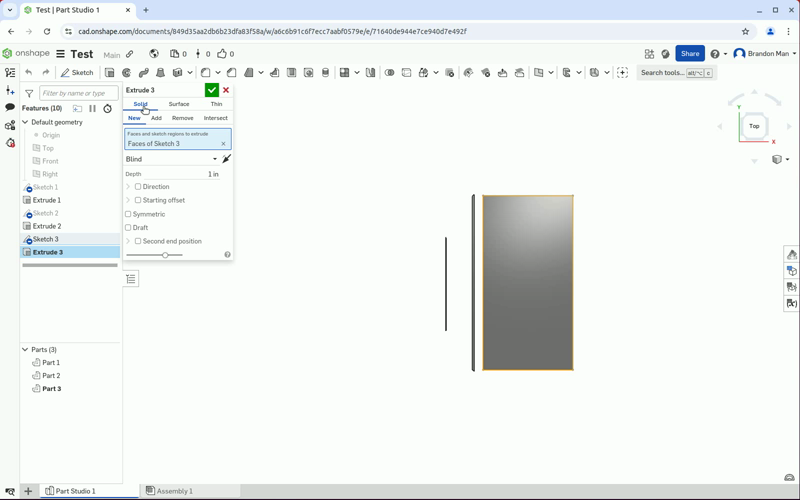
click(143, 106)
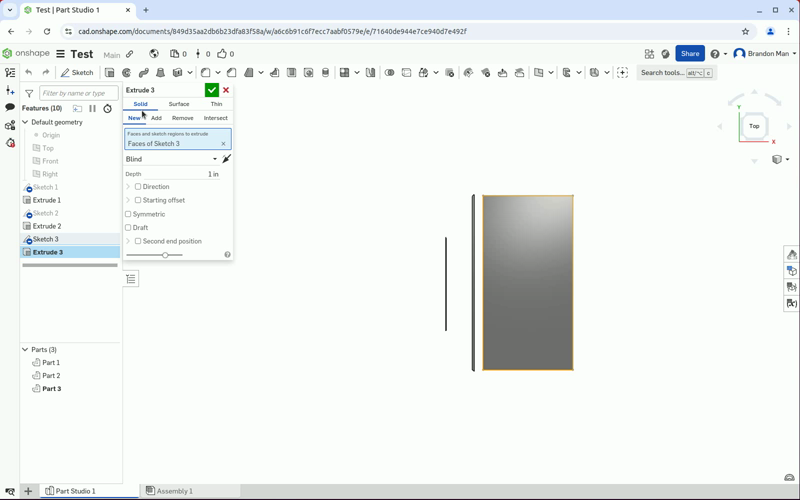
mouse_move(137, 120)
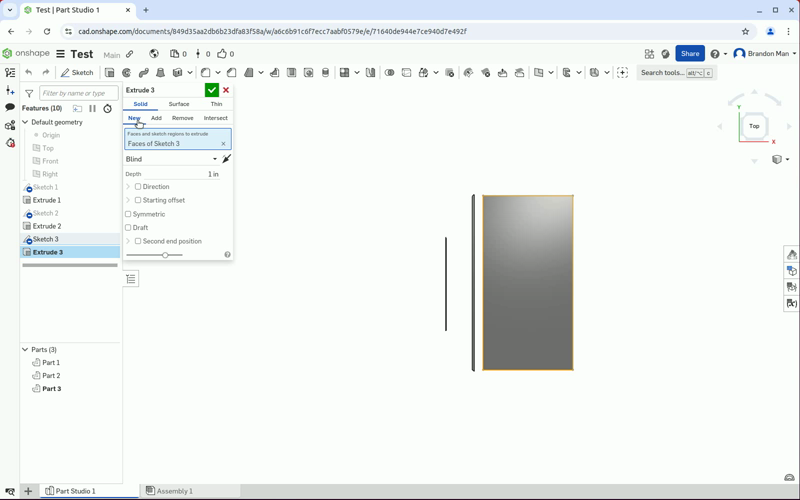
click(137, 120)
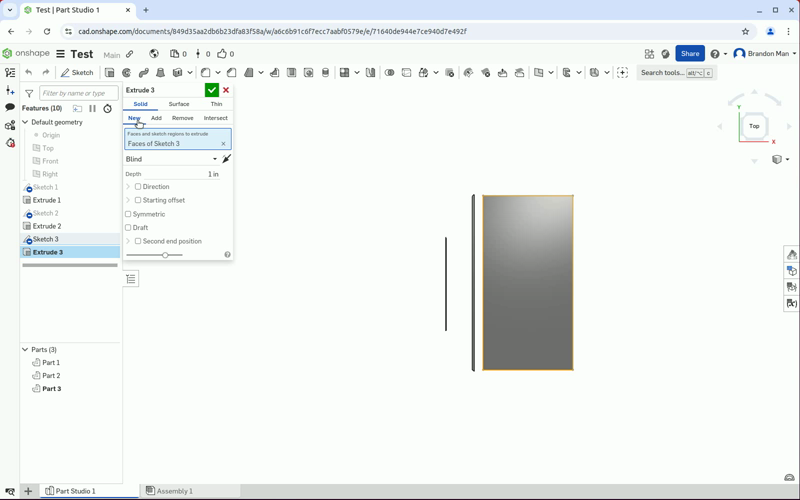
key(tab, 4)
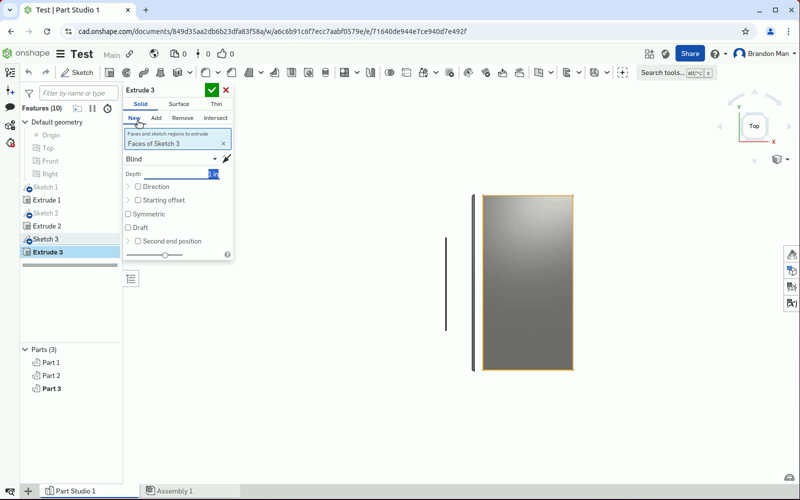
text(0.722)
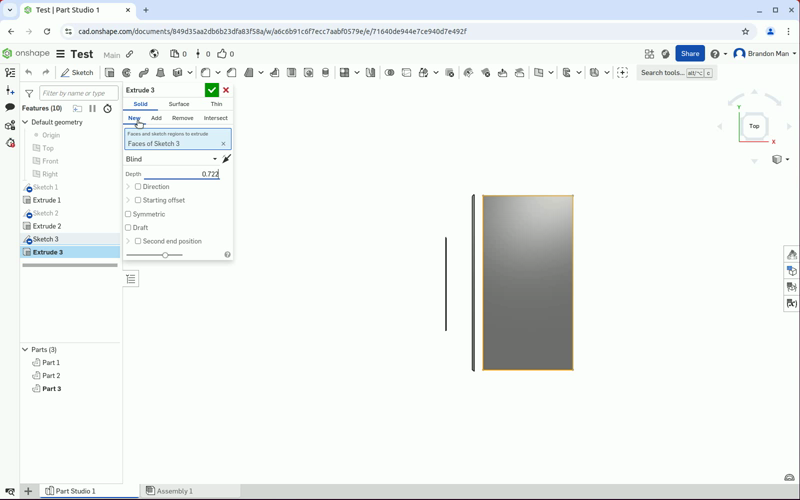
key(enter)
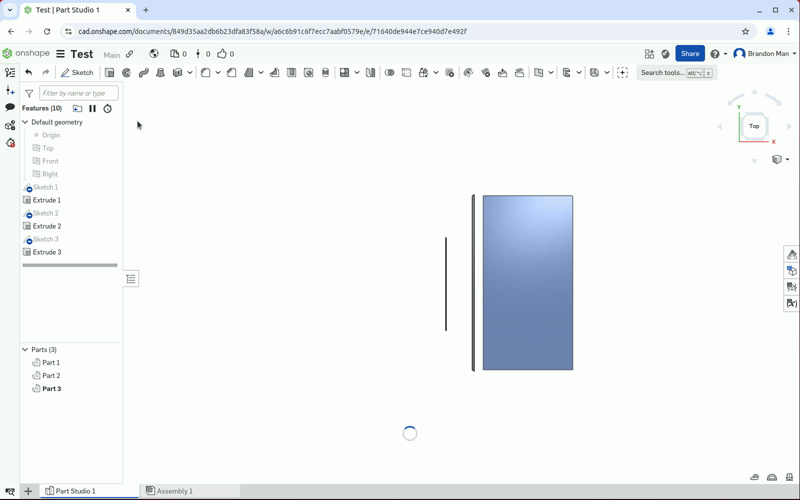
key(shift+h)
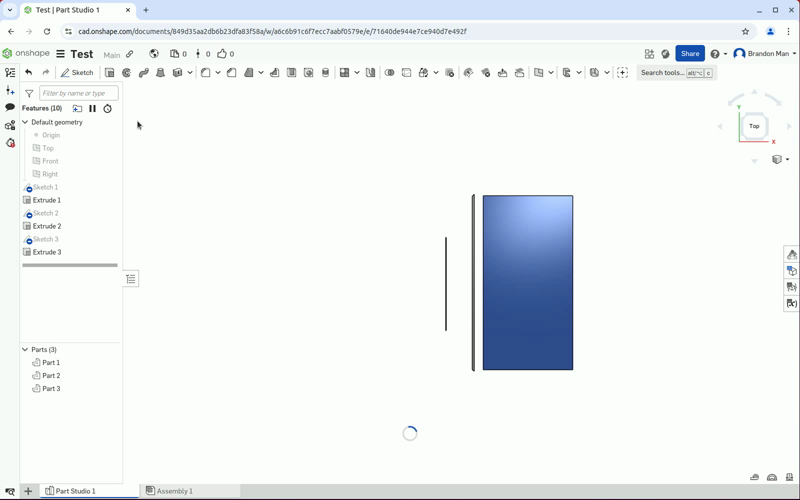
key(shift+h)
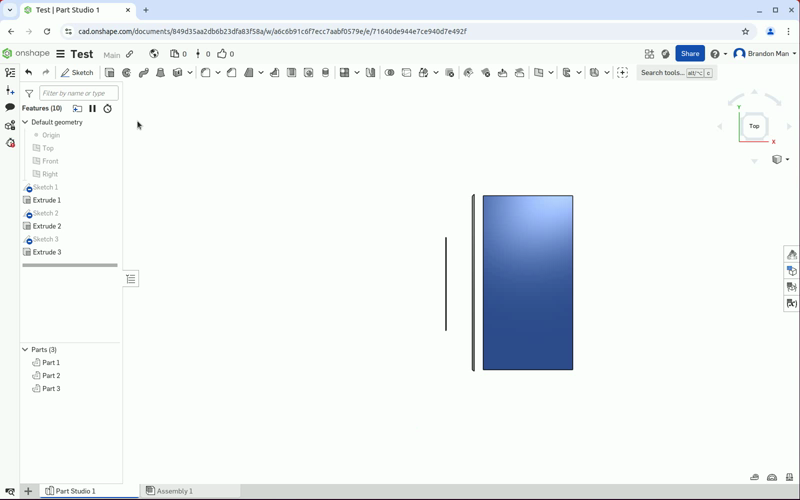
key(shift+7)
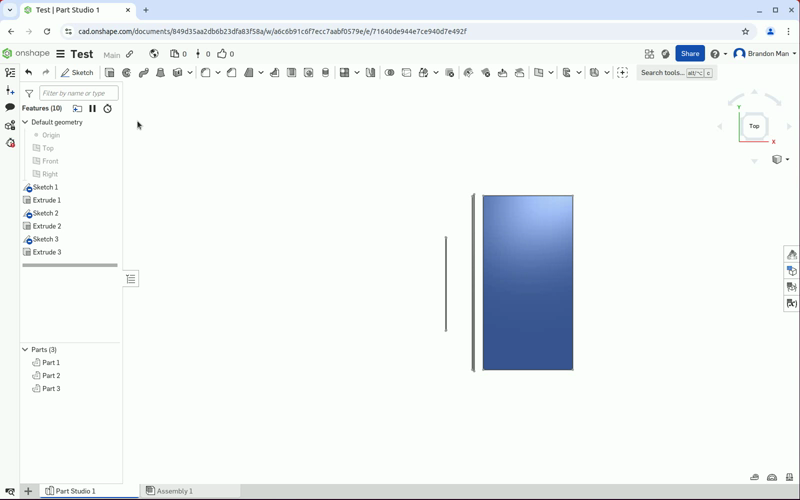
key(up, 3)
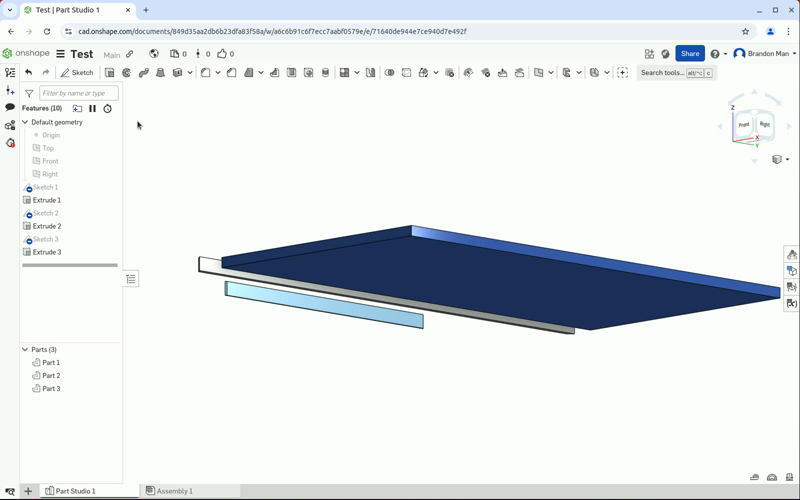
key(left, 3)
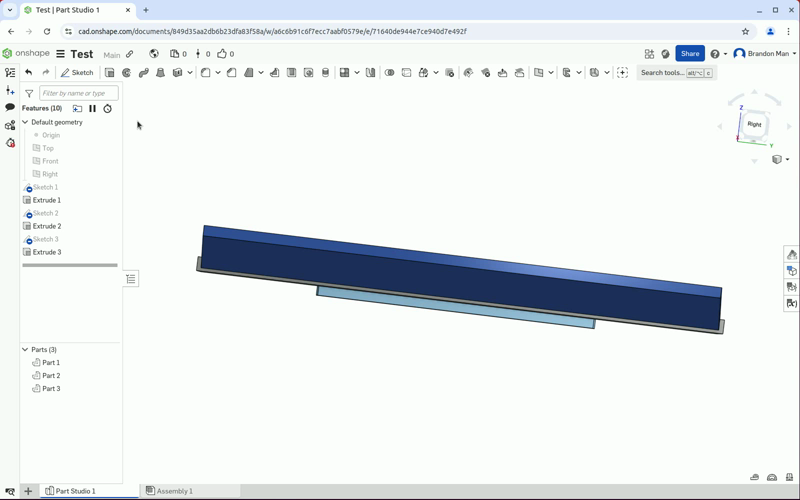
key(right, 3)
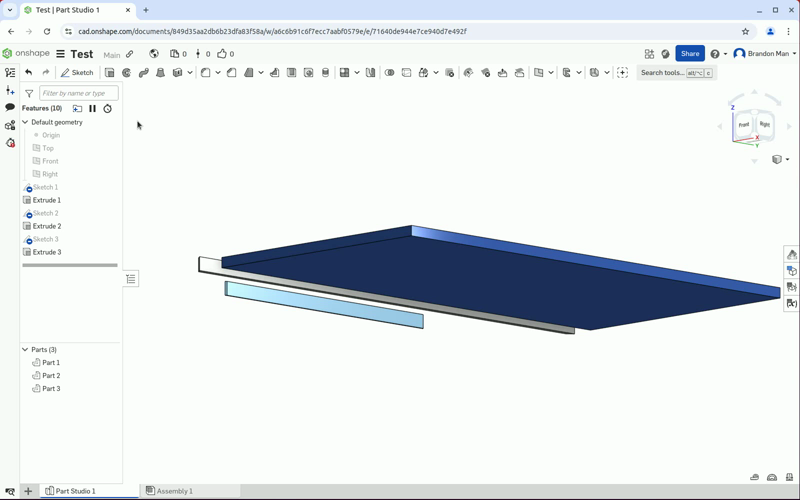
key(down, 3)
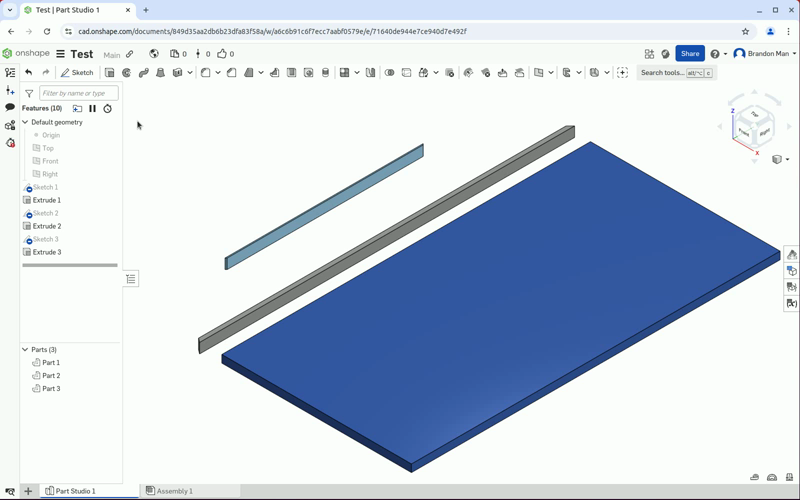
mouse_move(73, 189)
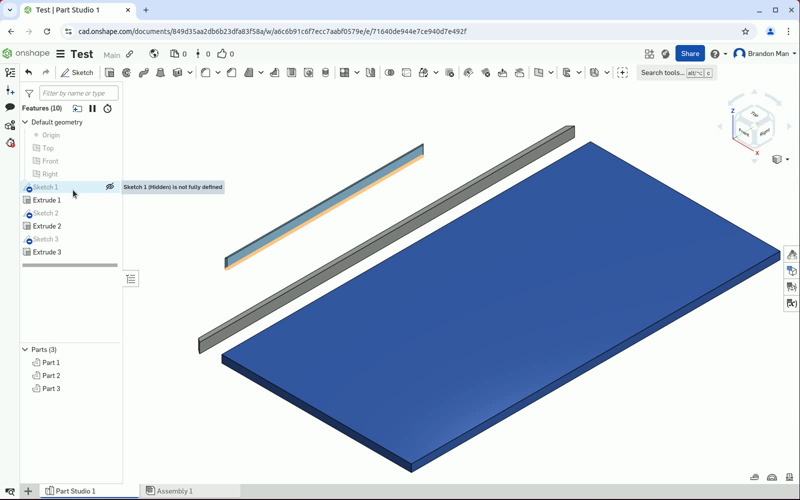
click(73, 189)